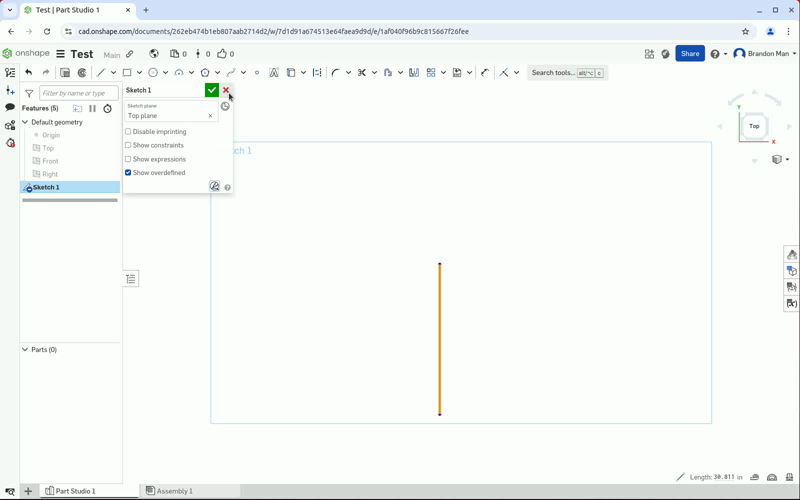
key(shift+h)
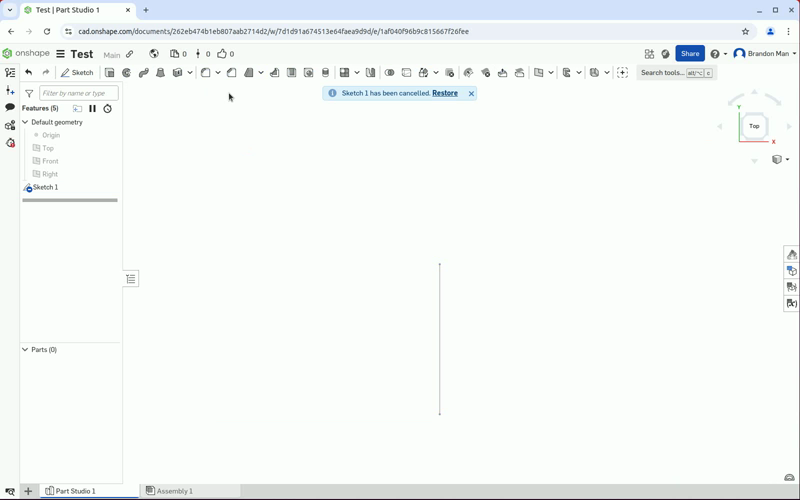
key(shift+s)
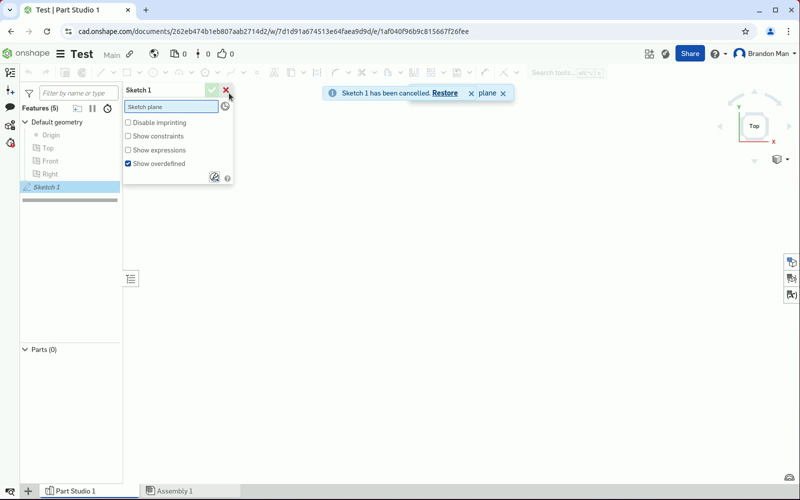
mouse_move(73, 150)
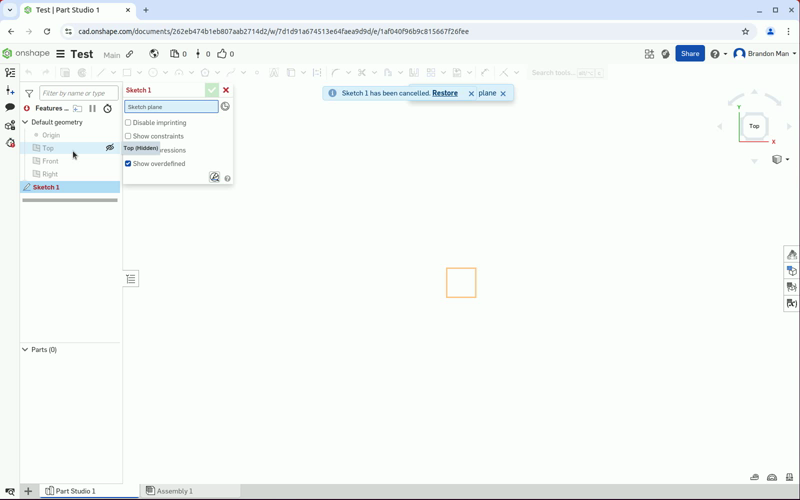
click(73, 150)
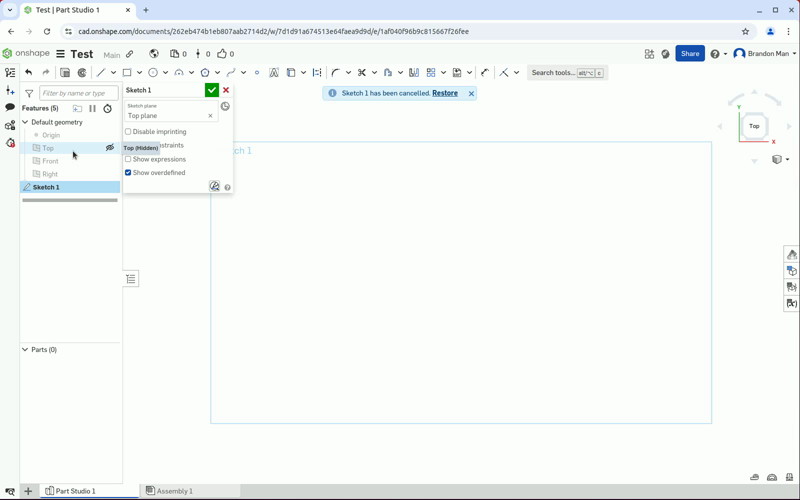
mouse_move(73, 352)
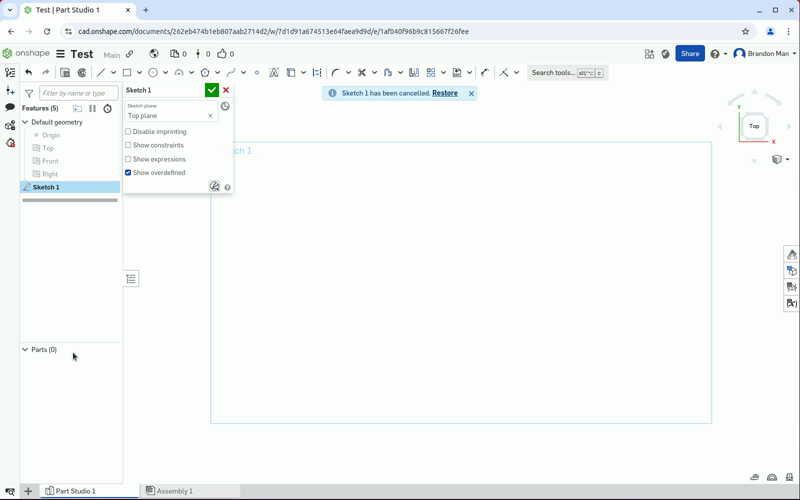
key(y)
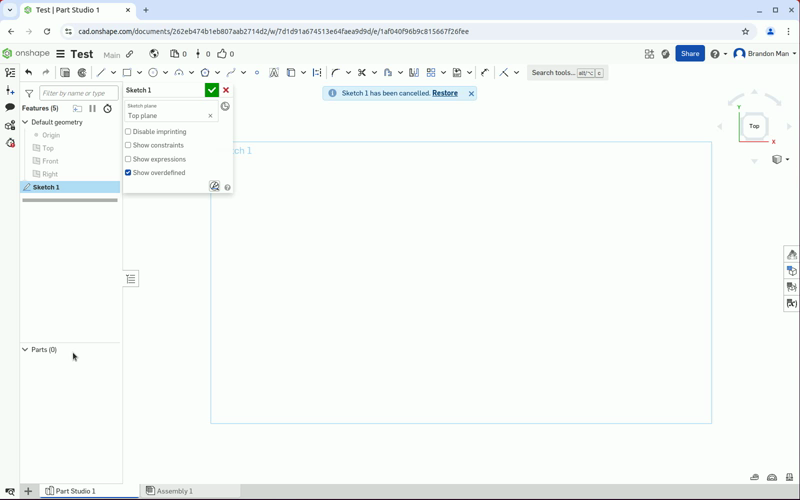
key(l)
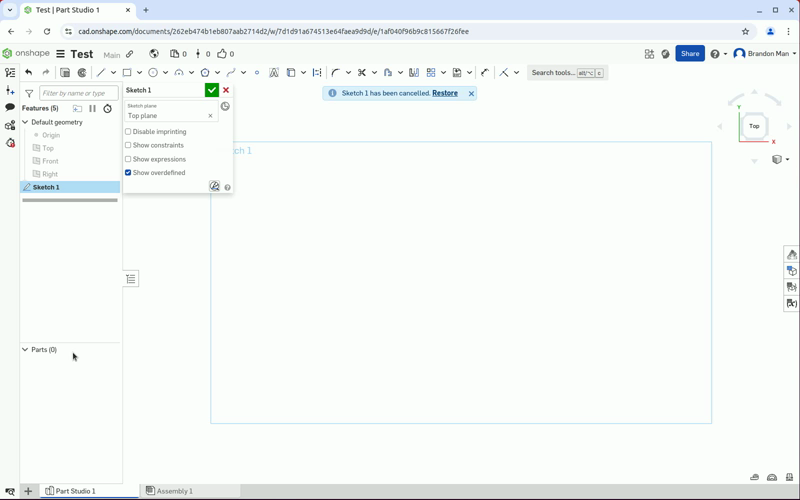
key_down(shift)
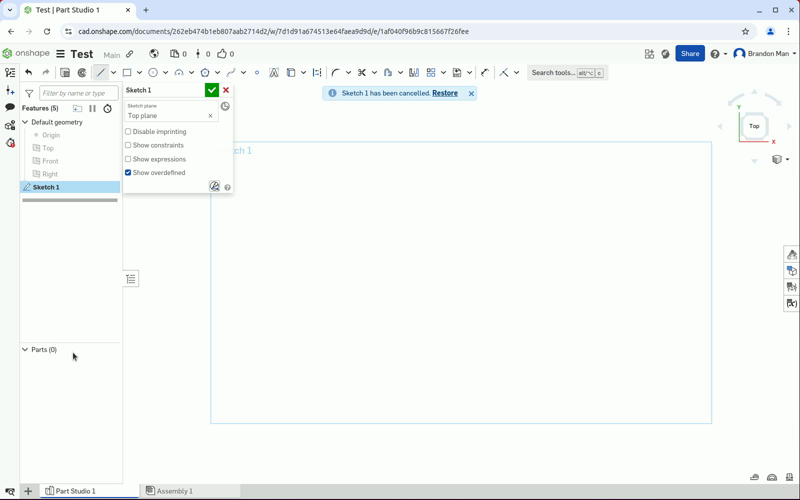
mouse_move(460, 395)
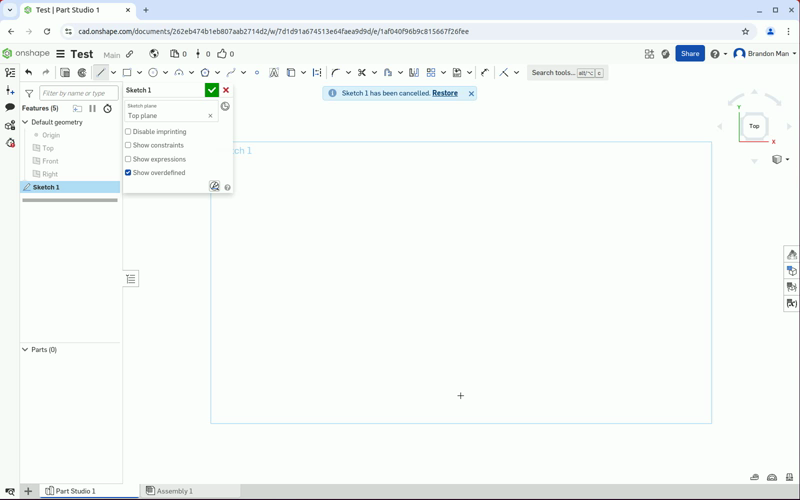
click(460, 395)
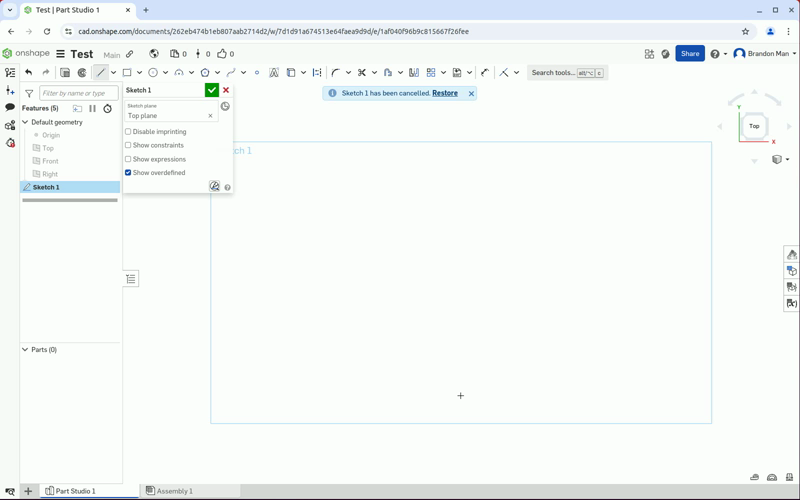
key_up(shift)
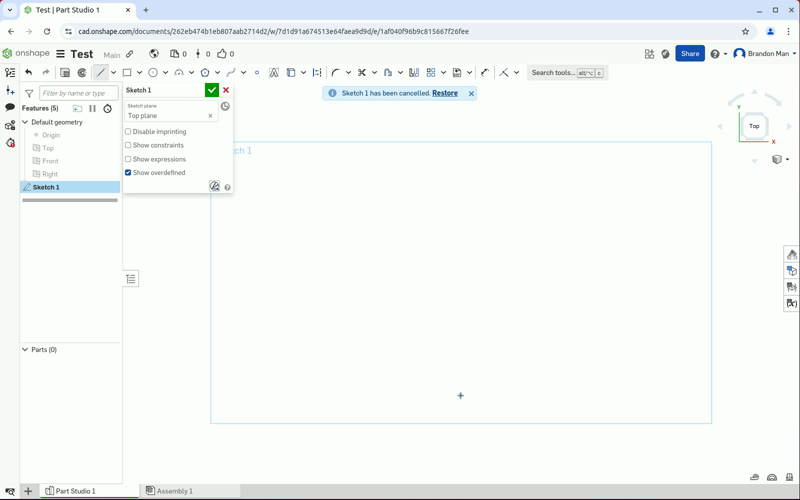
key_down(shift)
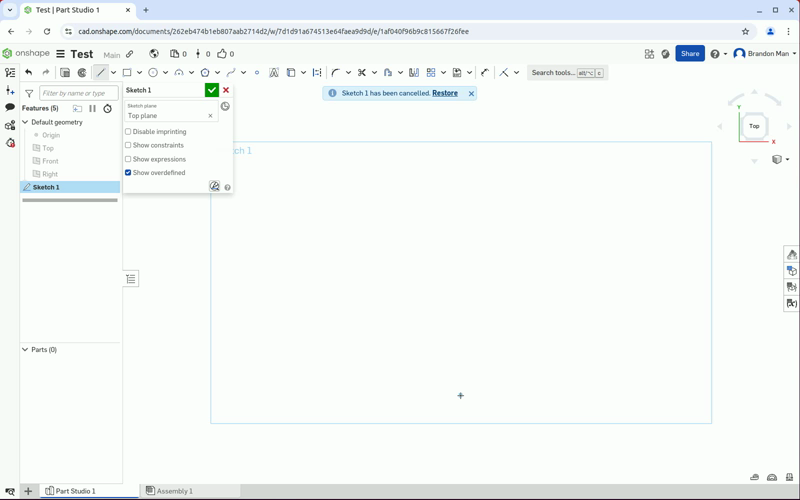
mouse_move(573, 395)
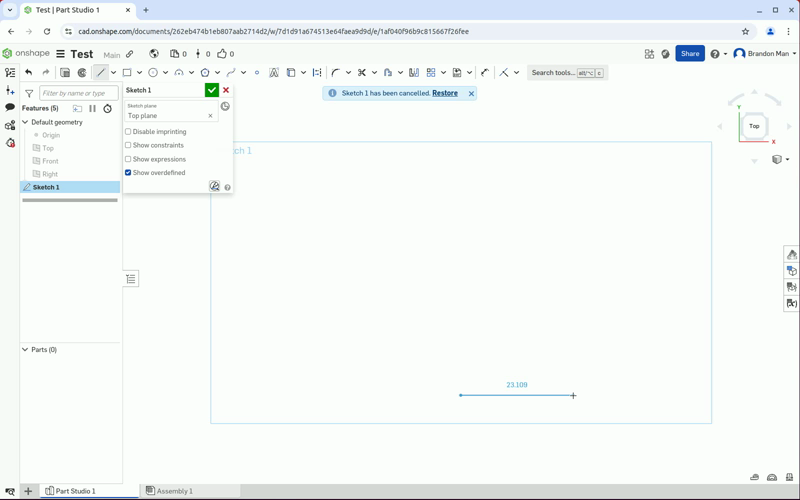
click(573, 395)
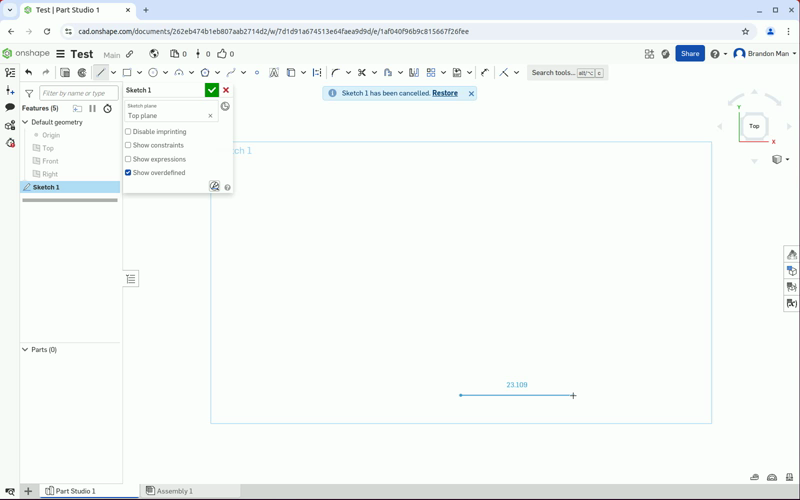
key_up(shift)
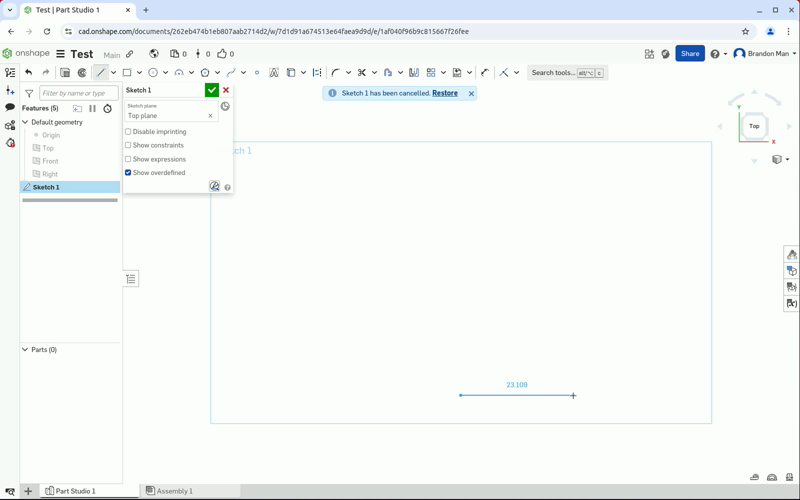
key_down(shift)
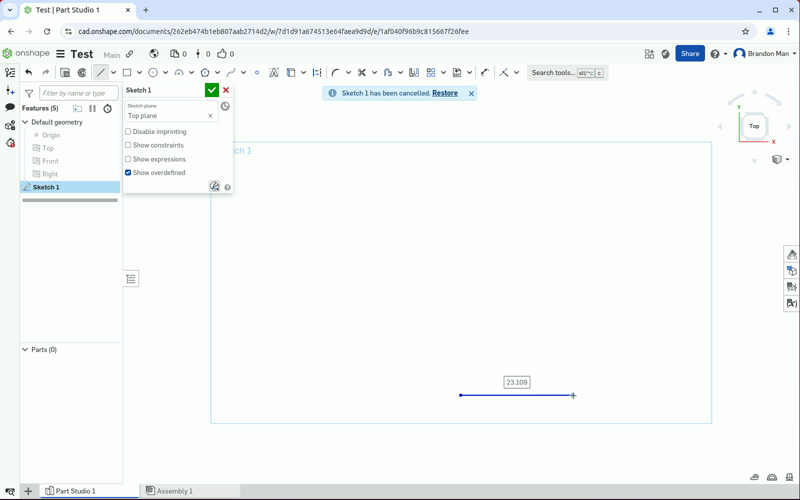
mouse_move(573, 282)
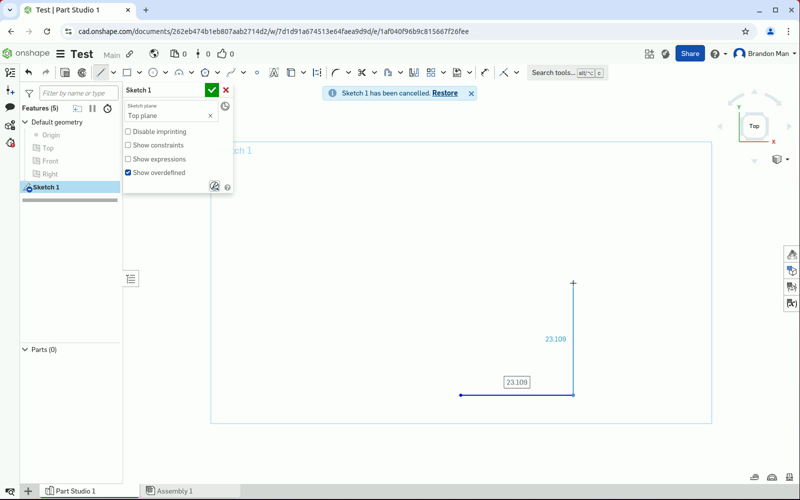
click(573, 282)
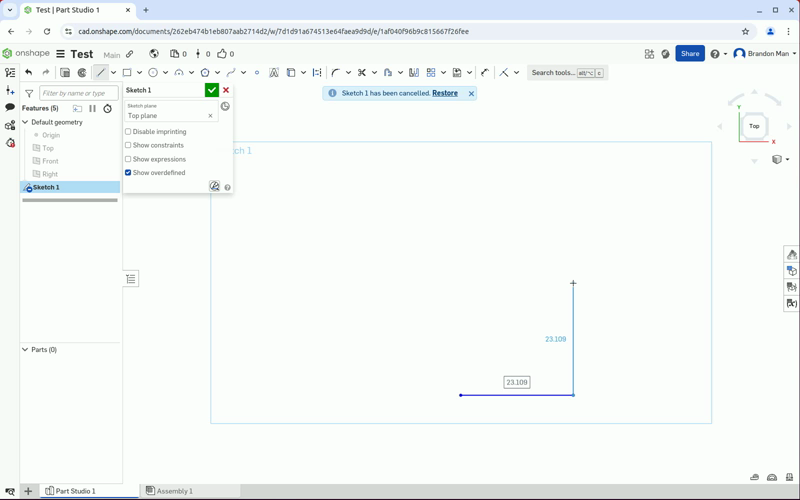
key_up(shift)
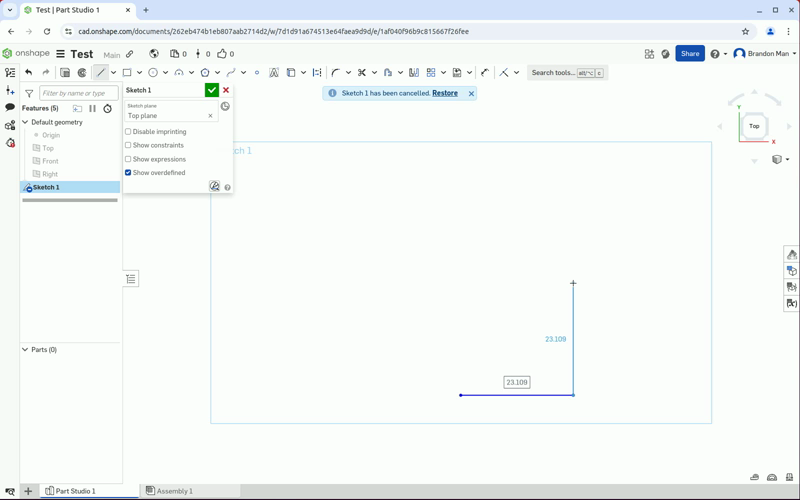
key_down(shift)
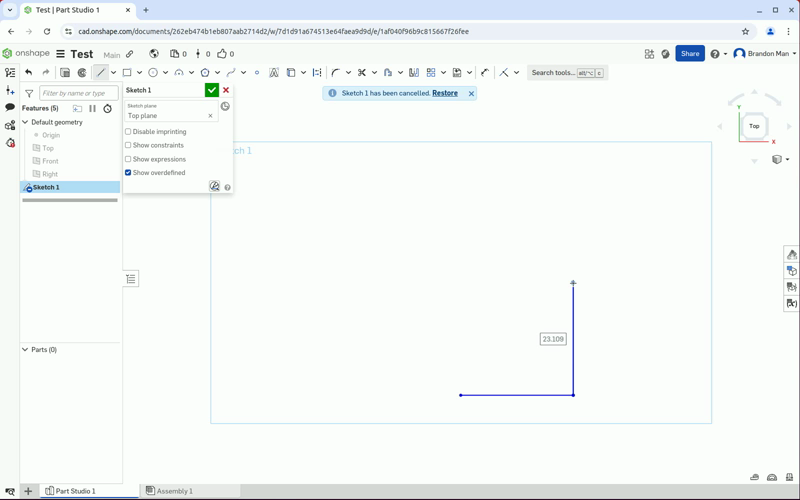
mouse_move(460, 282)
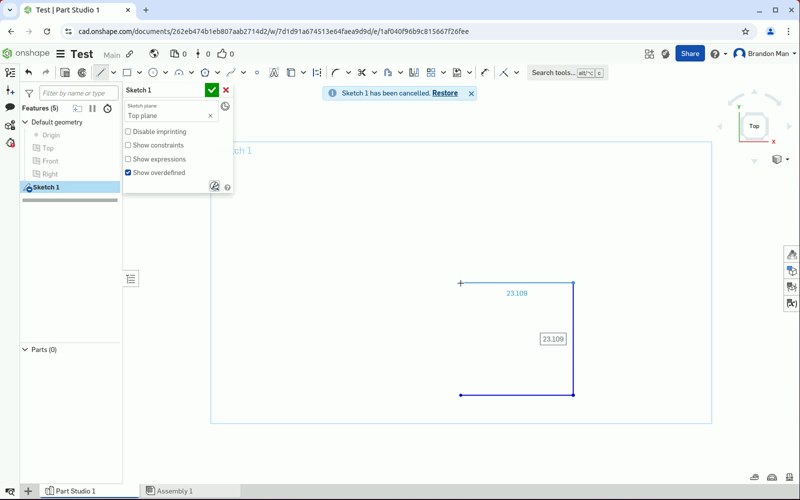
click(460, 282)
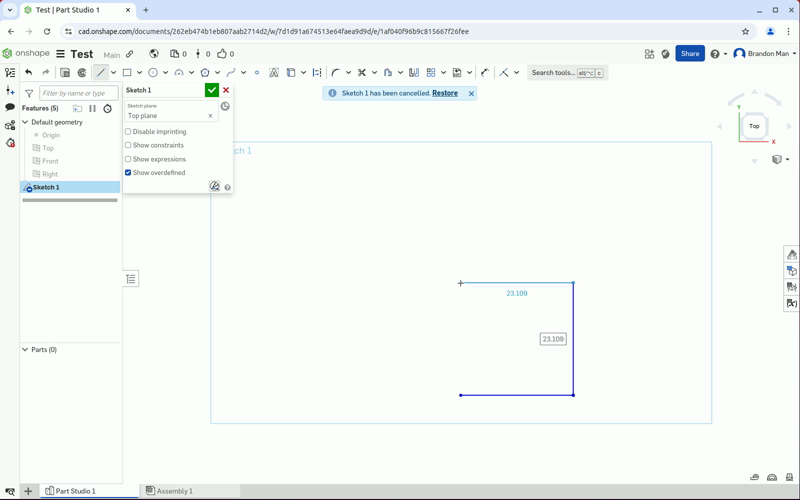
key_up(shift)
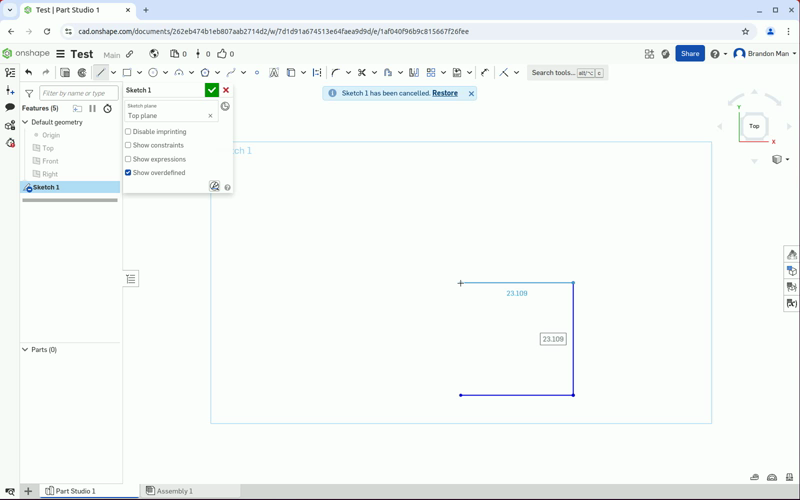
key_down(shift)
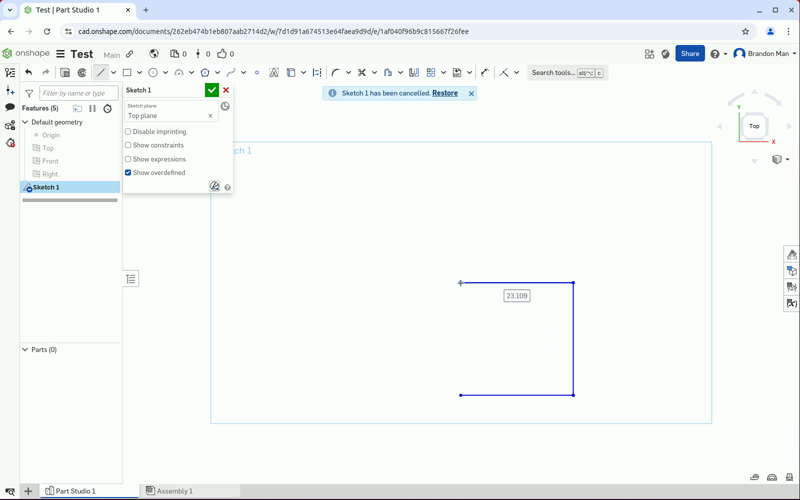
mouse_move(460, 395)
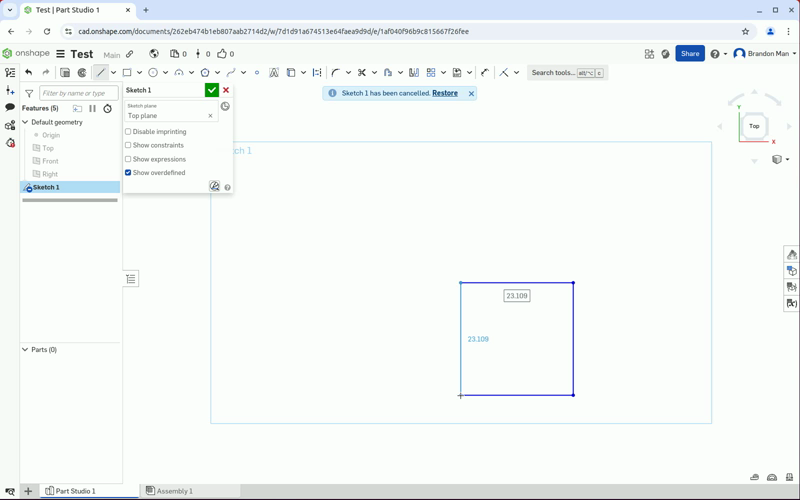
key_up(shift)
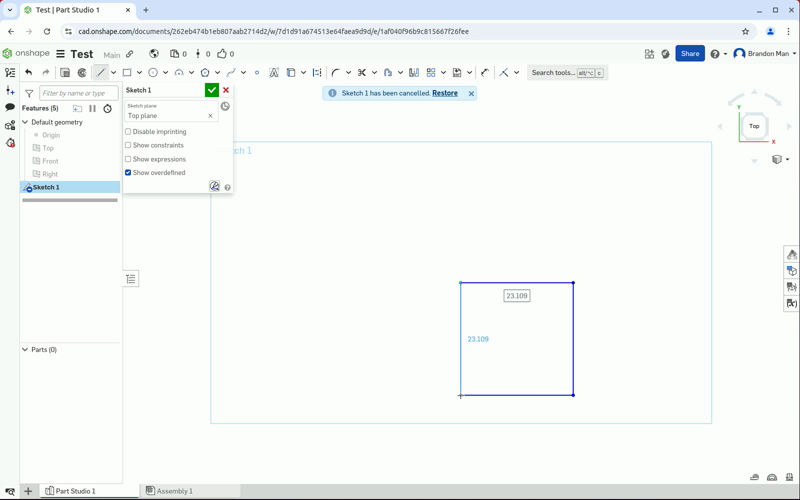
click(460, 395)
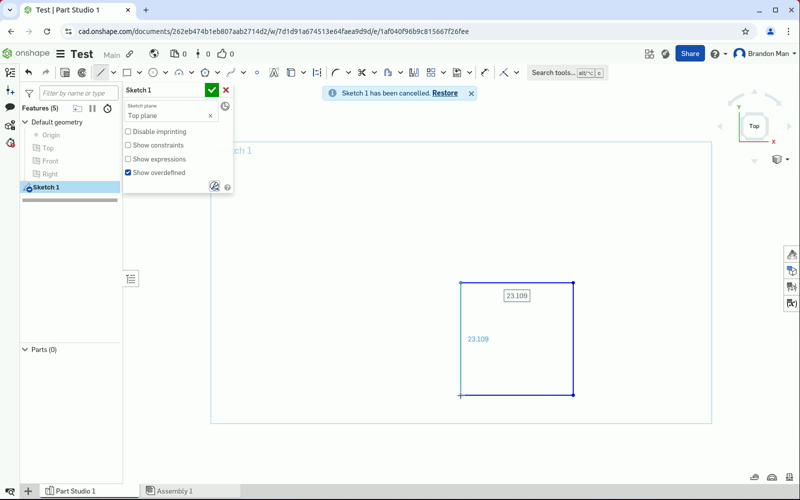
key(esc)
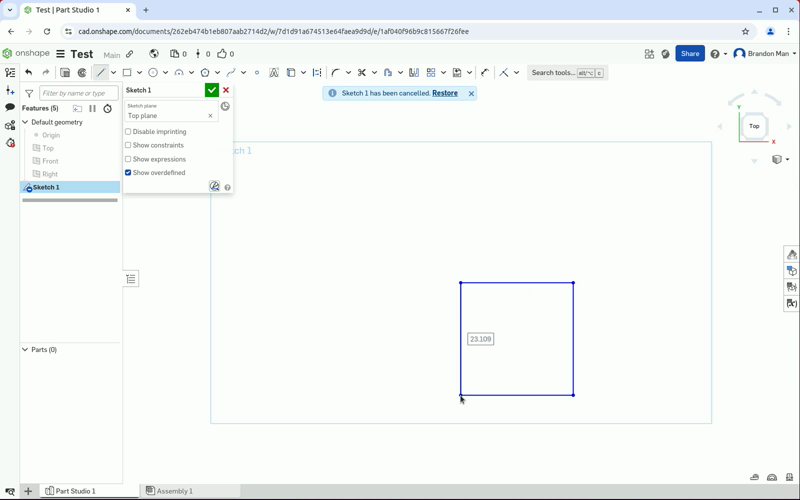
mouse_move(490, 339)
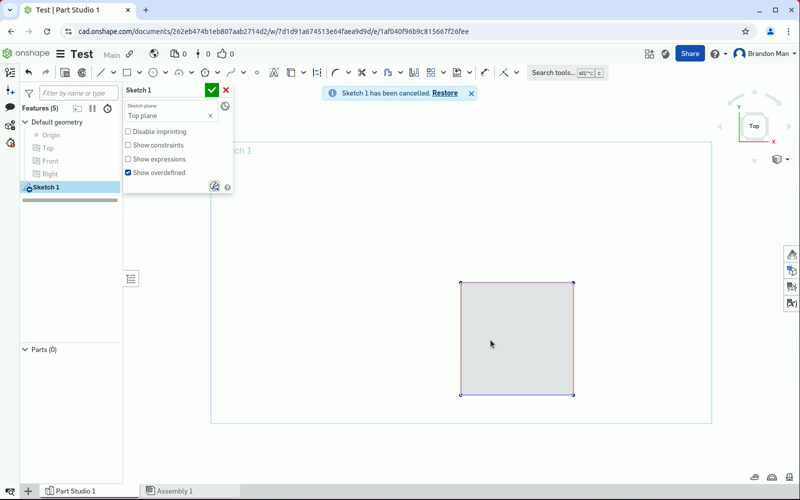
click(490, 339)
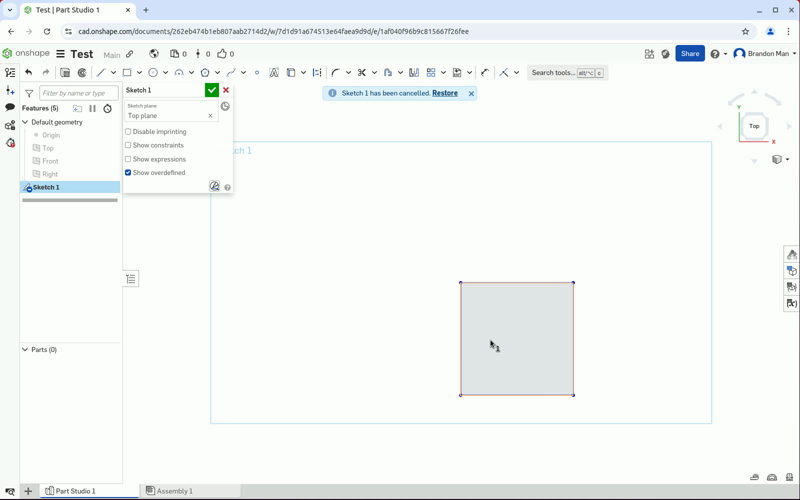
mouse_move(73, 352)
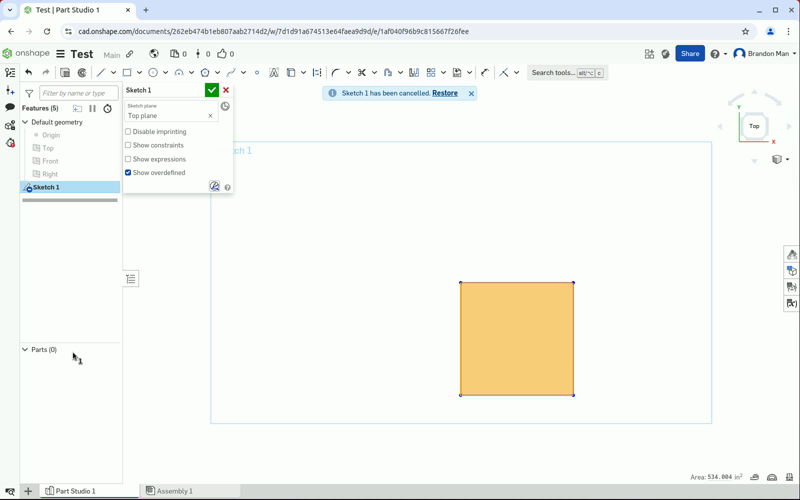
key(shift+y)
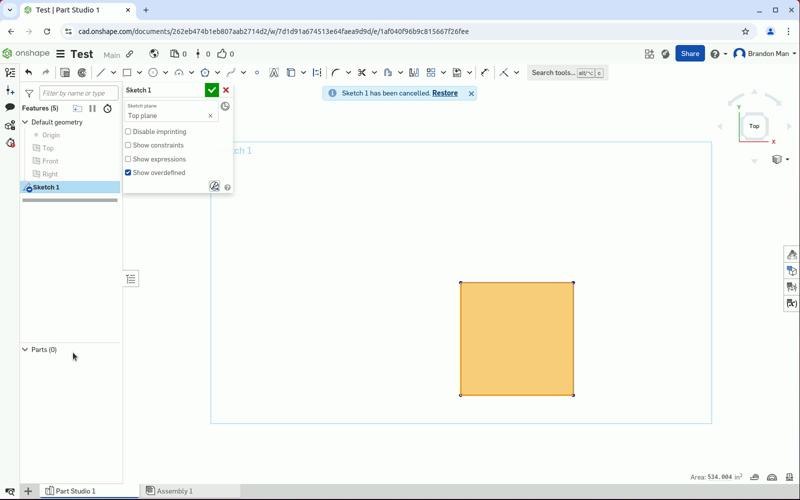
key(shift+e)
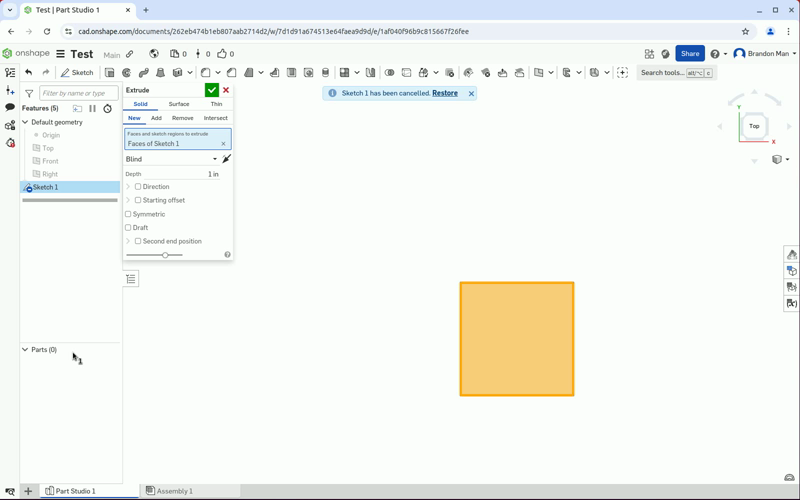
mouse_move(143, 106)
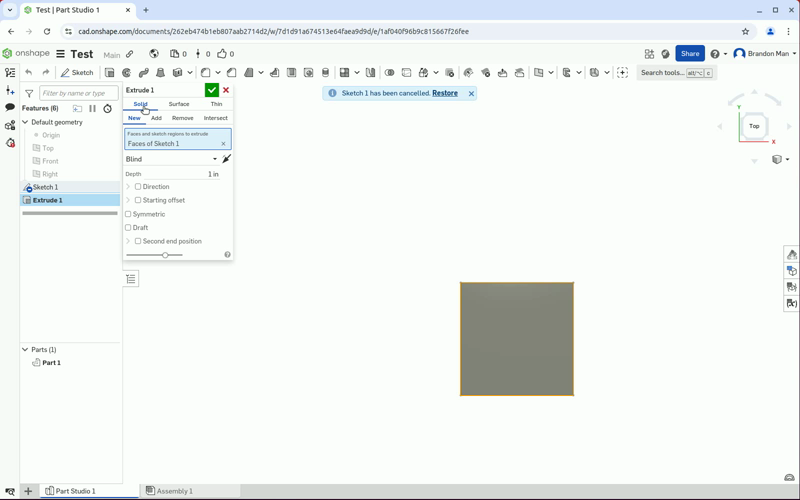
click(143, 106)
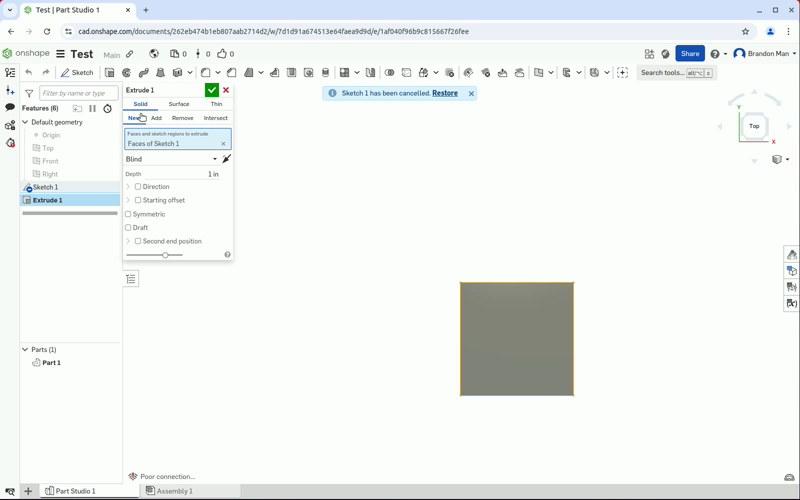
mouse_move(137, 120)
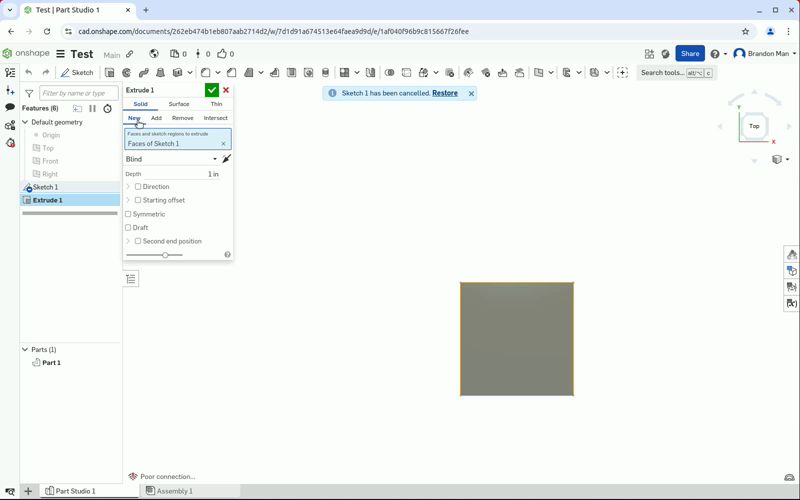
click(137, 120)
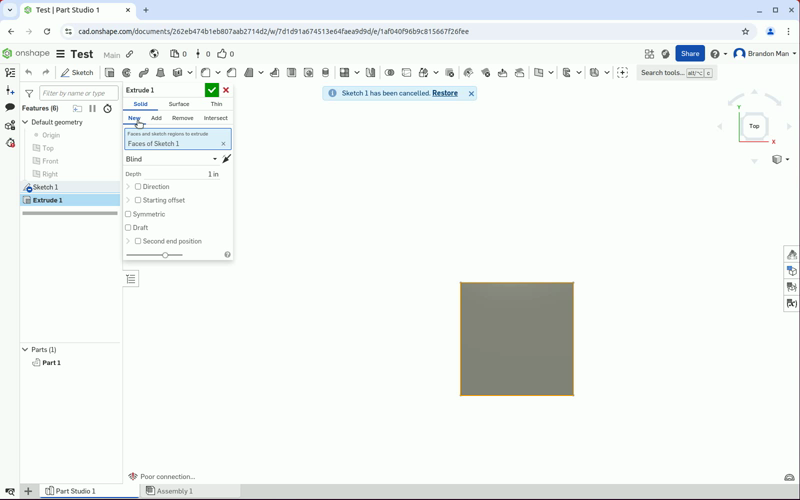
key(tab, 4)
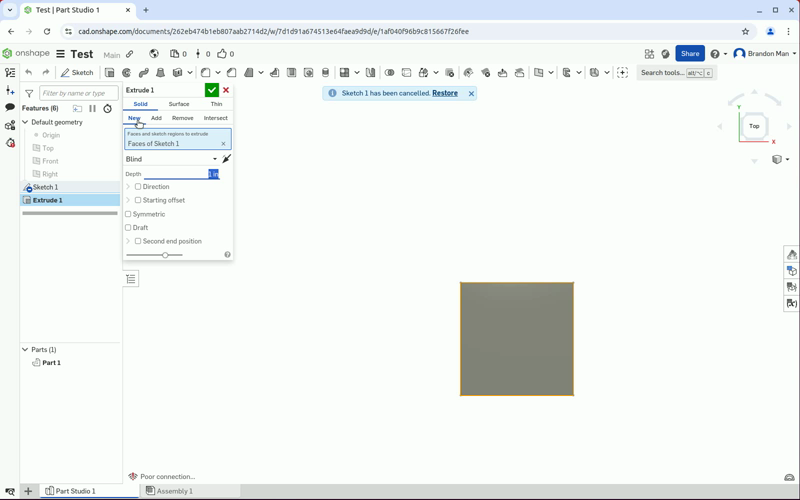
text(1.204)
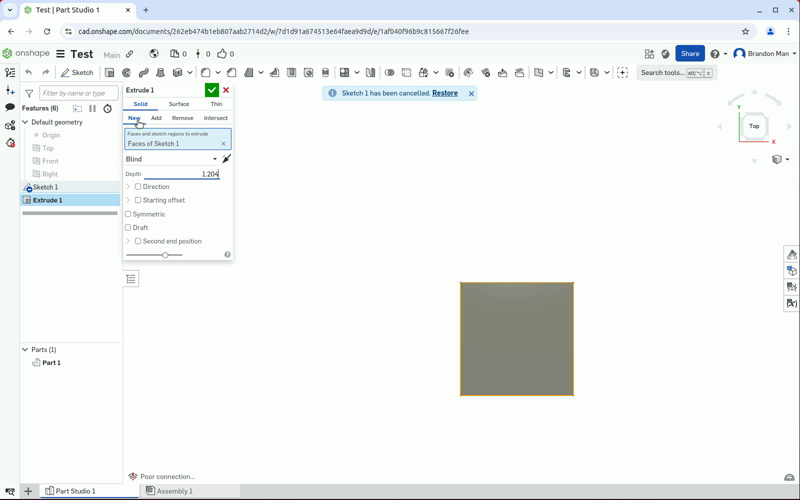
key(enter)
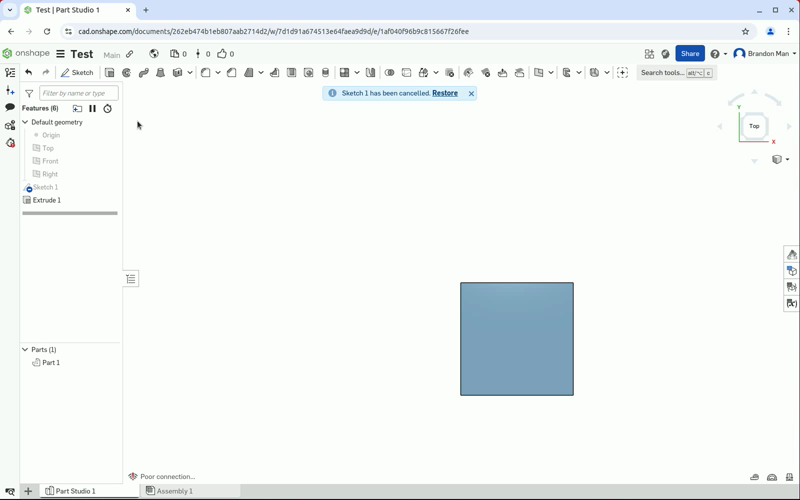
key(shift+h)
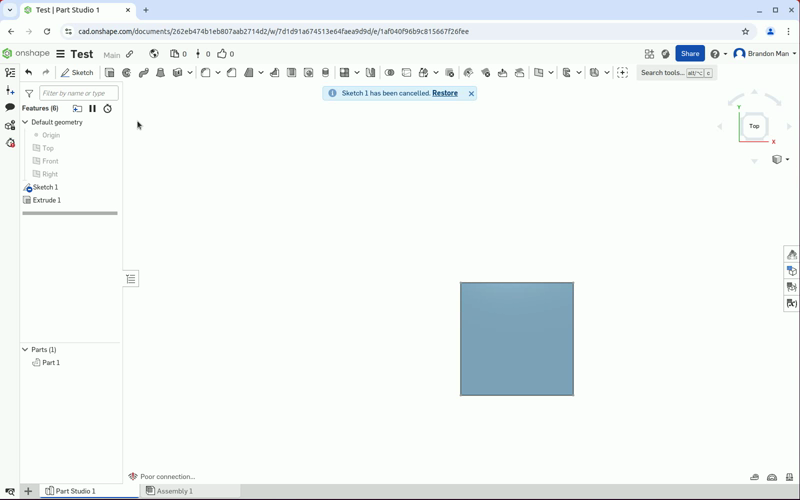
key(shift+h)
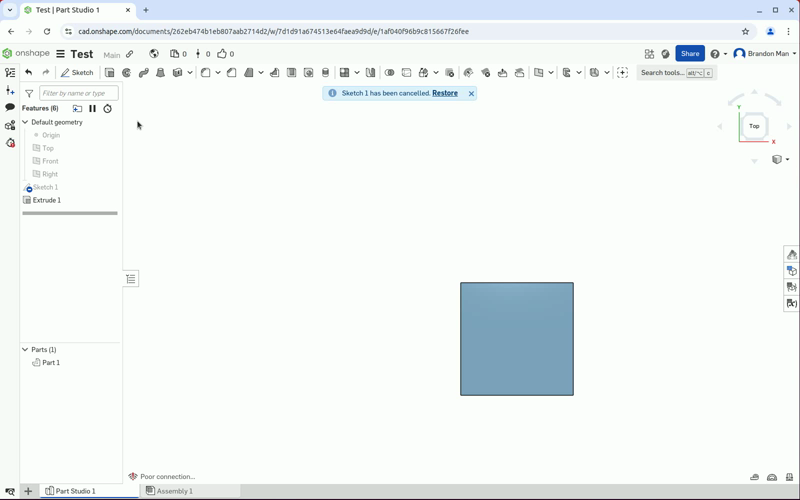
mouse_move(73, 189)
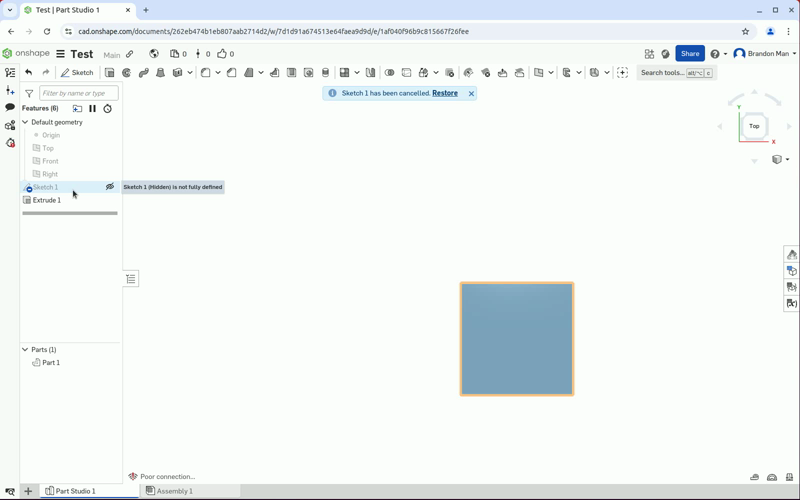
click(73, 189)
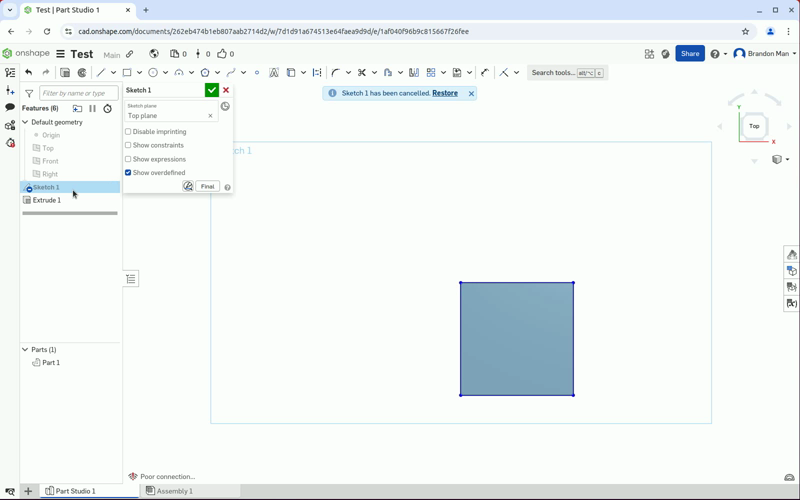
mouse_move(229, 92)
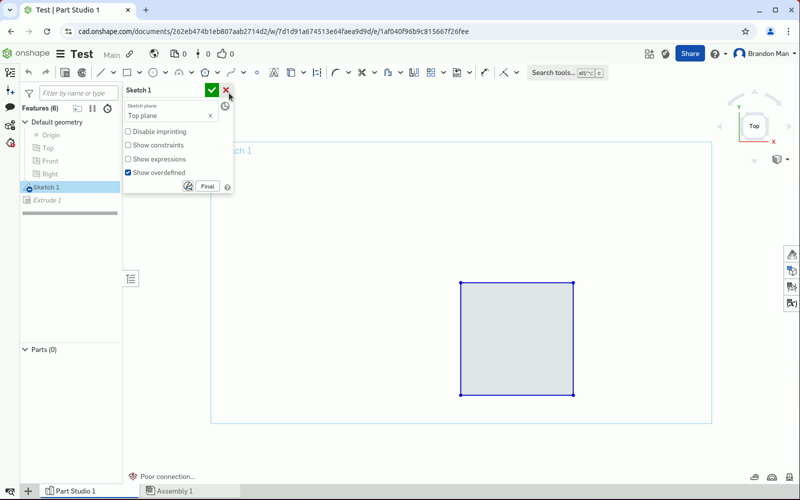
click(229, 92)
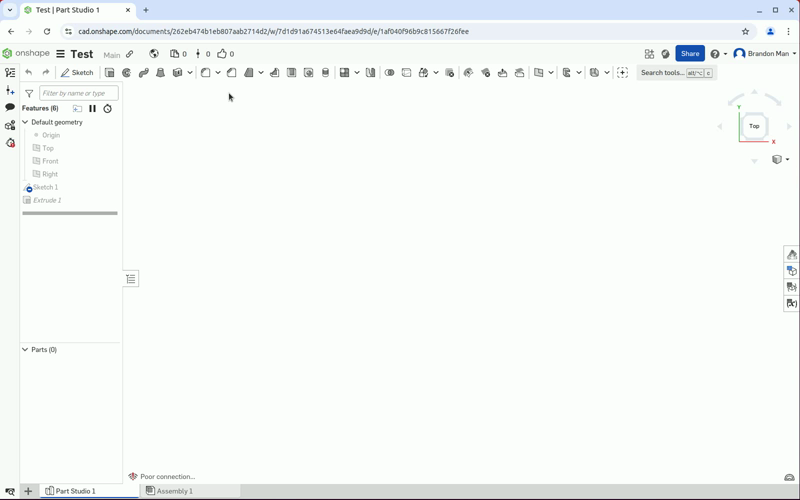
mouse_move(541, 75)
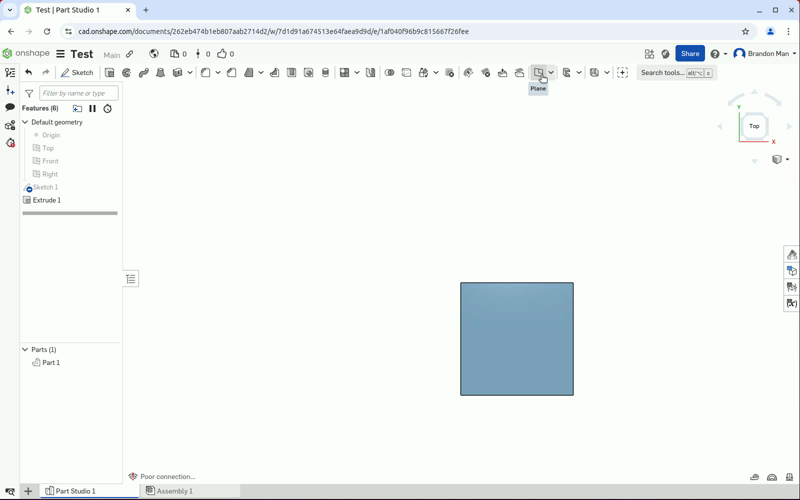
click(541, 75)
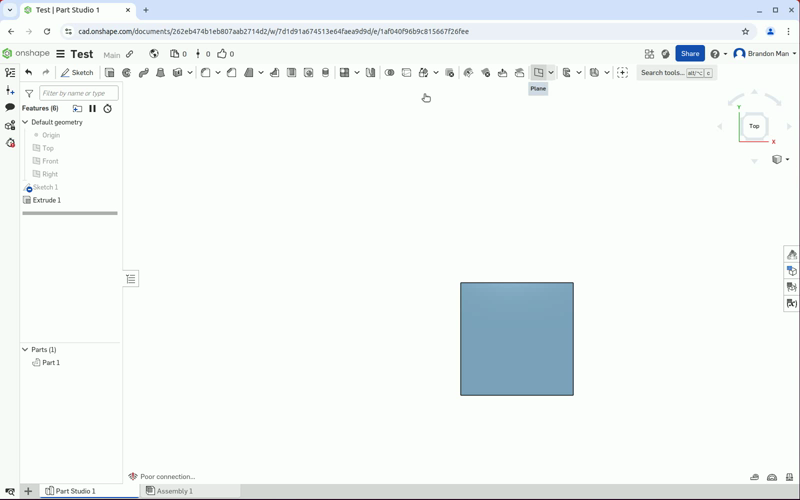
mouse_move(73, 150)
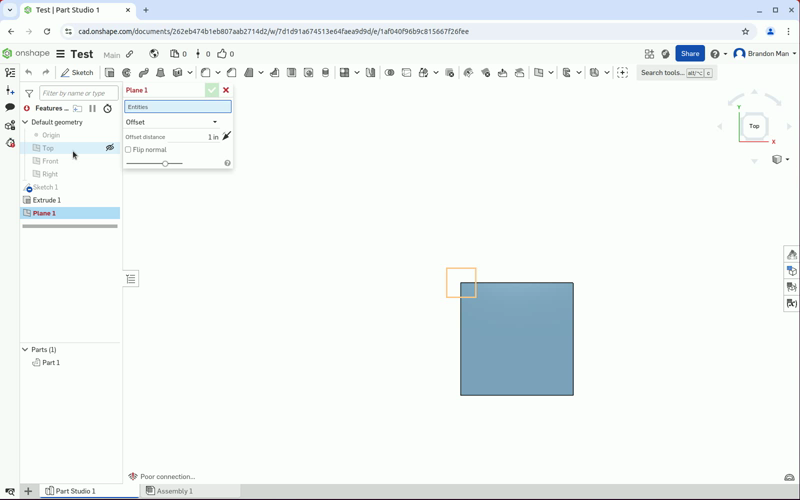
click(73, 150)
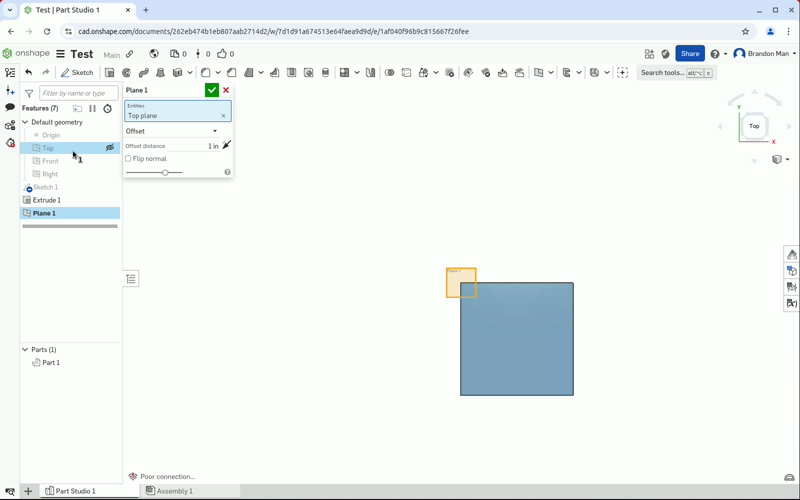
key(tab, 2)
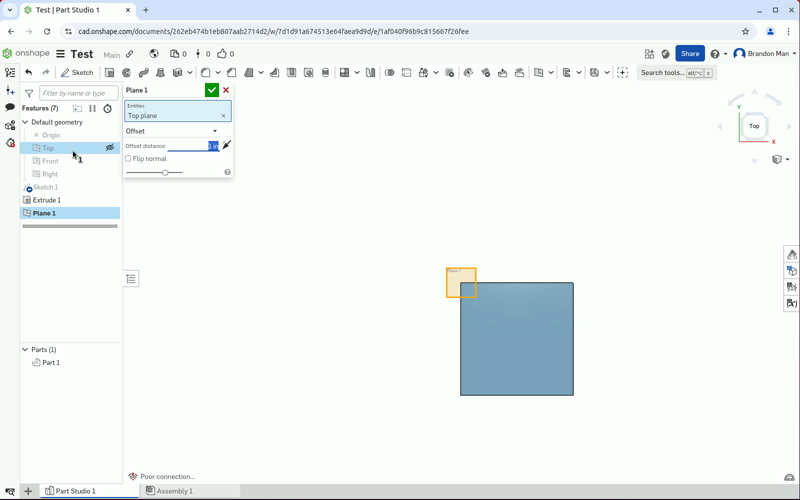
text(1.202)
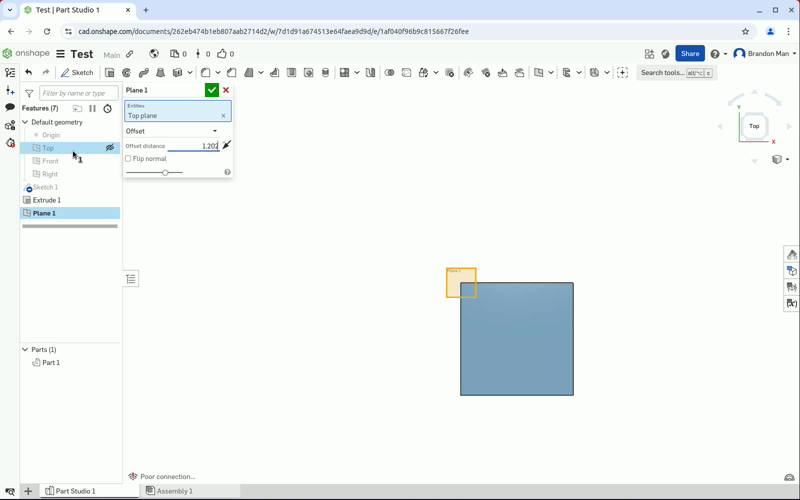
key(enter, 2)
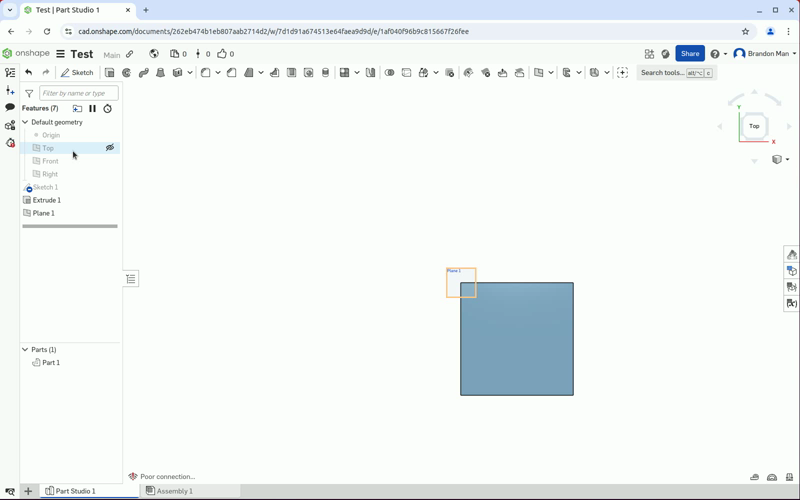
key(shift+s)
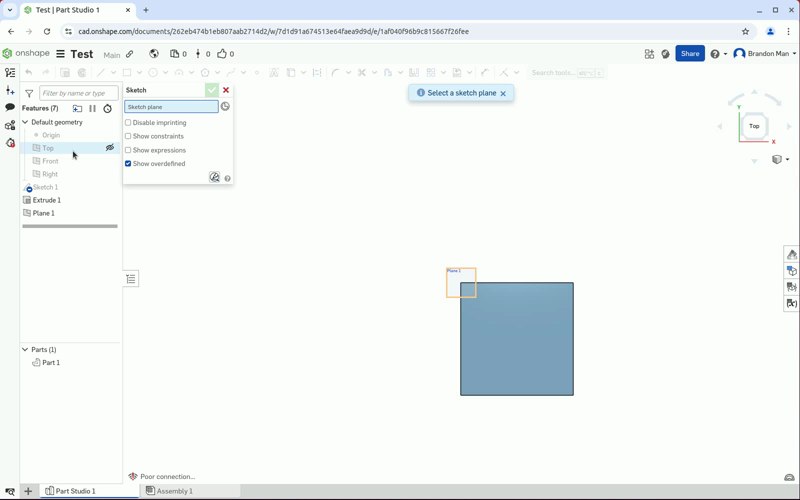
mouse_move(73, 215)
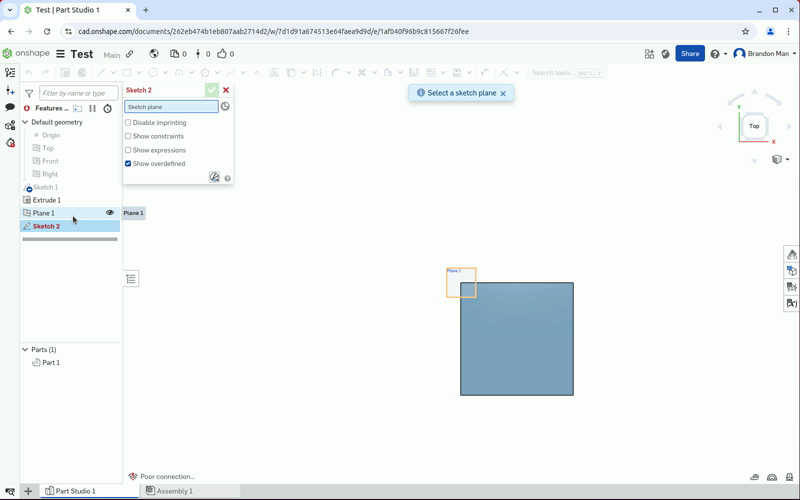
click(73, 215)
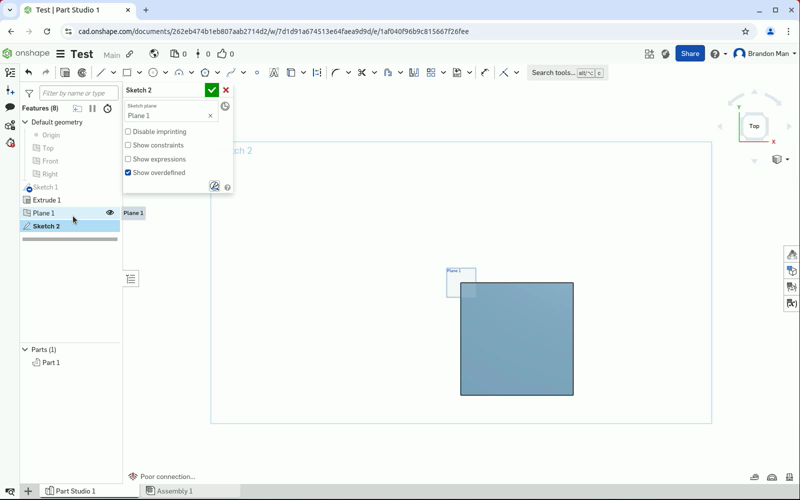
mouse_move(73, 352)
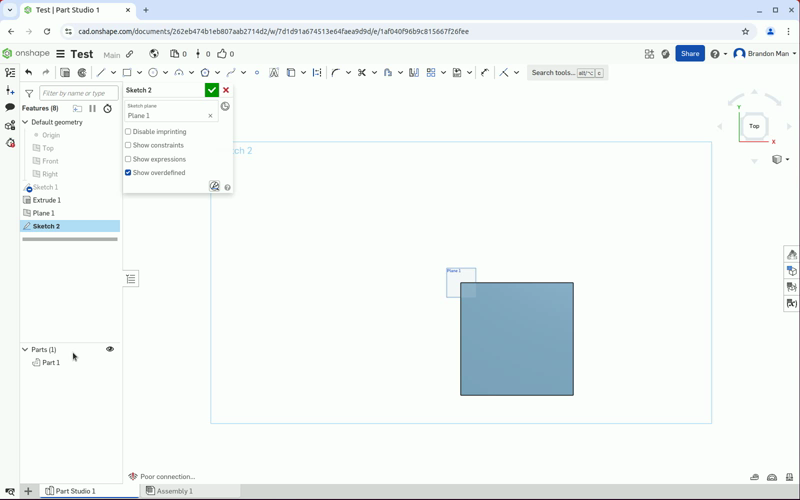
key(y)
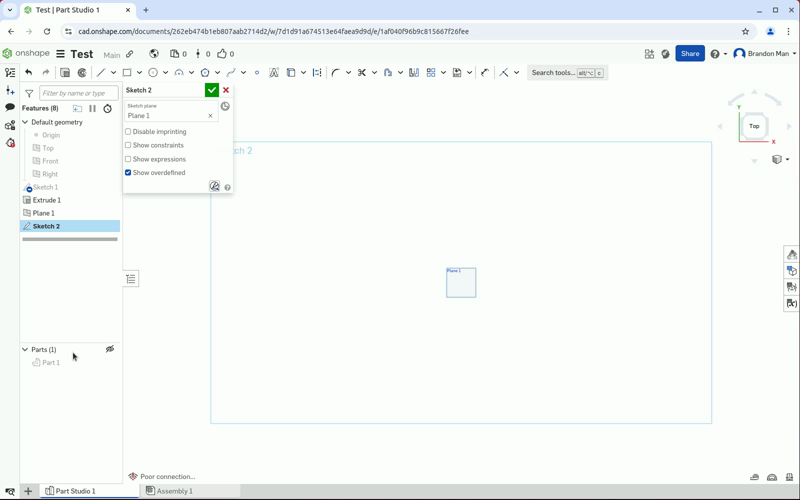
key(l)
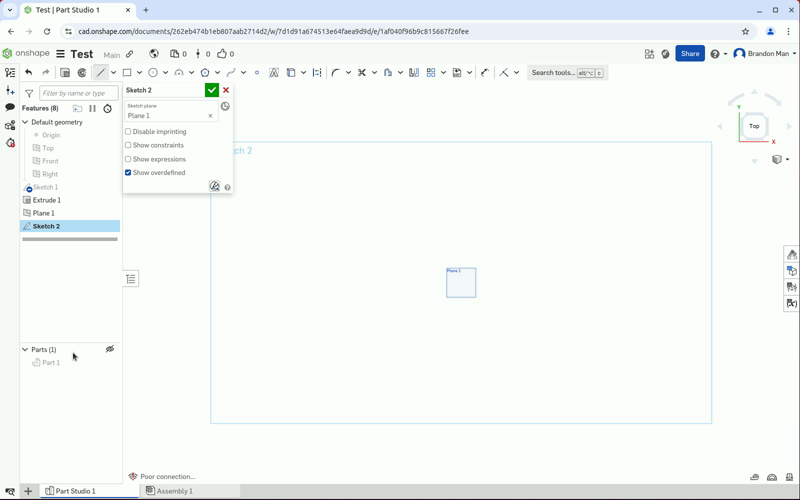
key_down(shift)
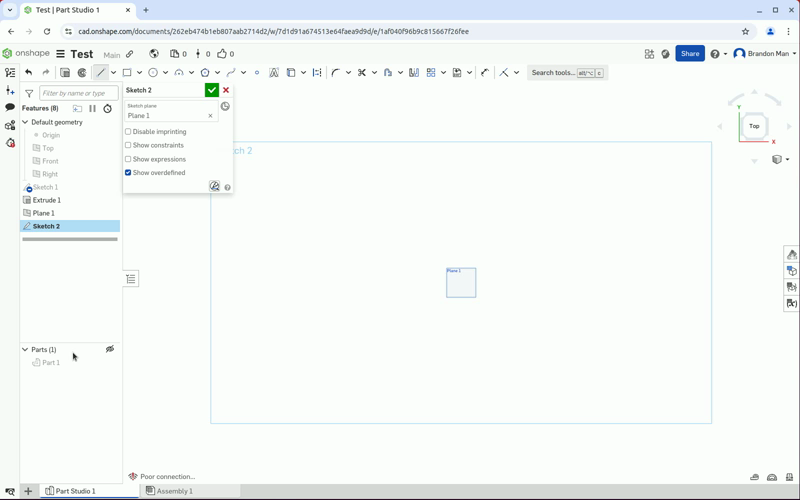
mouse_move(492, 328)
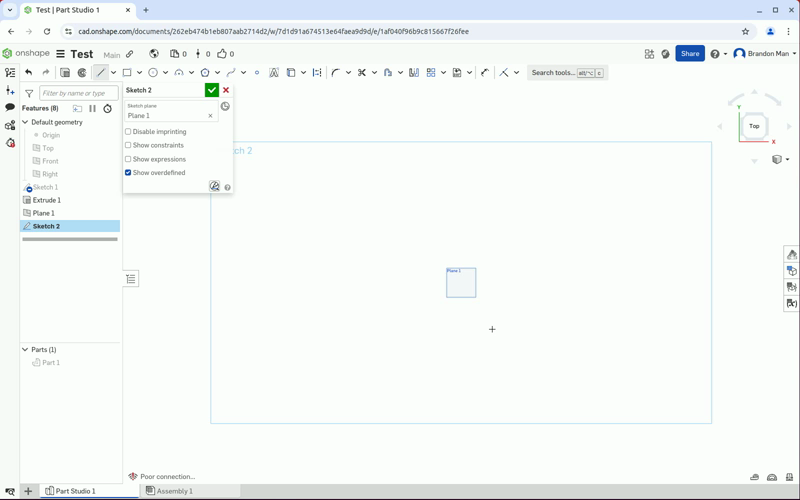
click(492, 328)
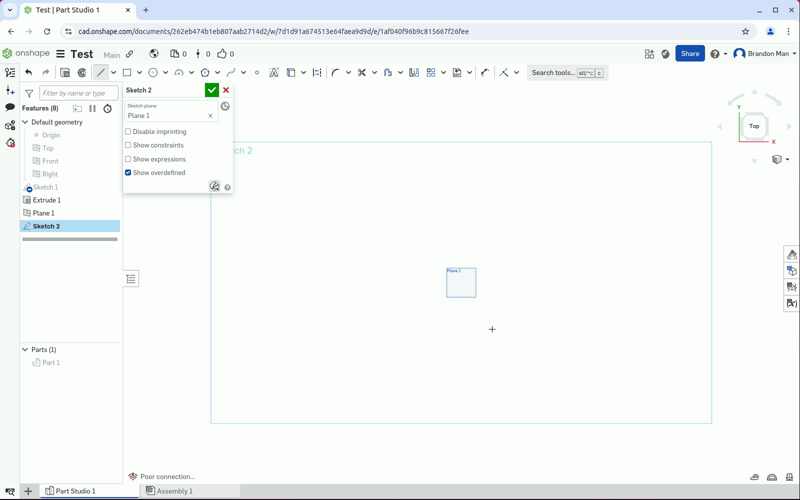
key_up(shift)
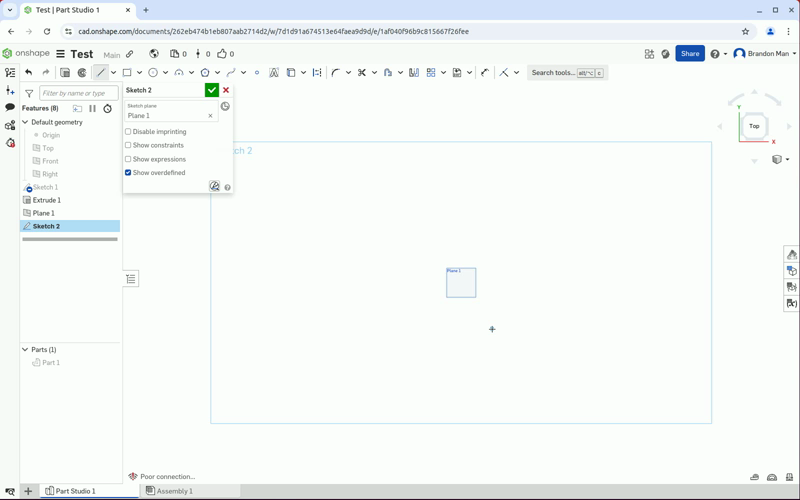
key_down(shift)
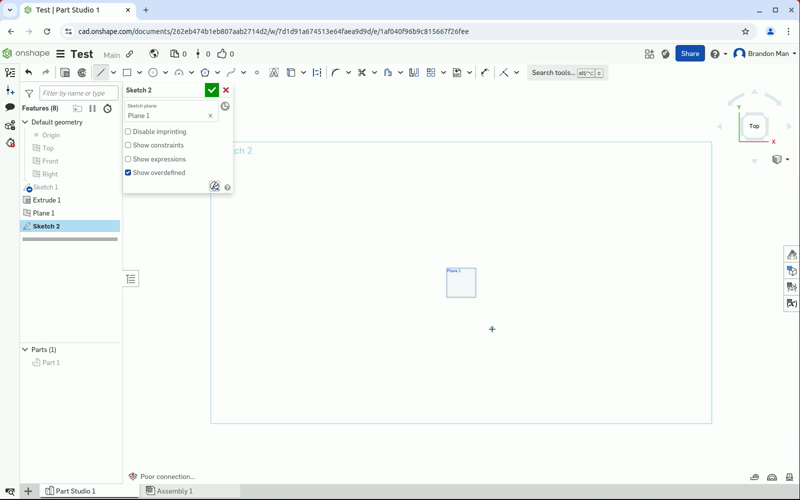
mouse_move(522, 328)
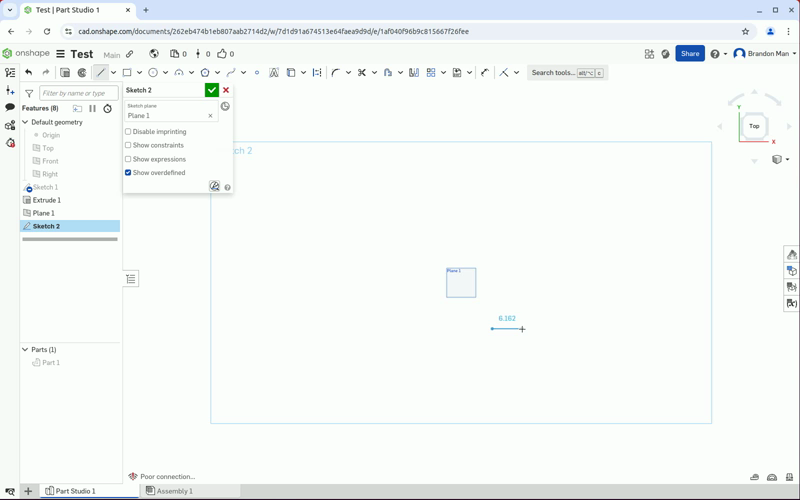
mouse_move(542, 328)
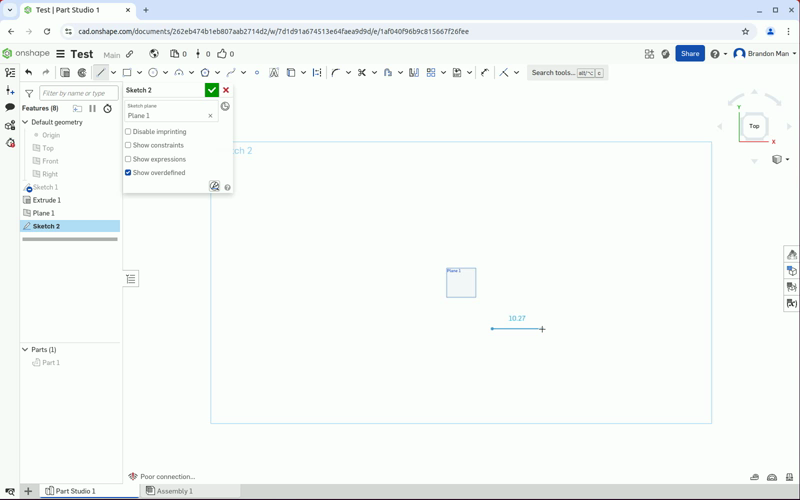
click(542, 328)
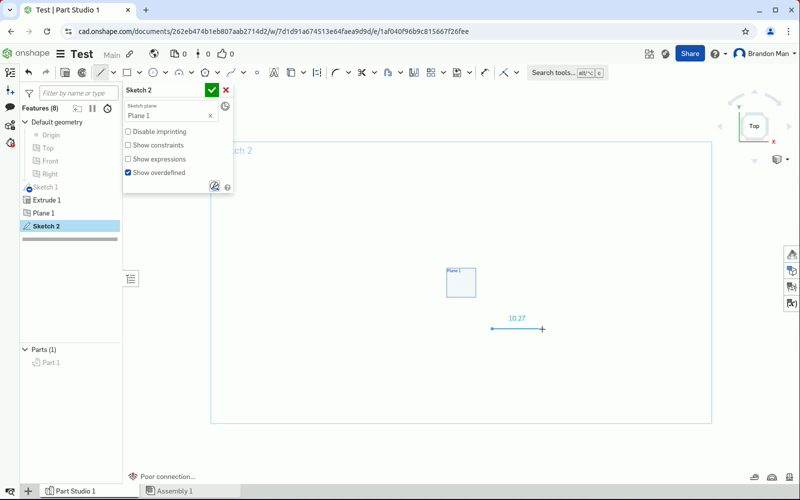
key_up(shift)
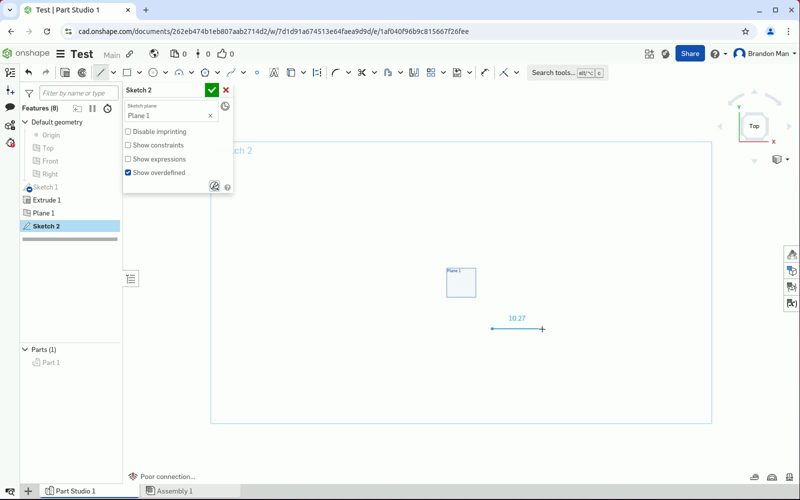
key_down(shift)
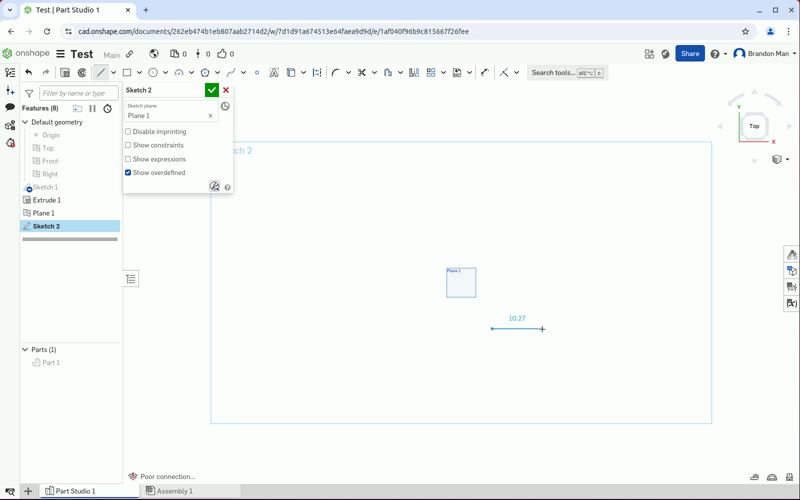
mouse_move(572, 328)
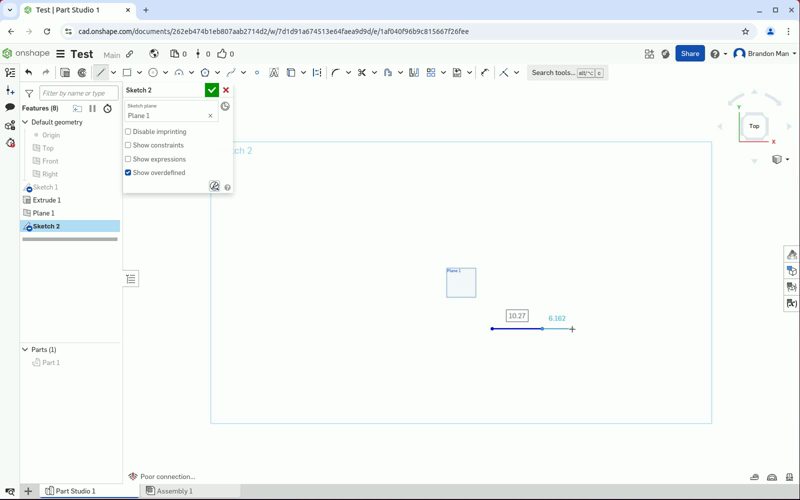
mouse_move(542, 292)
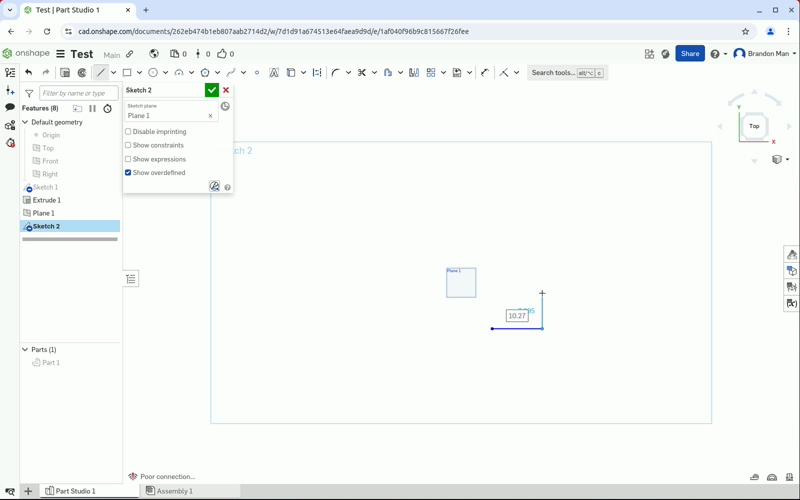
click(542, 292)
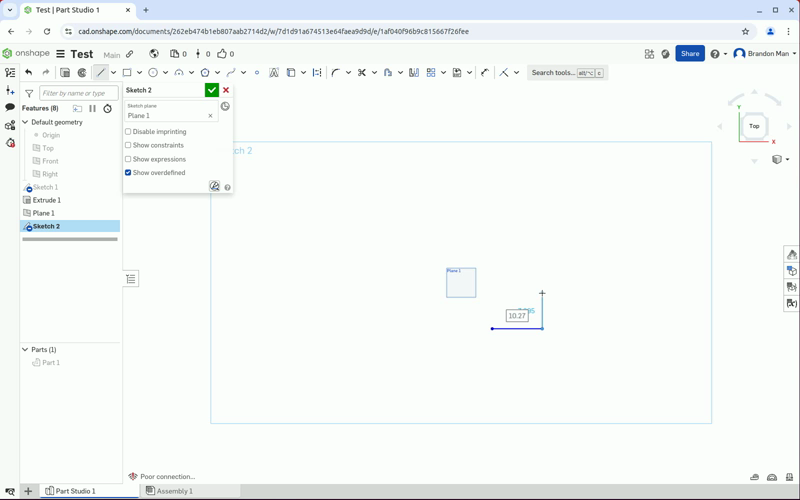
key_up(shift)
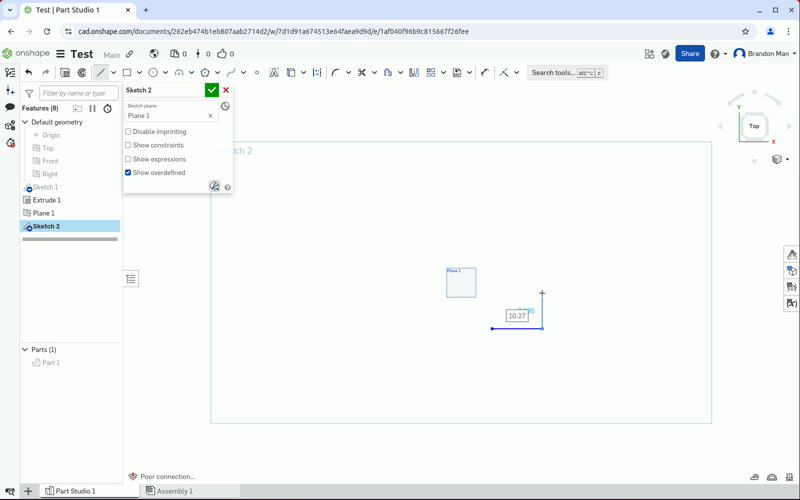
key_down(shift)
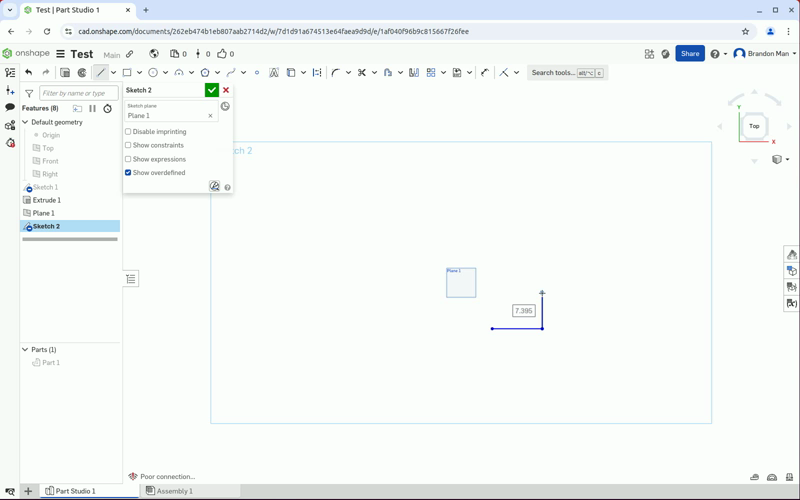
mouse_move(572, 292)
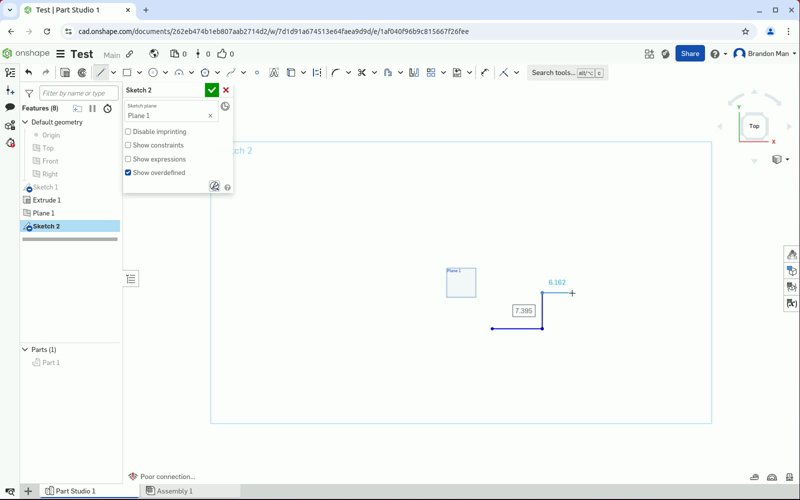
mouse_move(492, 292)
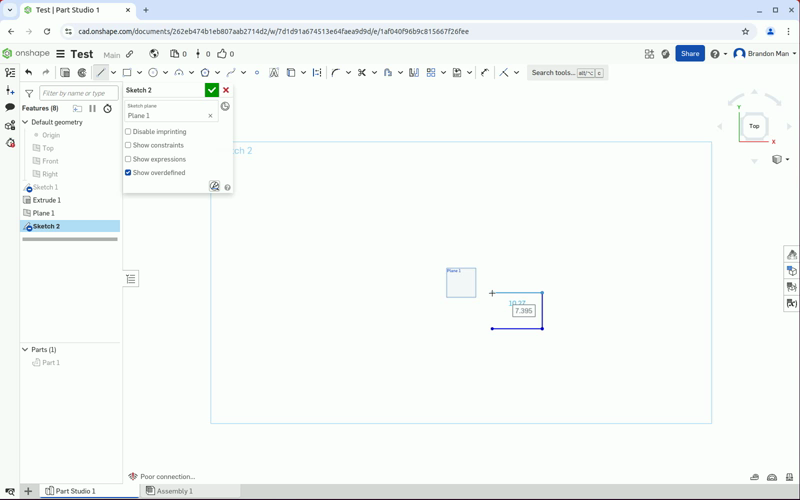
click(492, 292)
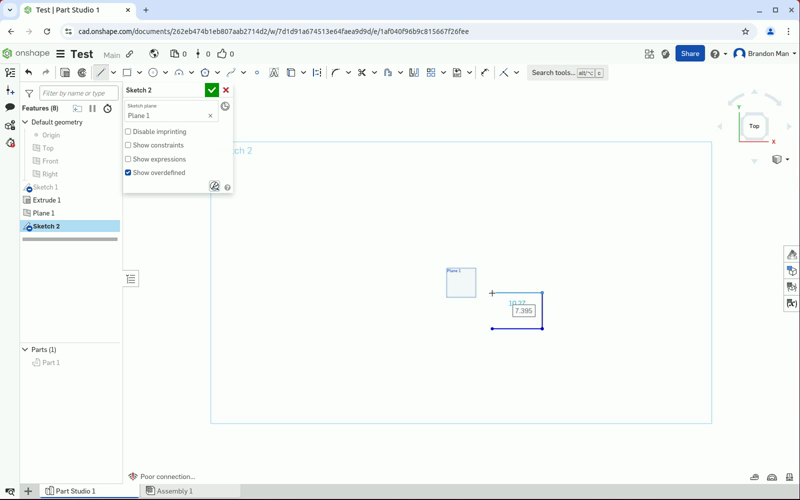
key_up(shift)
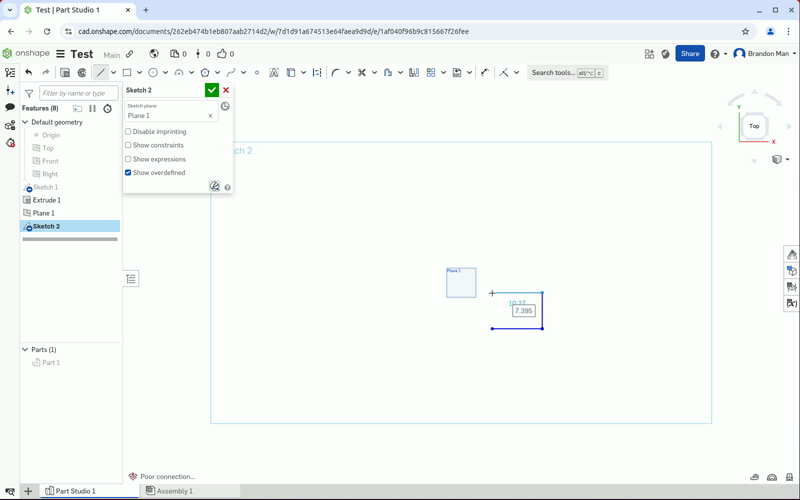
mouse_move(522, 292)
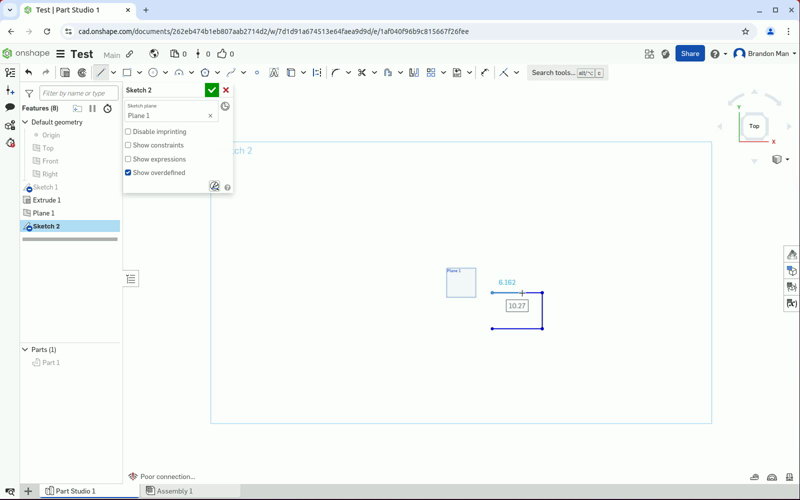
key_down(shift)
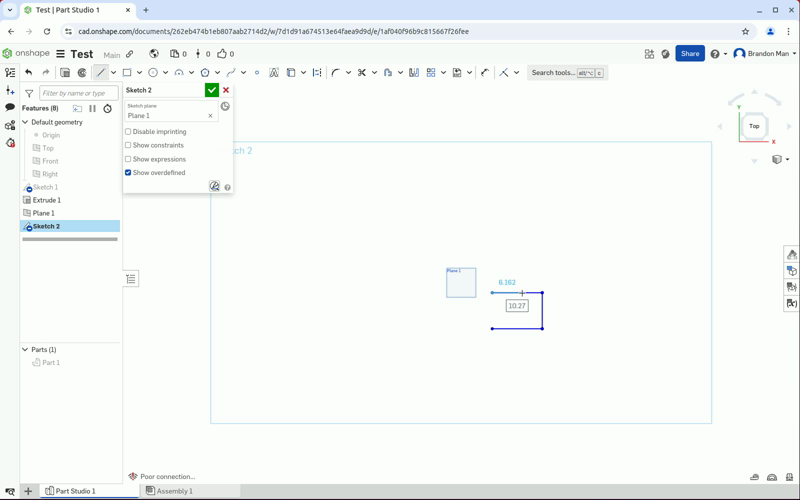
mouse_move(492, 328)
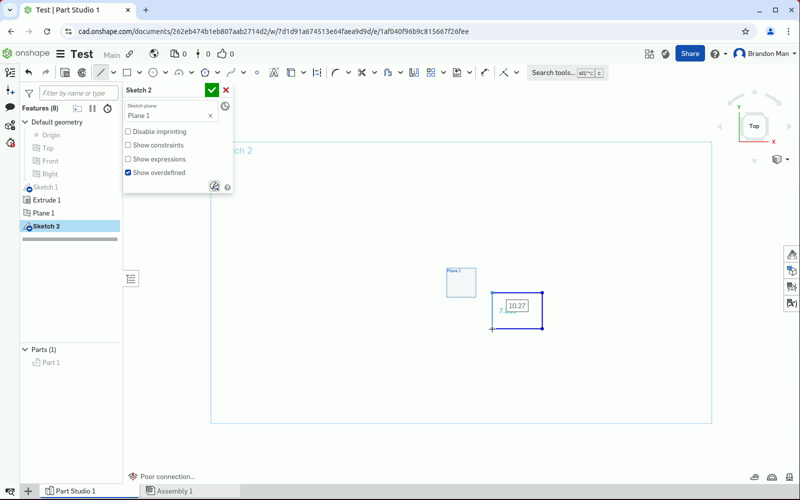
key_up(shift)
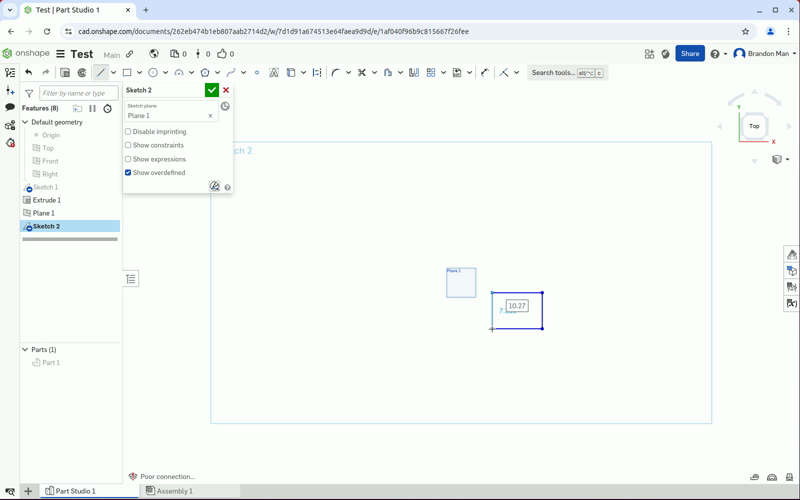
click(492, 328)
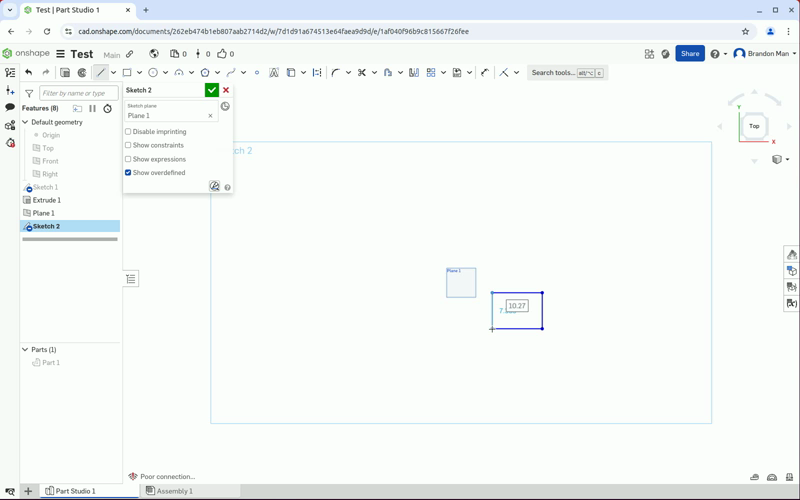
key(esc)
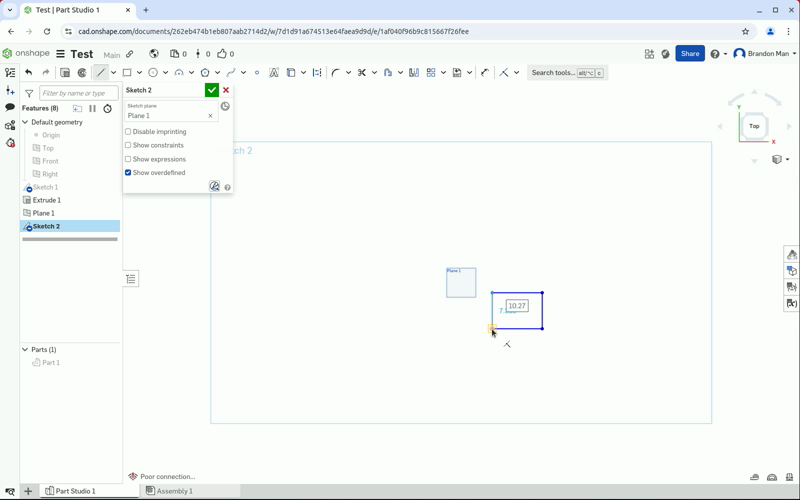
mouse_move(511, 314)
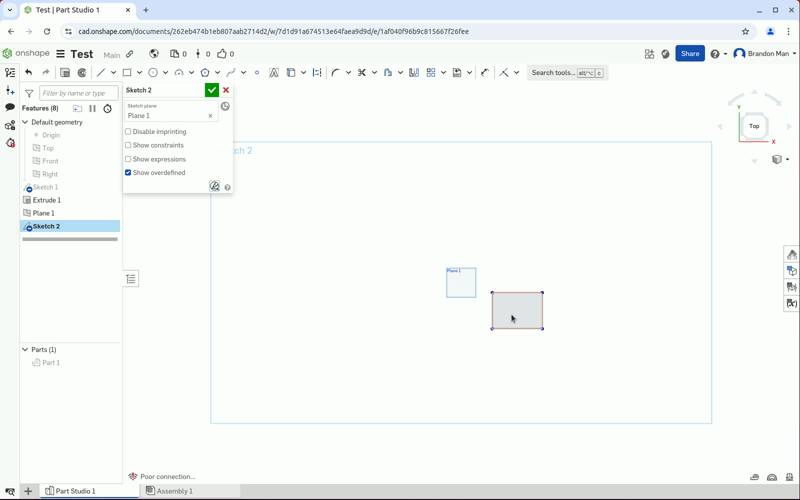
click(511, 314)
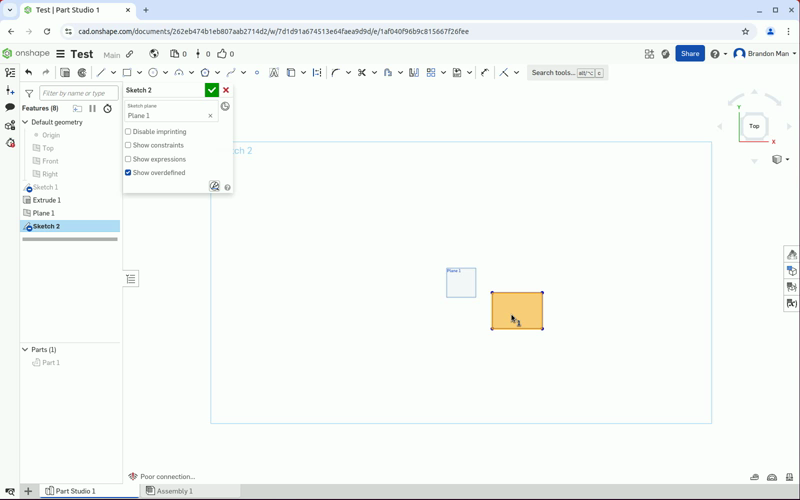
mouse_move(73, 352)
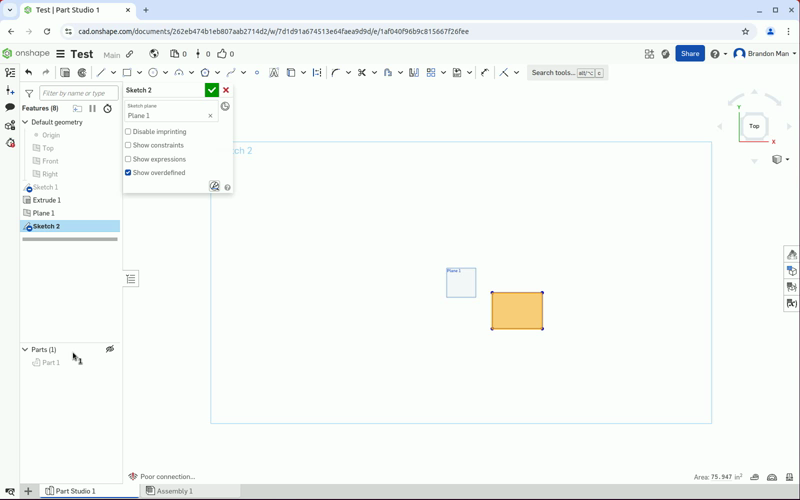
key(shift+y)
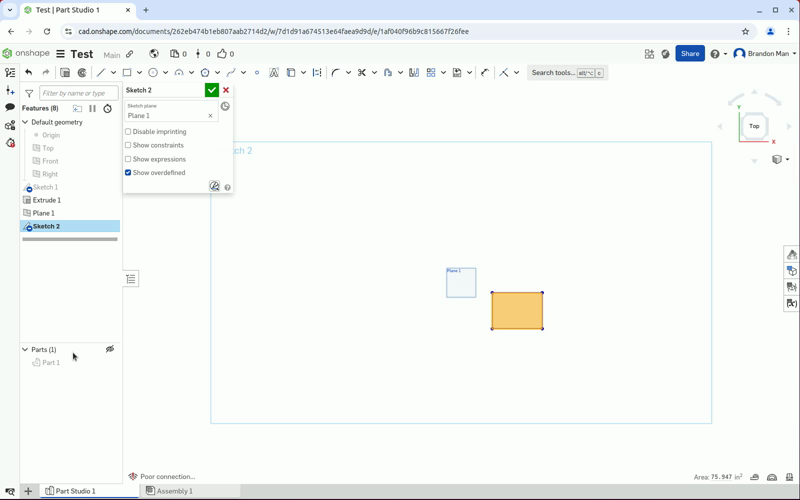
key(shift+e)
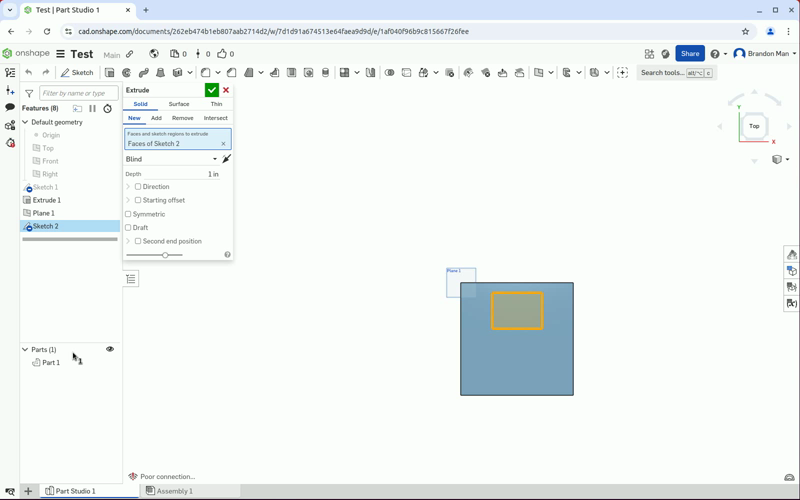
mouse_move(143, 106)
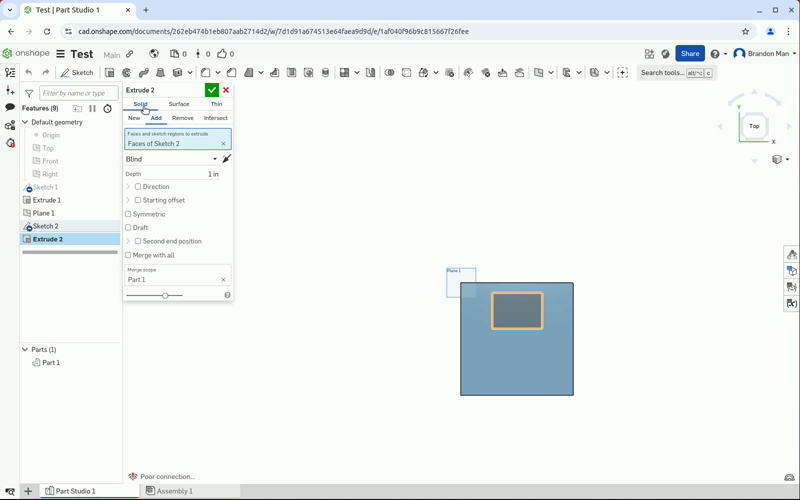
click(143, 106)
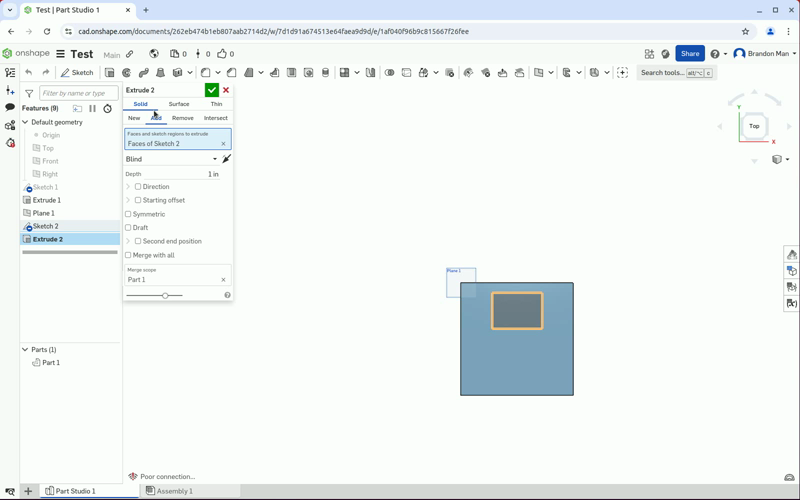
mouse_move(186, 120)
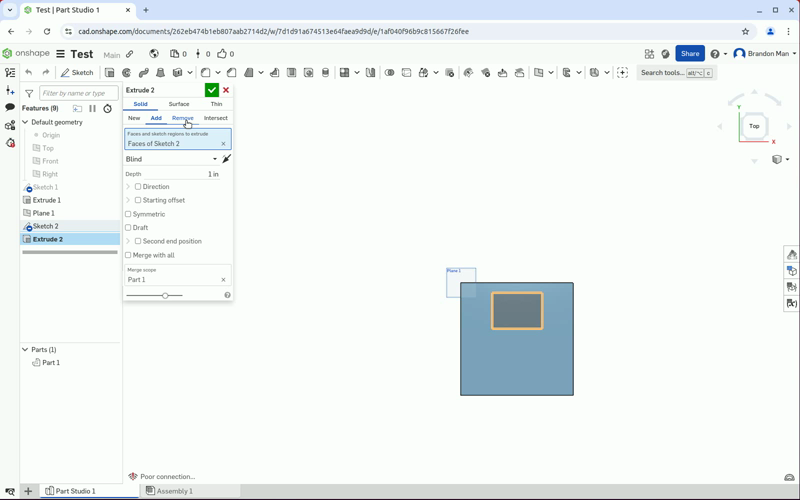
click(186, 120)
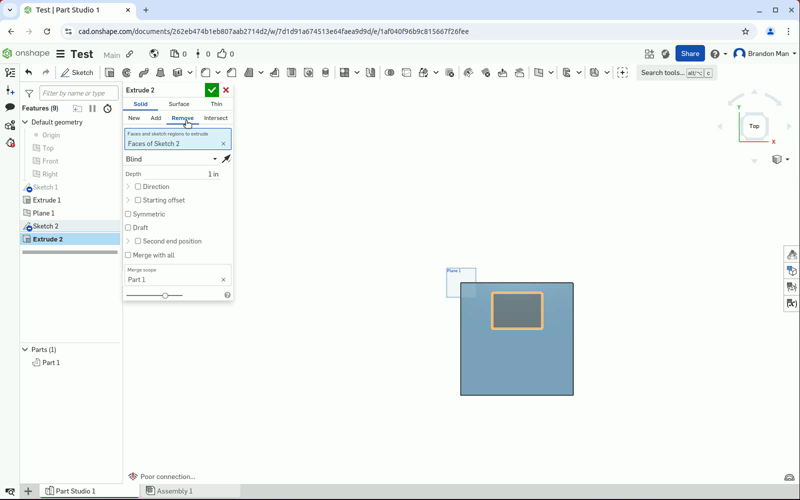
key(tab, 4)
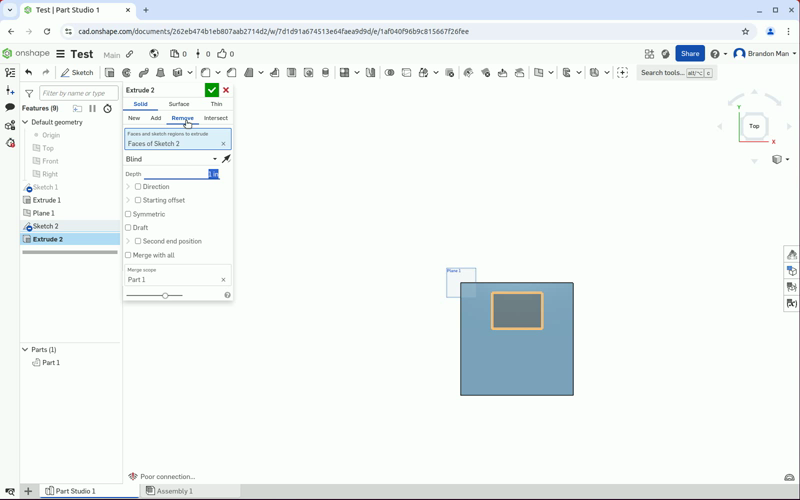
text(19.257)
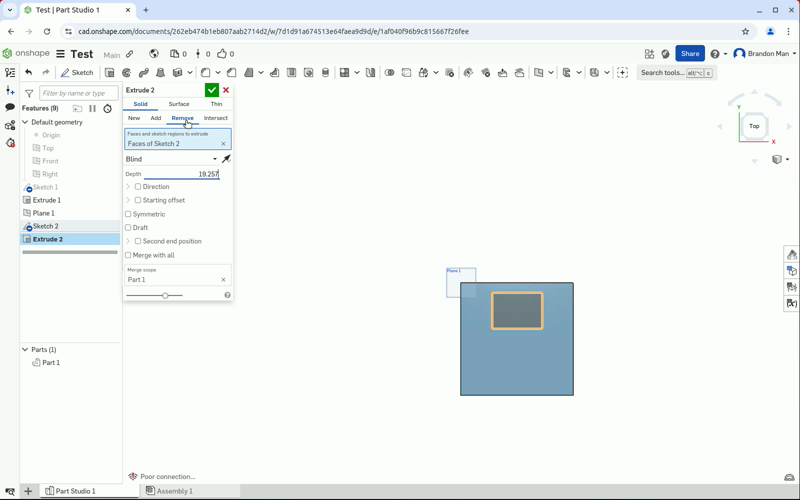
key(tab, 6)
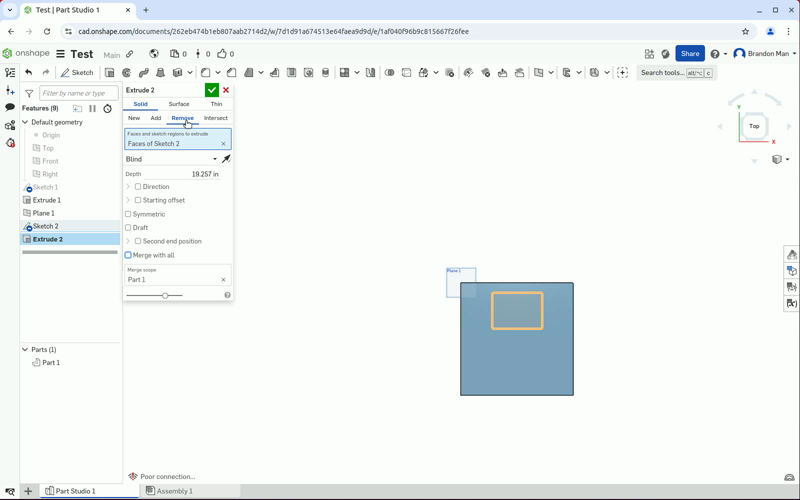
key(space)
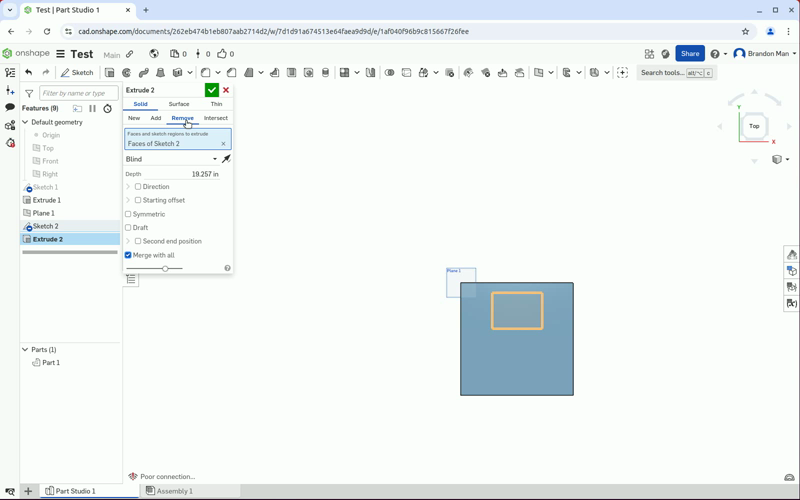
key(enter)
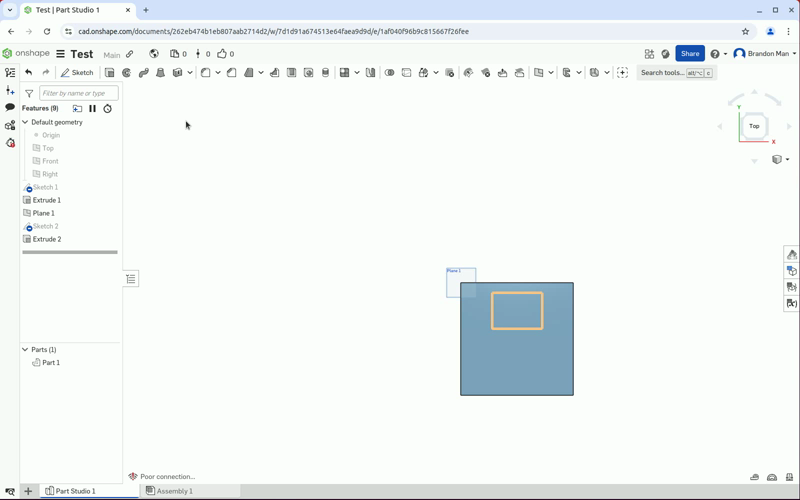
key(shift+h)
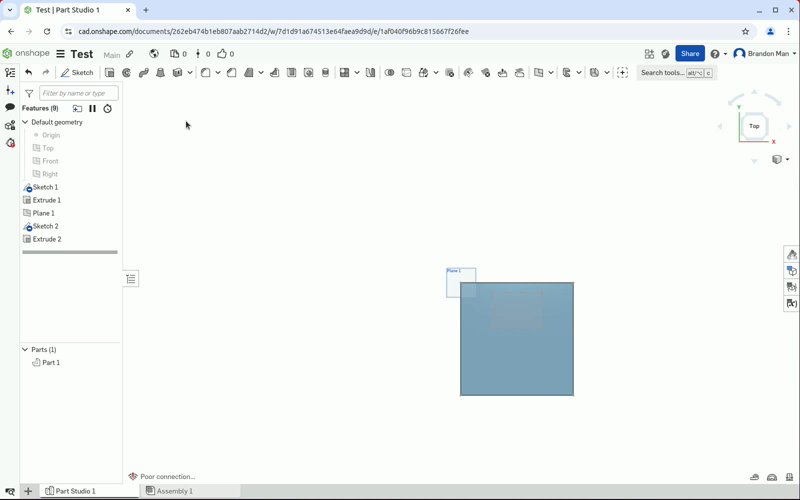
key(shift+h)
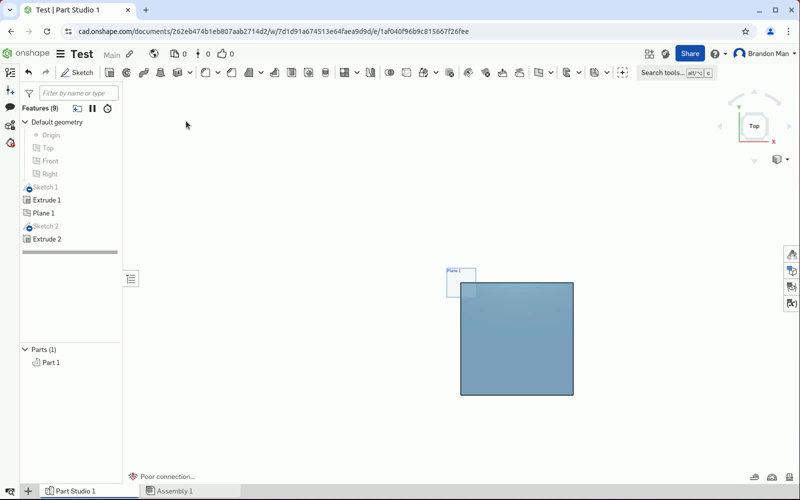
mouse_move(73, 189)
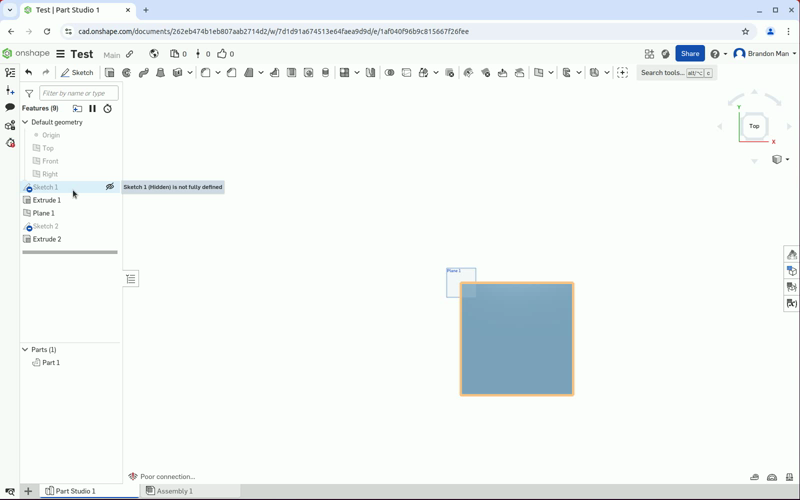
click(73, 189)
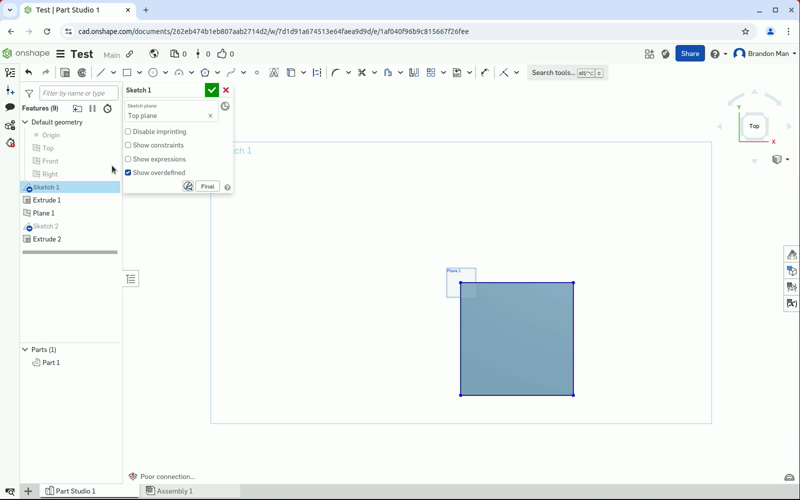
mouse_move(229, 92)
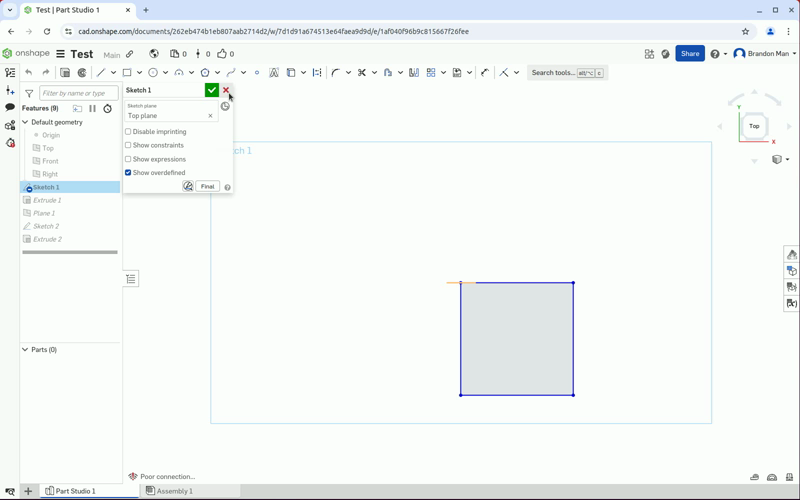
click(229, 92)
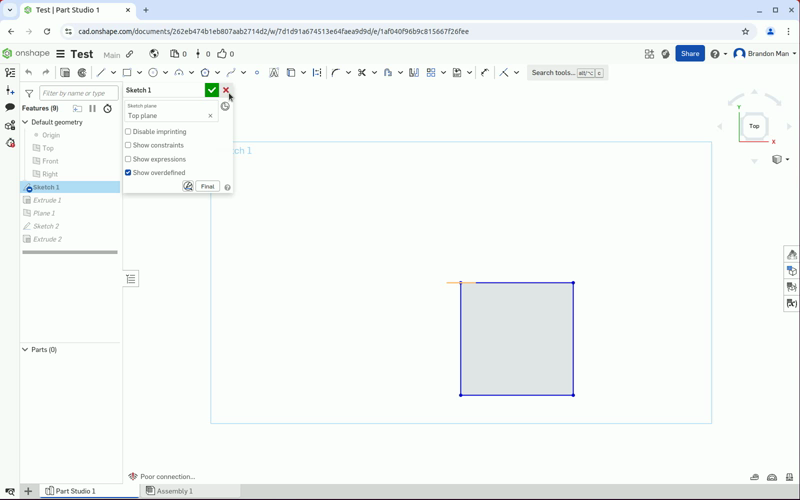
key(shift+s)
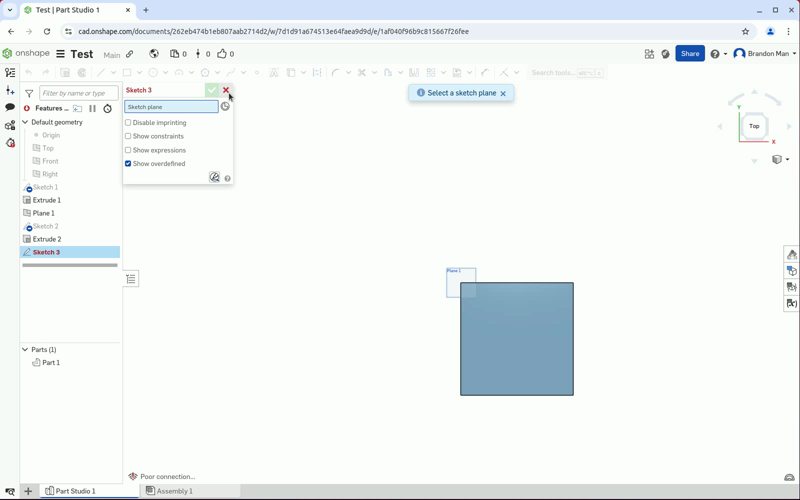
mouse_move(73, 215)
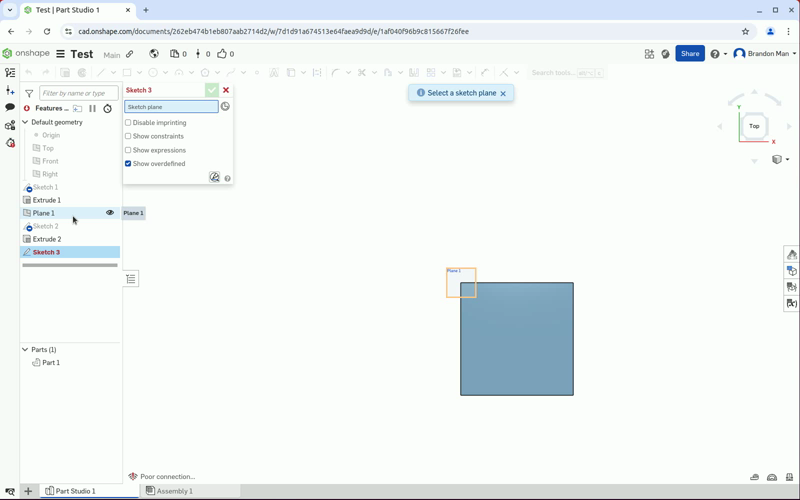
click(73, 215)
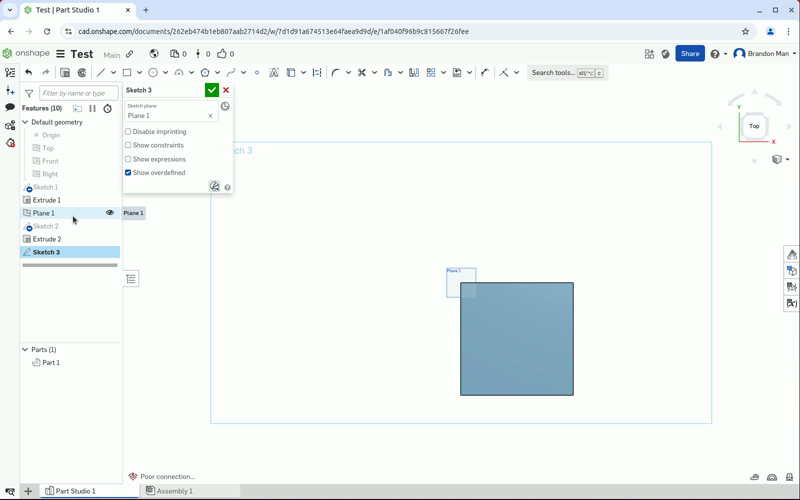
mouse_move(73, 352)
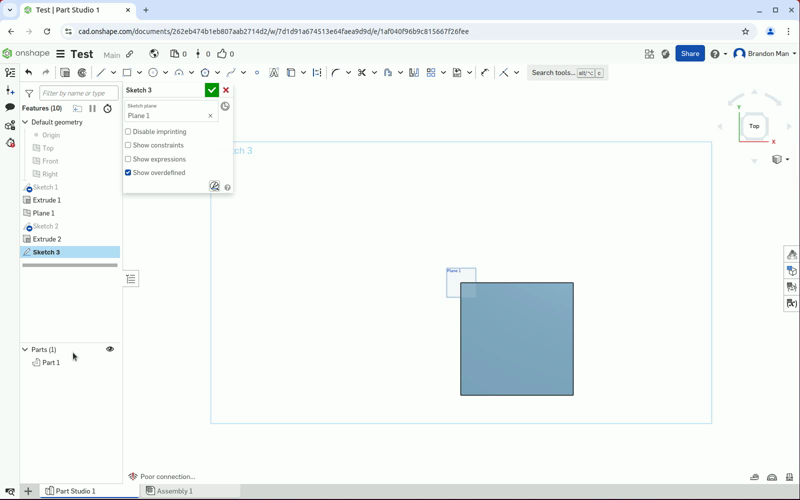
key(y)
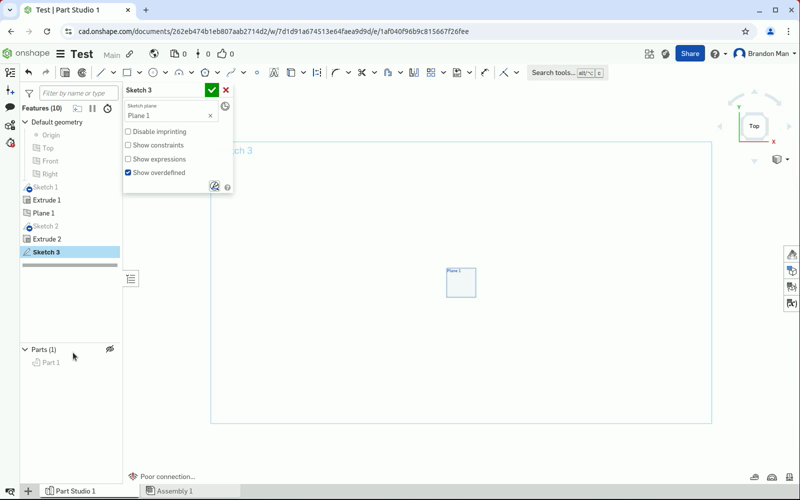
key(l)
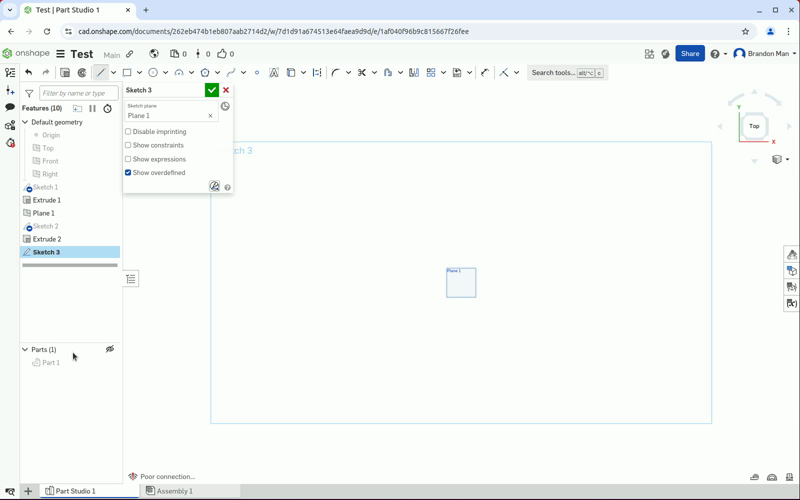
key_down(shift)
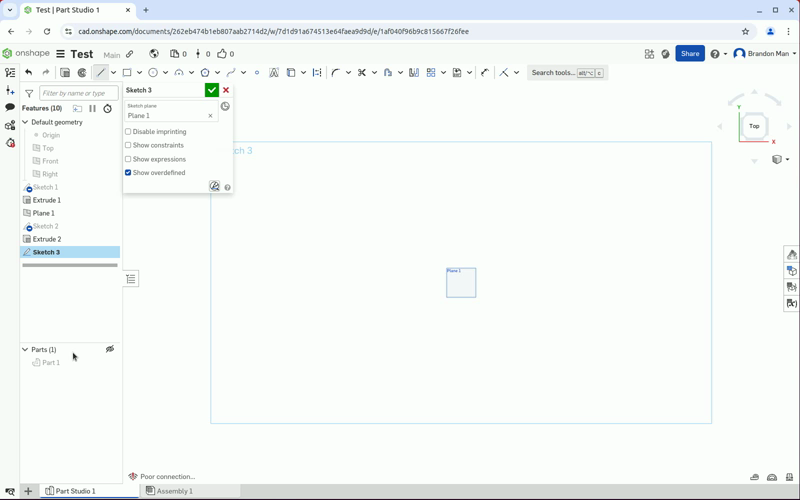
mouse_move(485, 391)
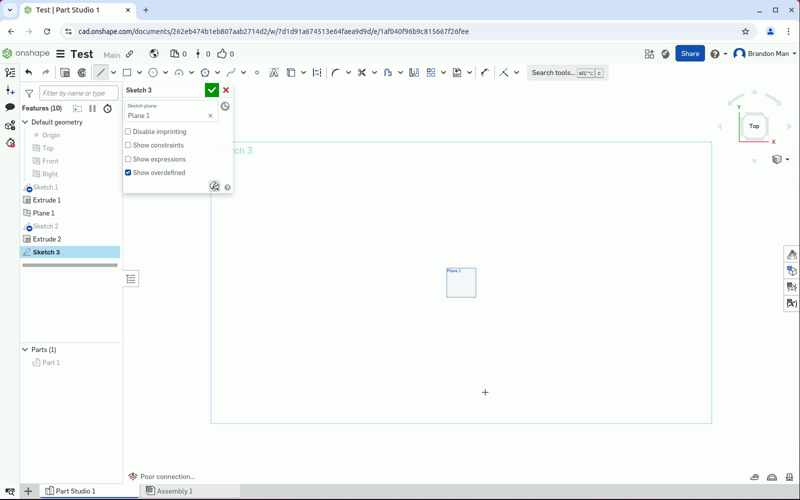
click(485, 391)
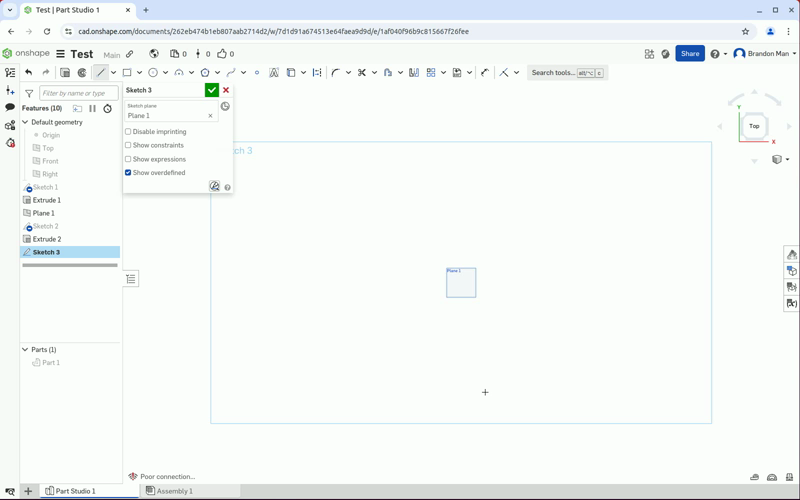
key_up(shift)
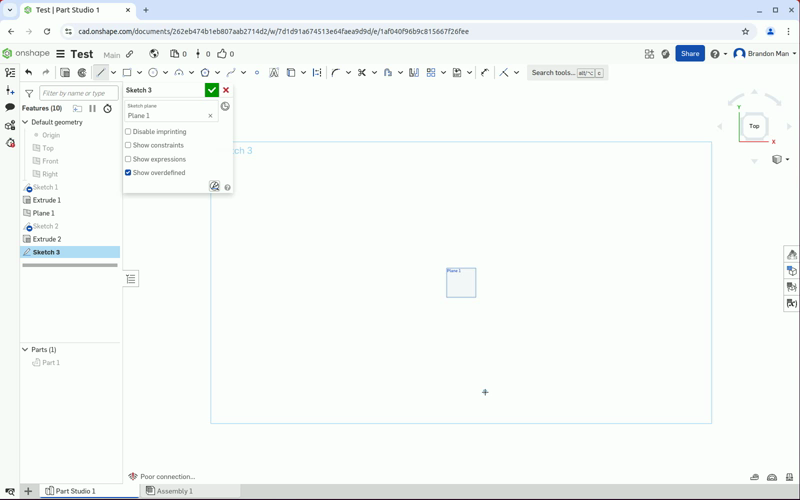
key_down(shift)
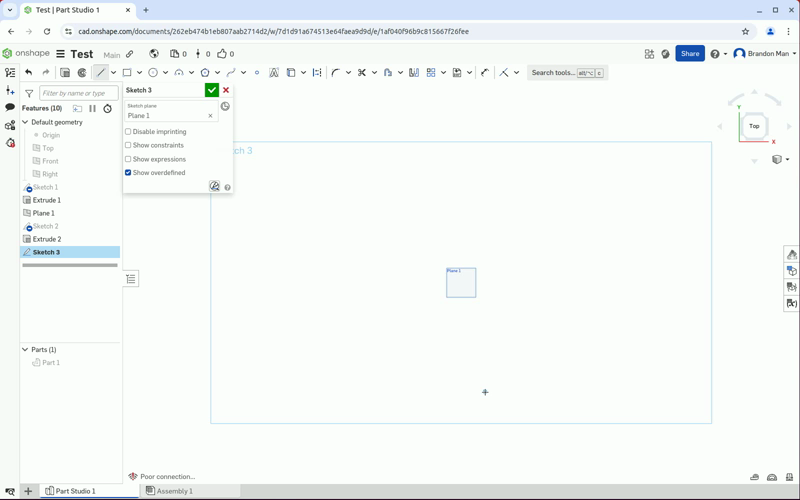
mouse_move(549, 391)
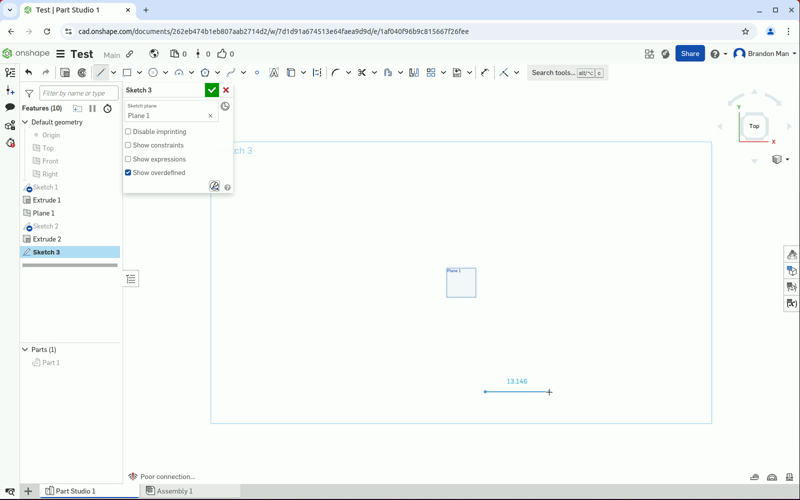
click(549, 391)
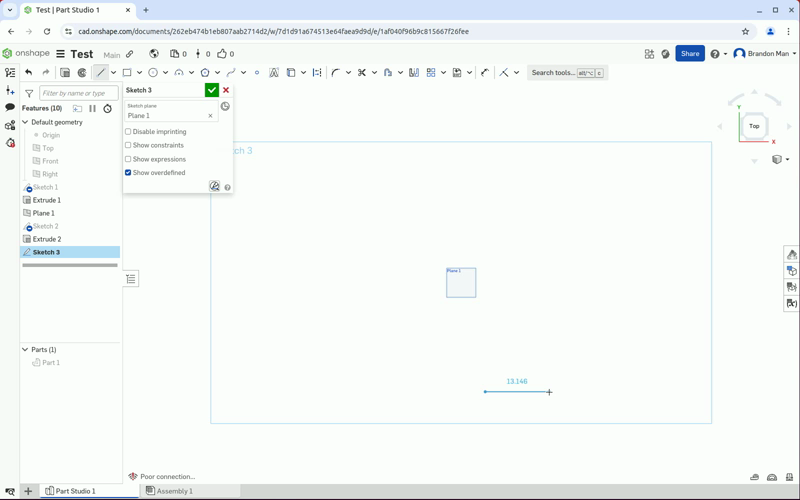
key_up(shift)
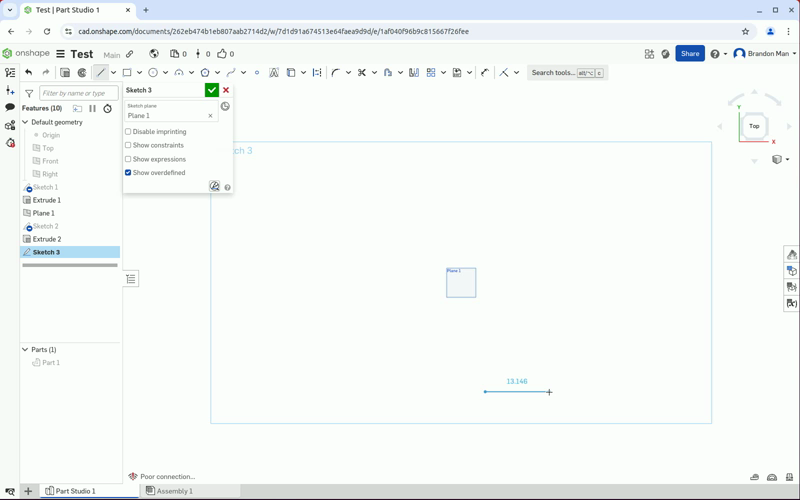
key_down(shift)
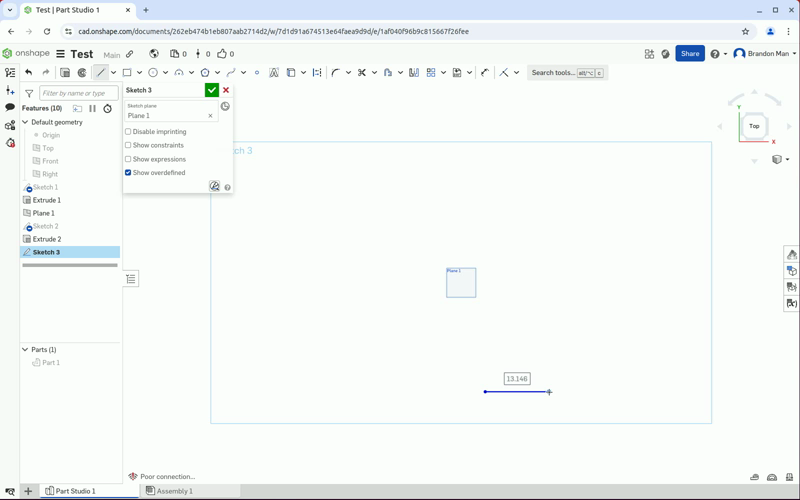
mouse_move(579, 391)
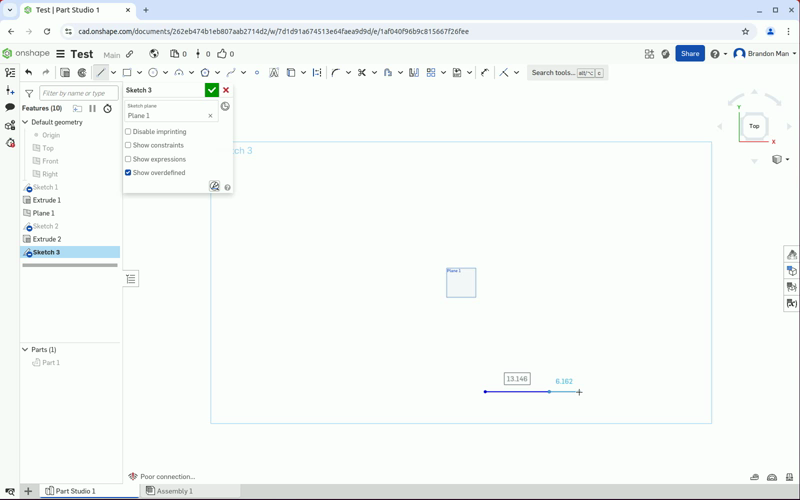
mouse_move(549, 341)
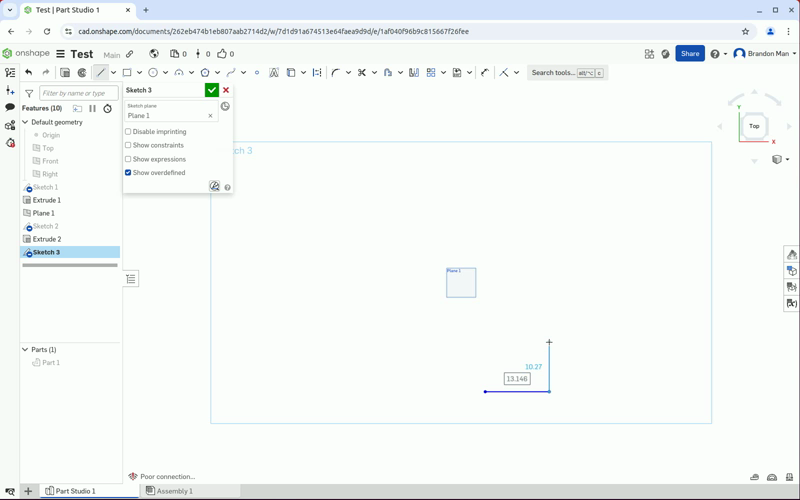
click(549, 341)
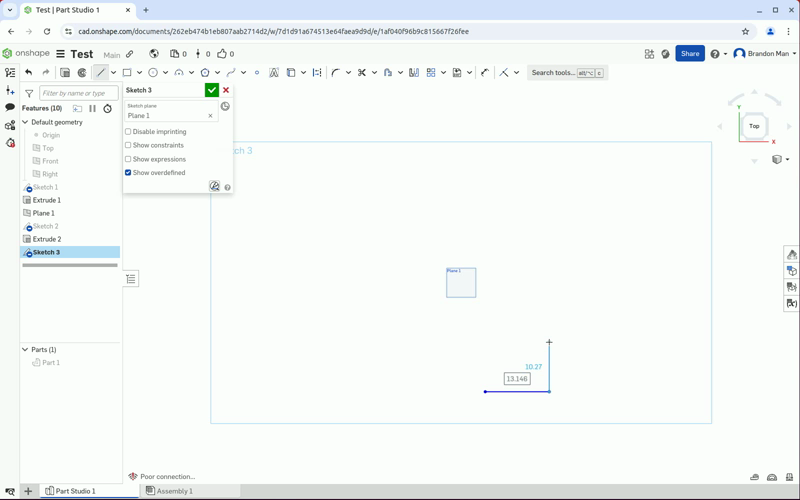
key_up(shift)
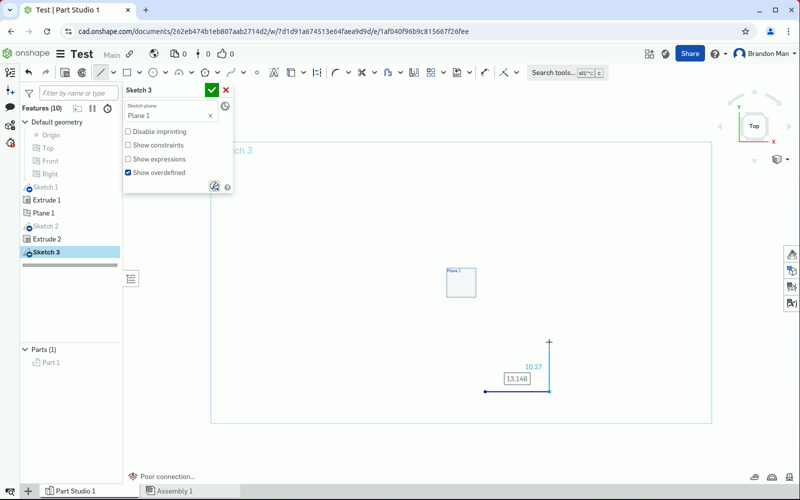
key_down(shift)
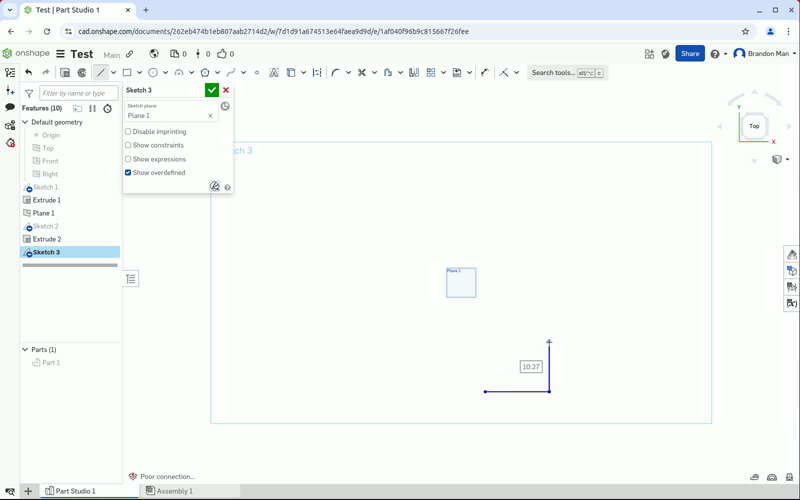
mouse_move(485, 341)
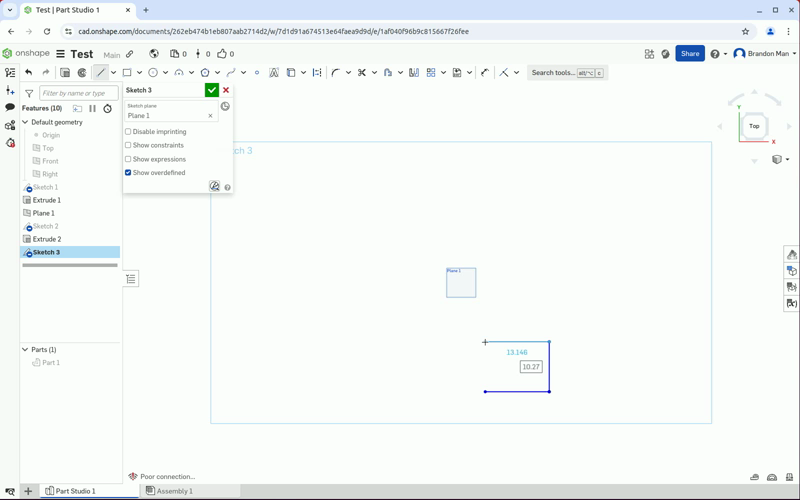
click(485, 341)
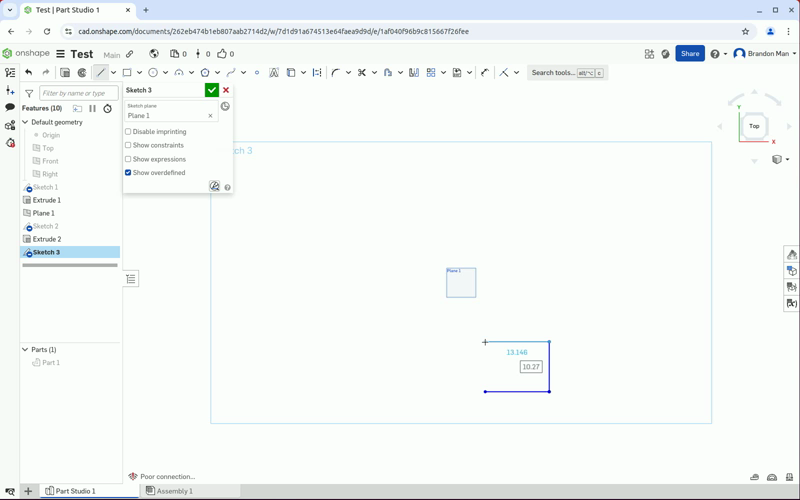
key_up(shift)
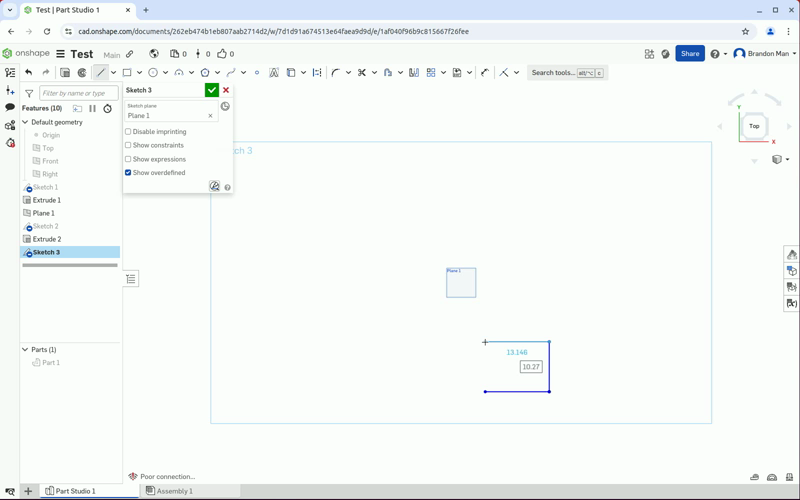
mouse_move(515, 341)
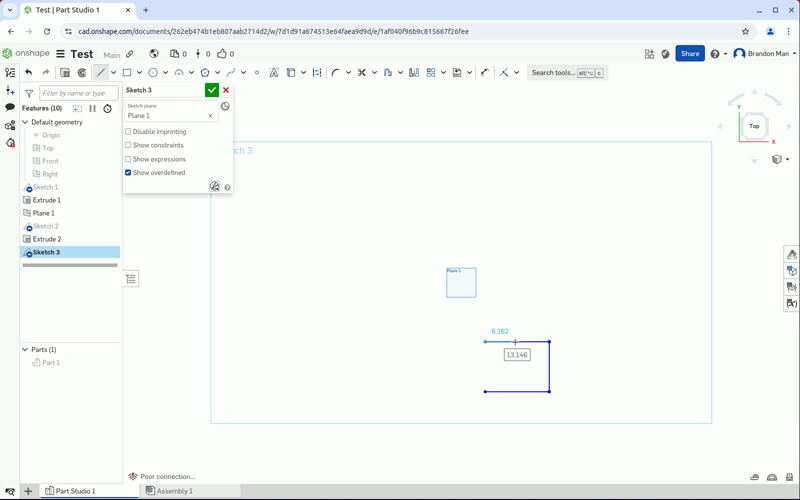
key_down(shift)
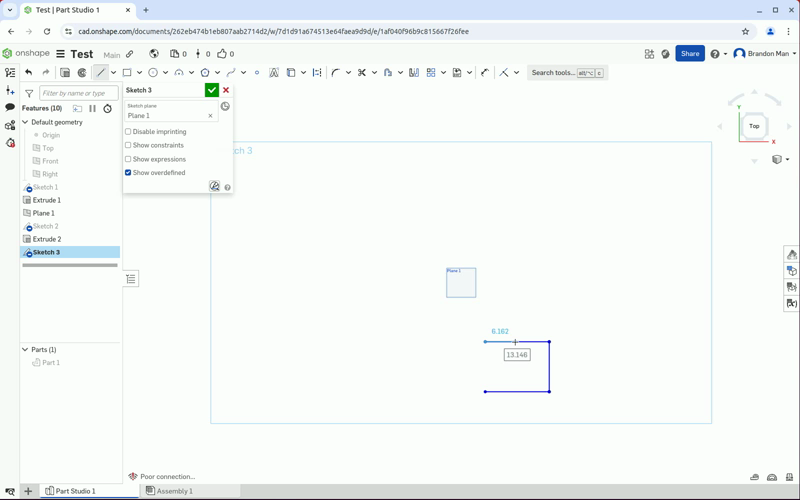
mouse_move(485, 391)
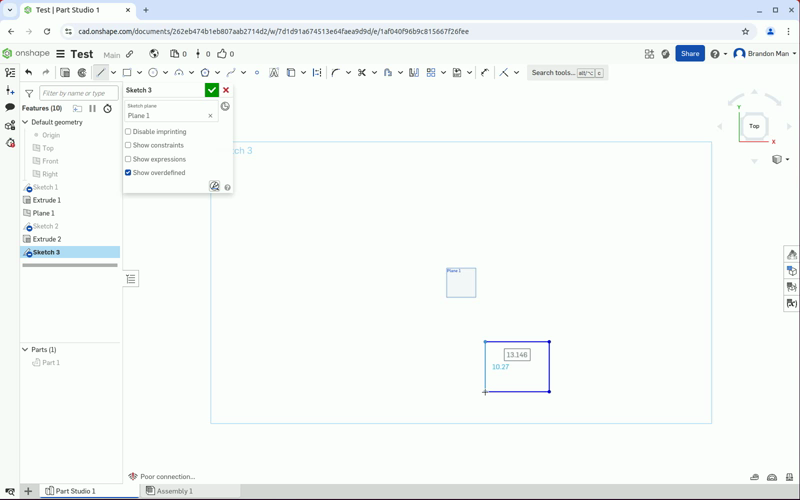
key_up(shift)
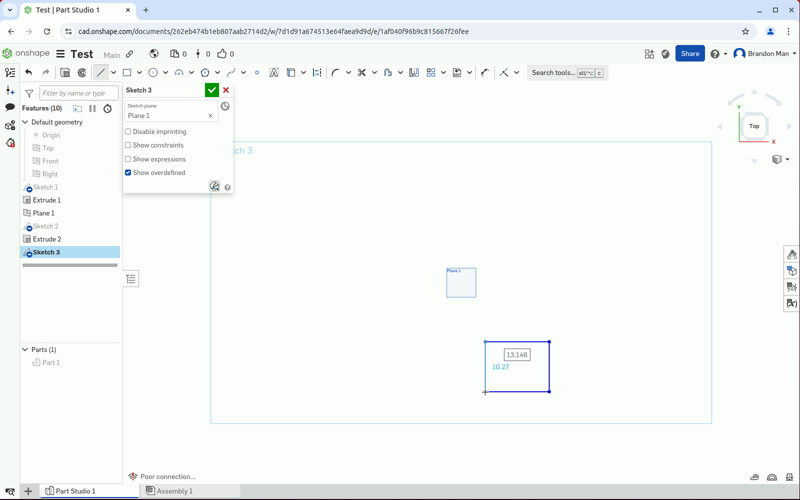
click(485, 391)
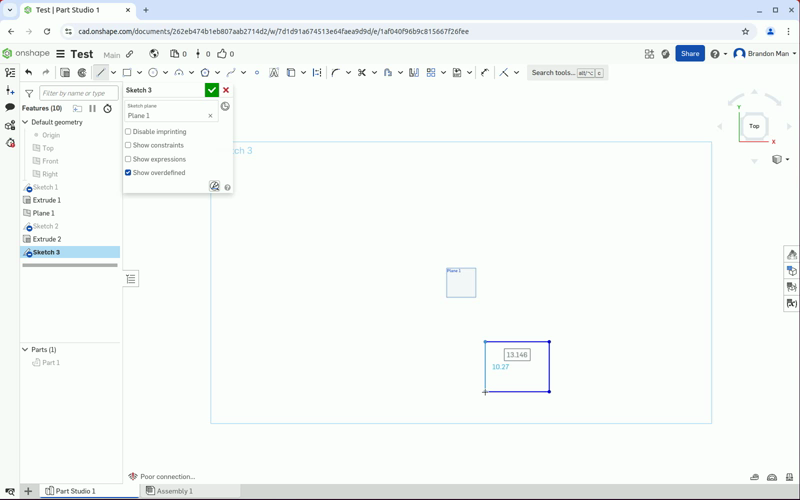
key(esc)
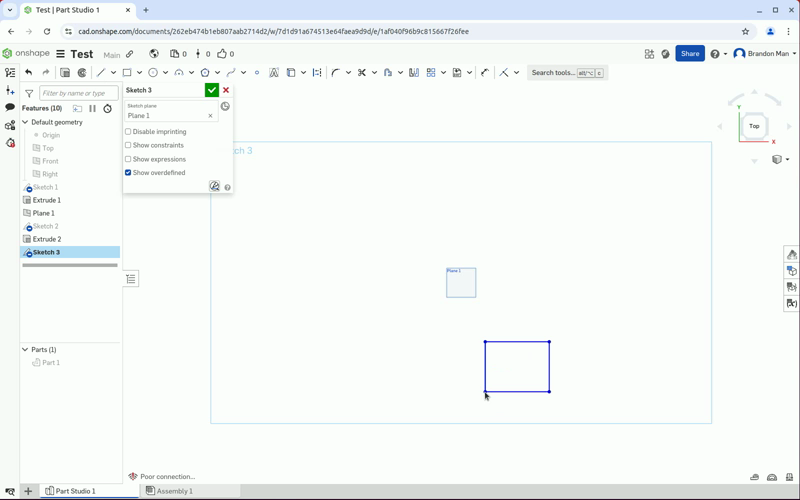
key(l)
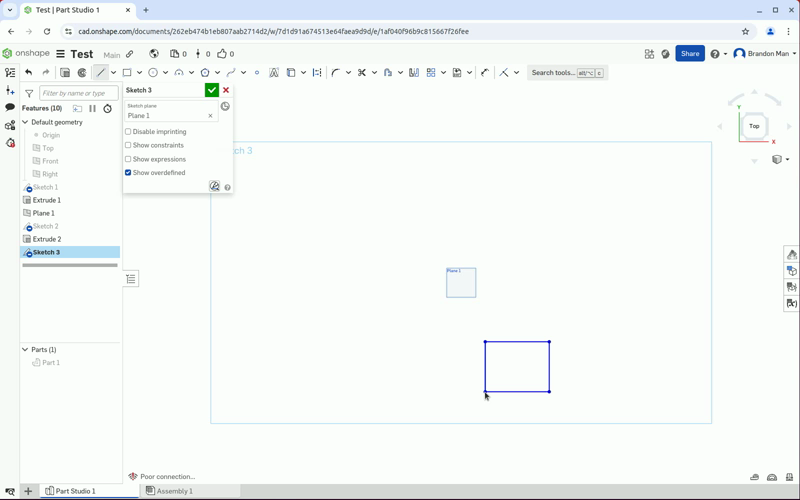
key_down(shift)
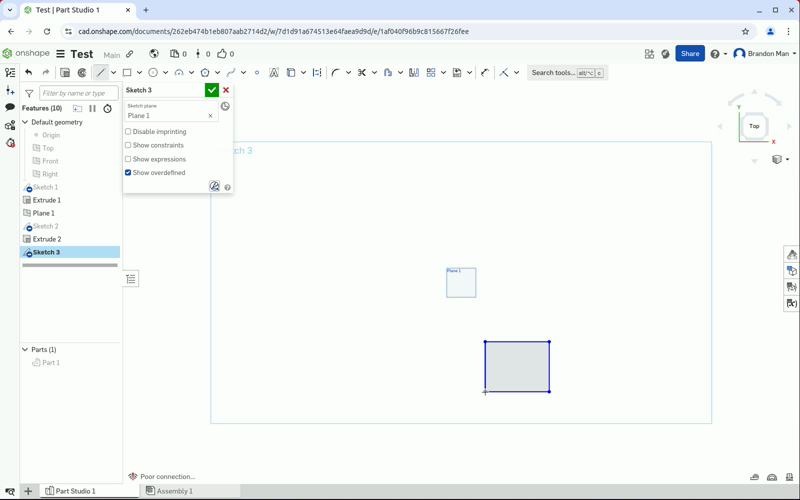
mouse_move(492, 384)
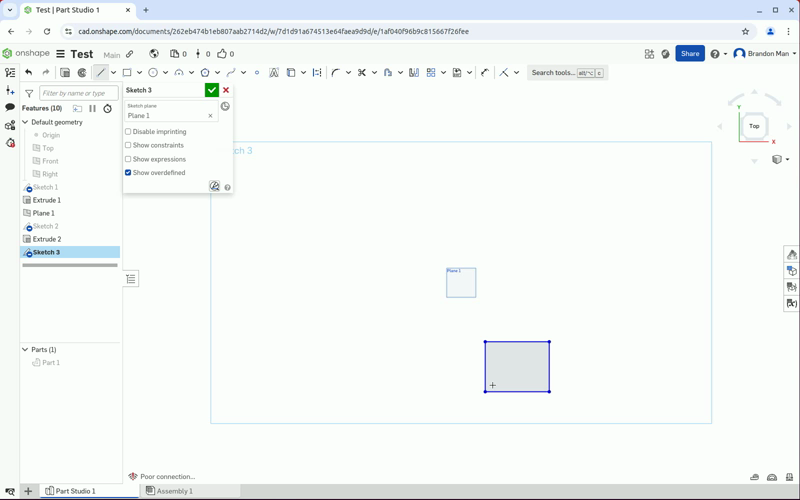
click(492, 384)
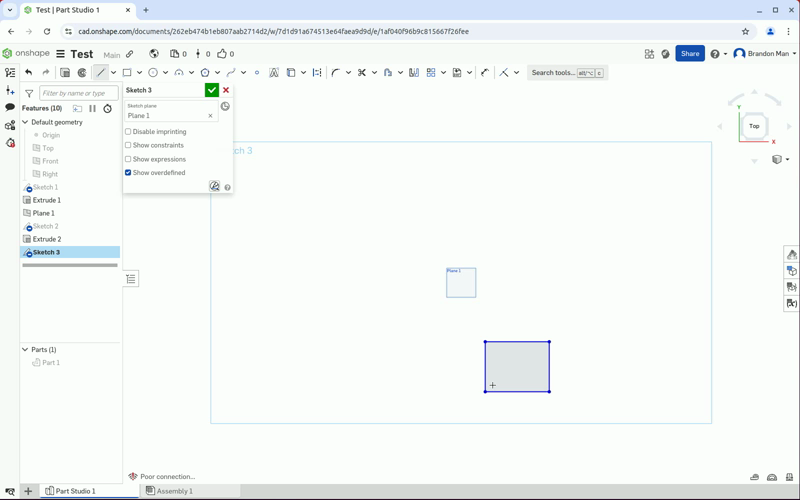
key_up(shift)
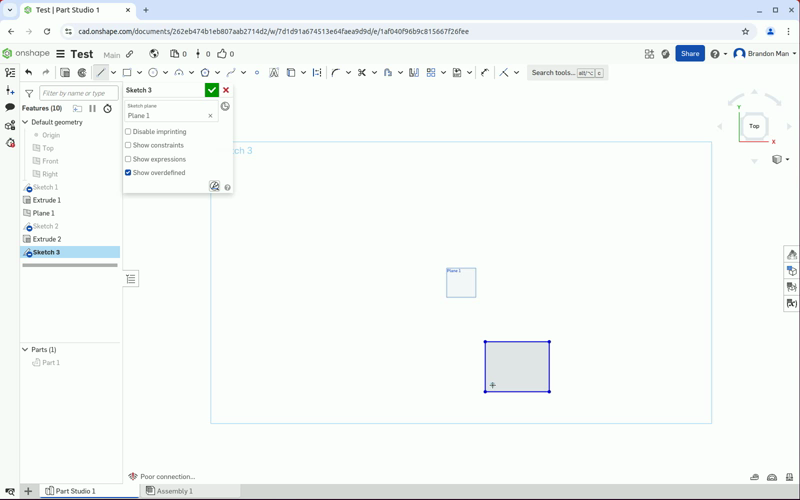
key_down(shift)
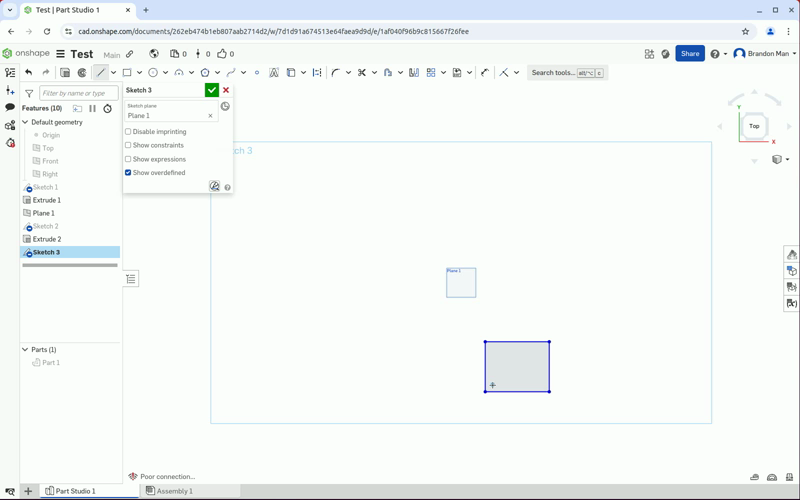
mouse_move(522, 384)
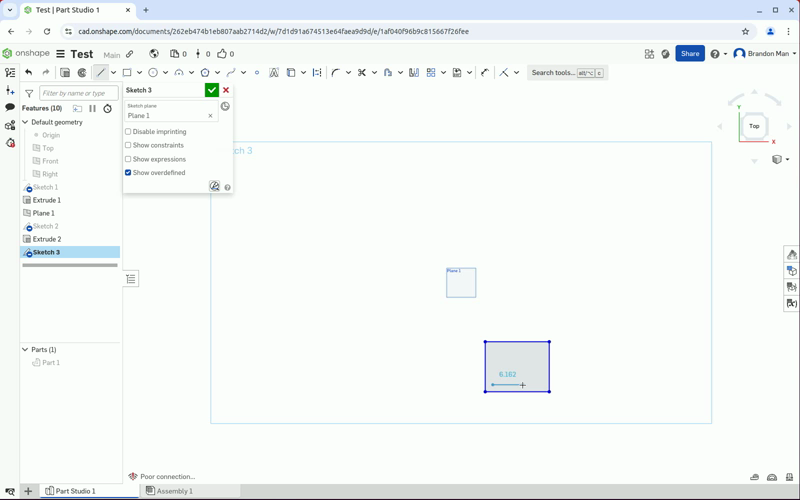
mouse_move(541, 384)
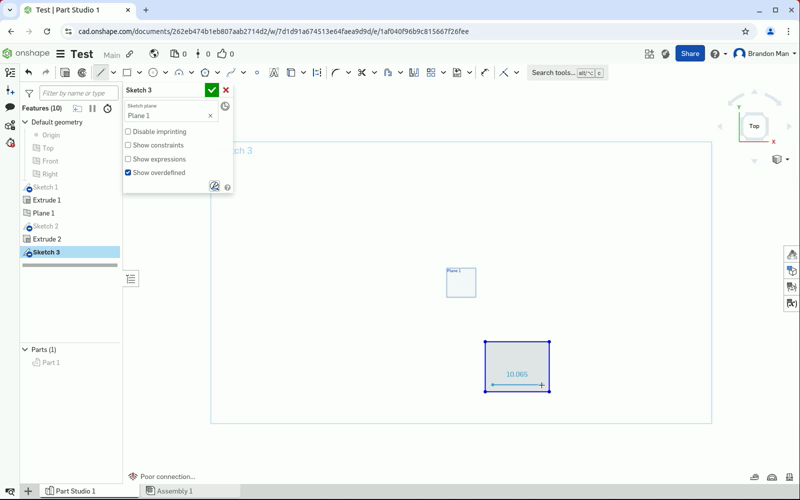
click(541, 384)
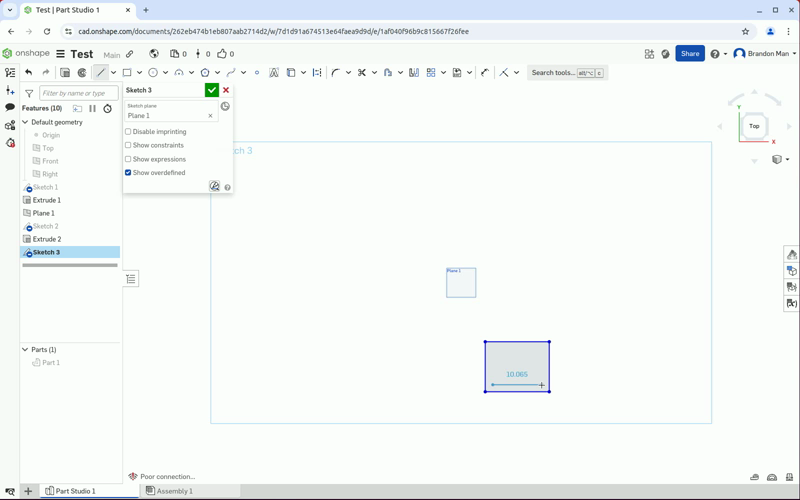
key_up(shift)
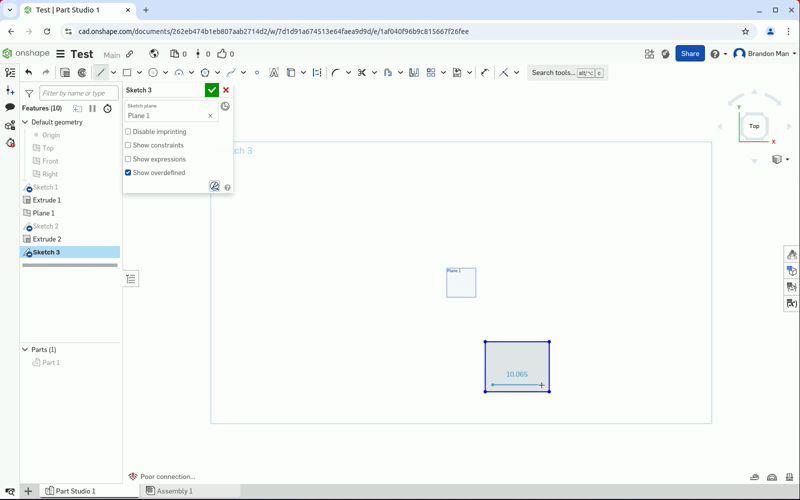
key_down(shift)
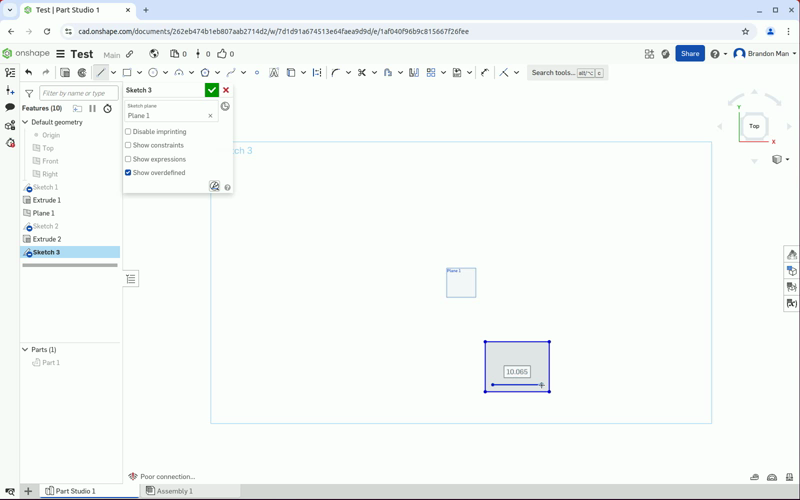
mouse_move(571, 384)
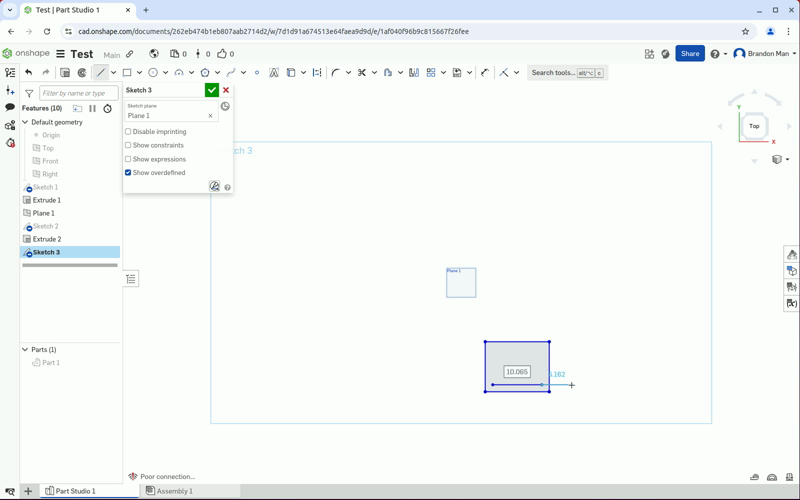
mouse_move(541, 348)
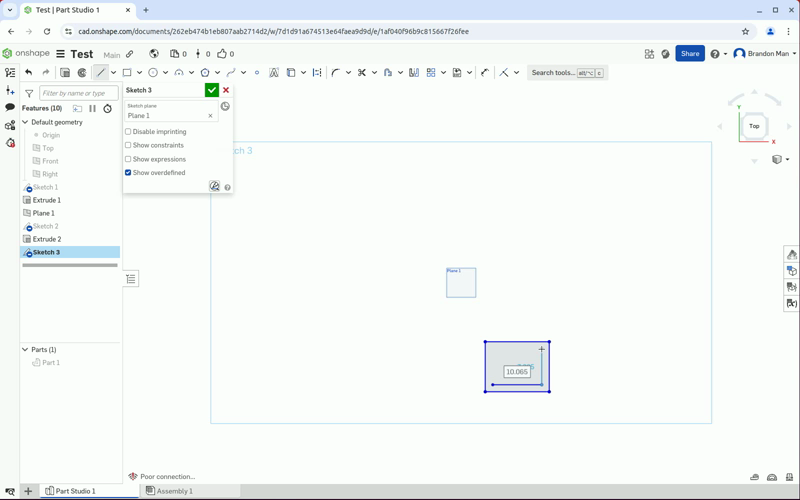
click(541, 348)
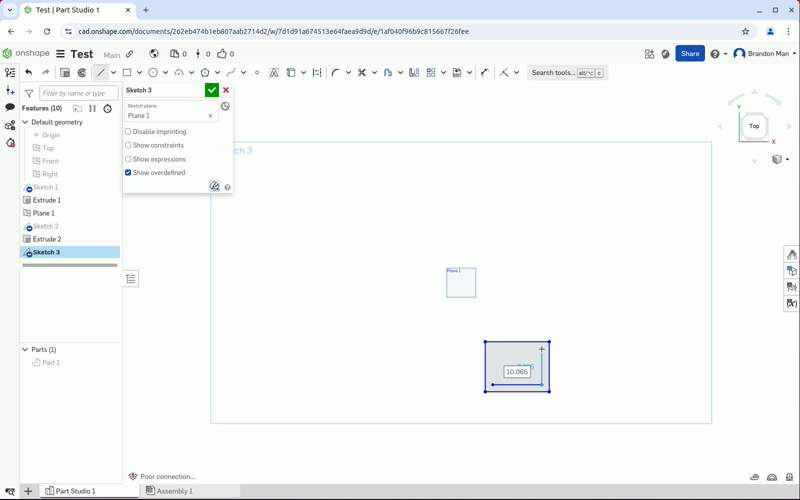
key_up(shift)
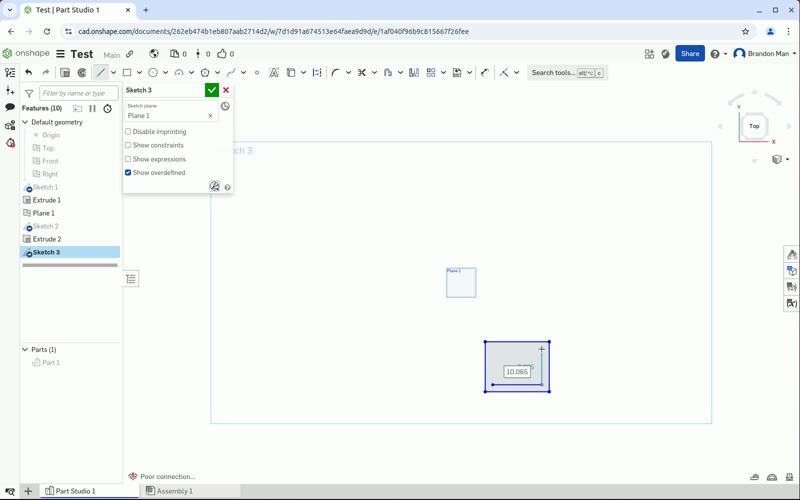
key_down(shift)
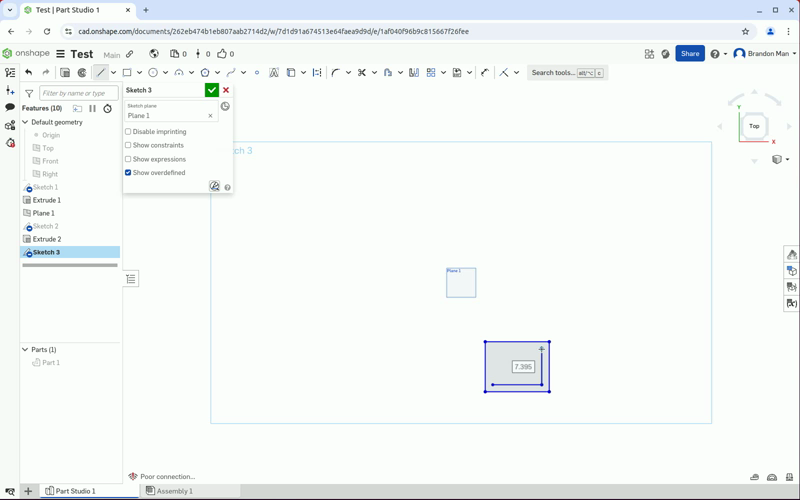
mouse_move(571, 348)
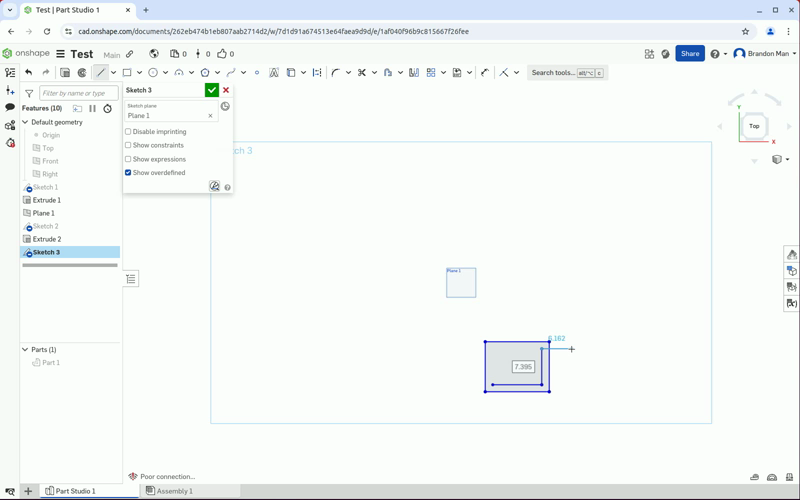
mouse_move(492, 348)
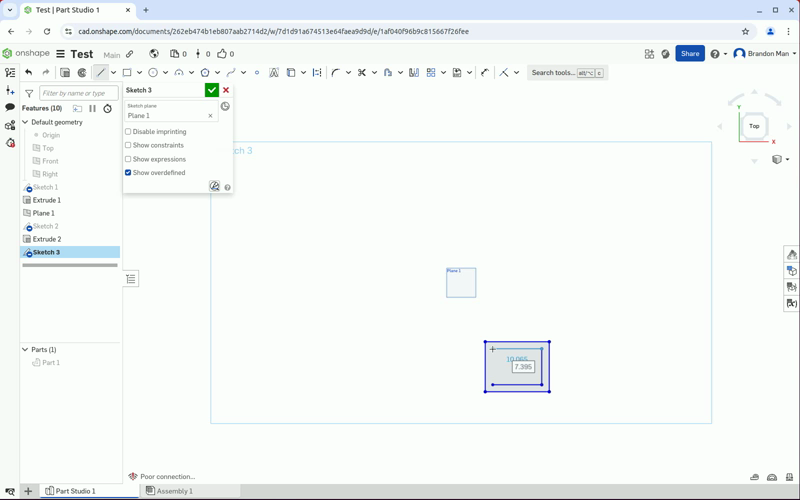
click(492, 348)
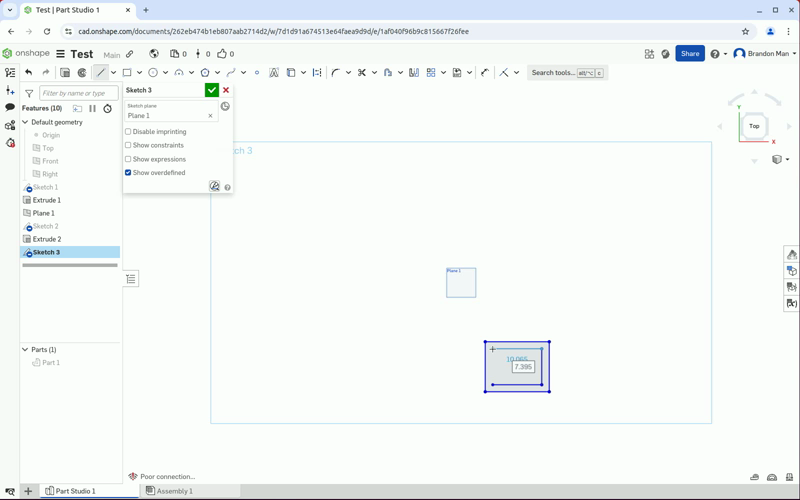
key_up(shift)
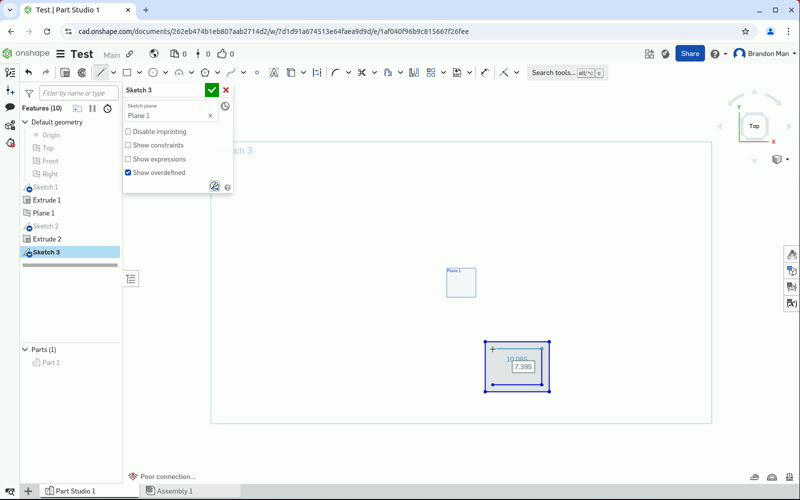
mouse_move(522, 348)
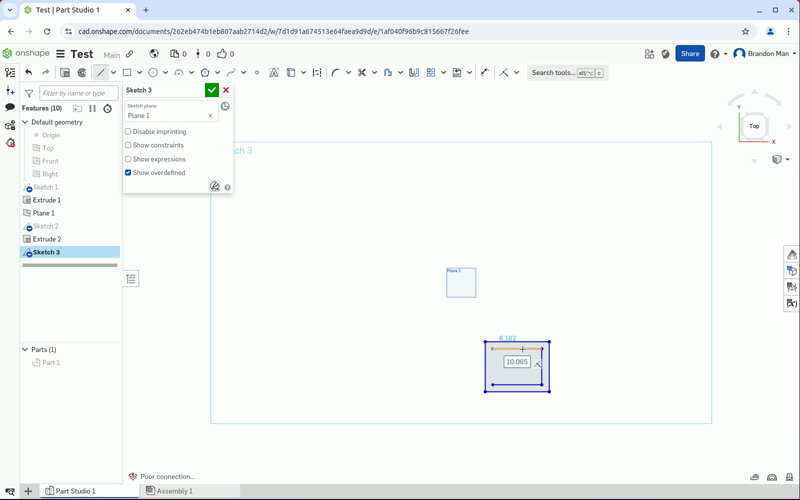
key_down(shift)
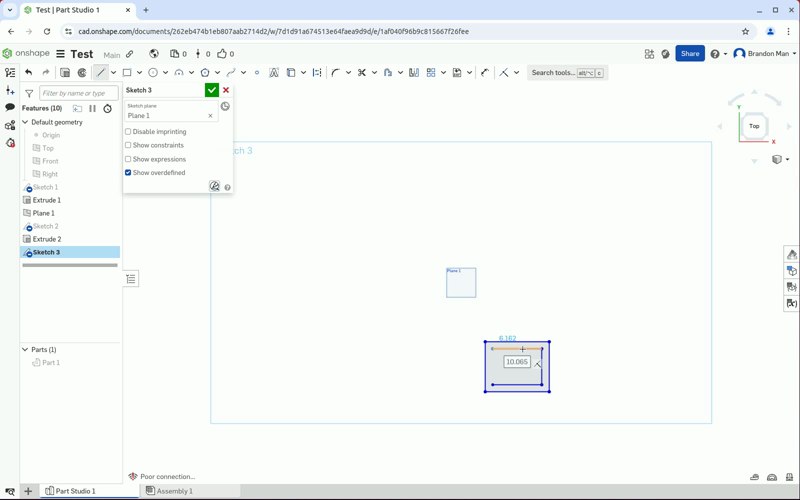
mouse_move(492, 384)
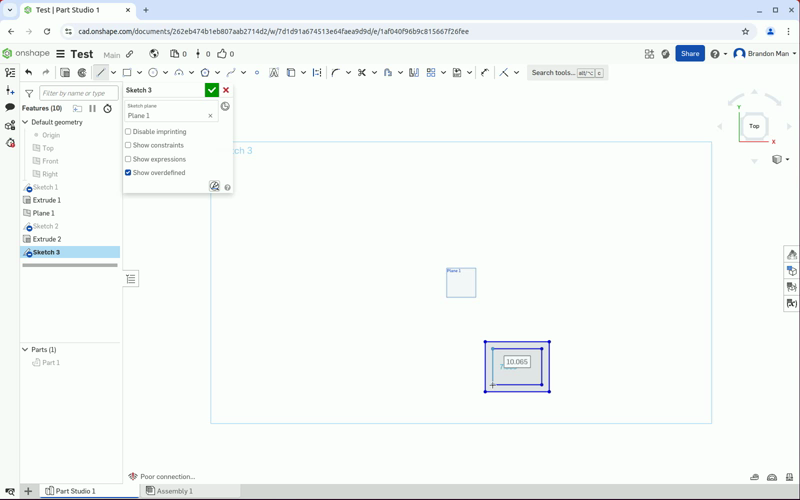
key_up(shift)
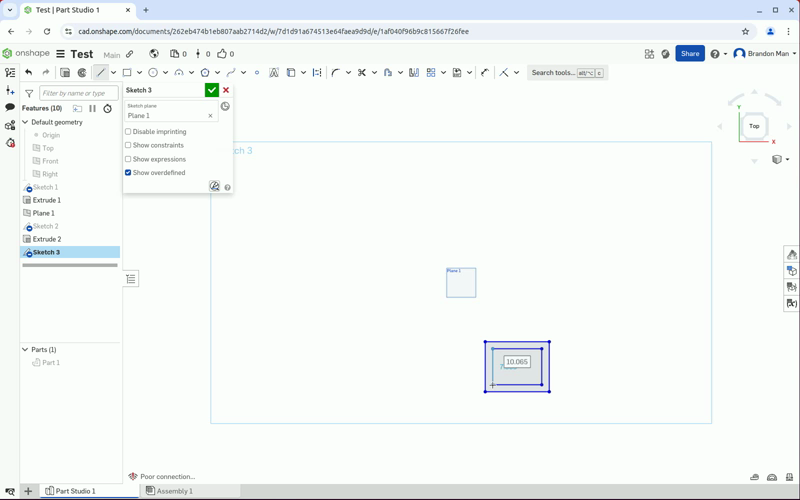
click(492, 384)
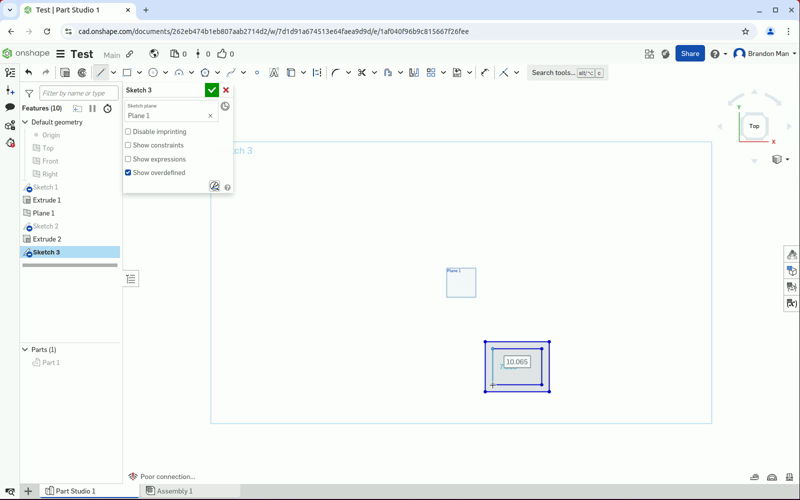
key(esc)
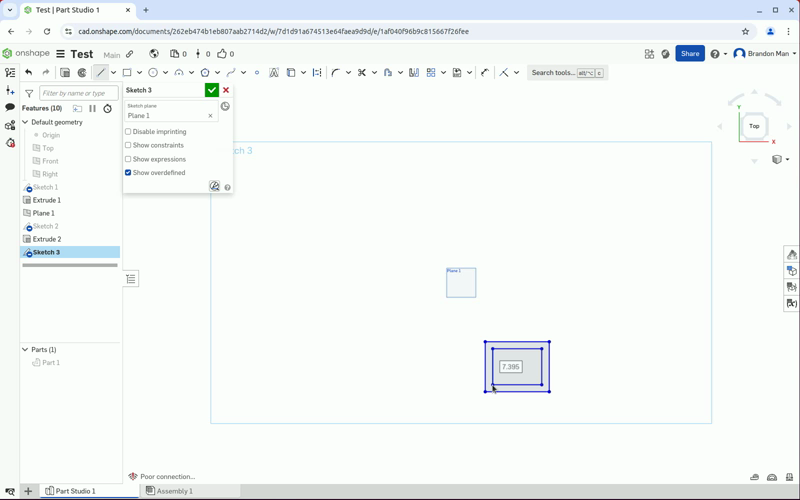
mouse_move(488, 366)
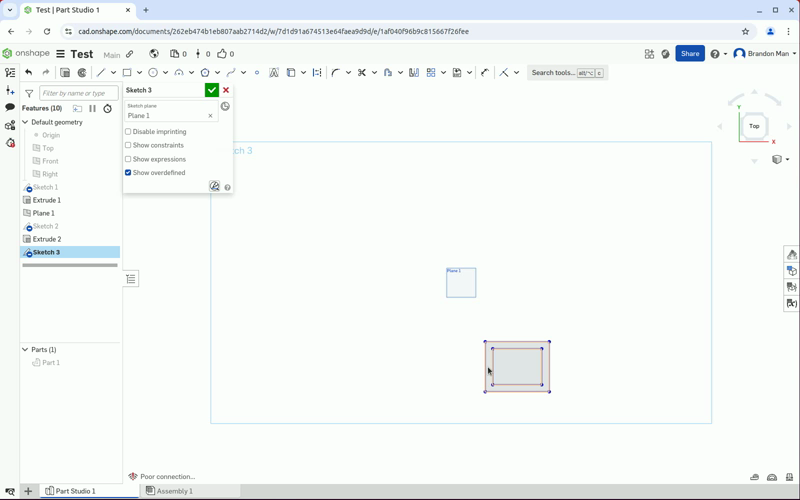
scroll(6)
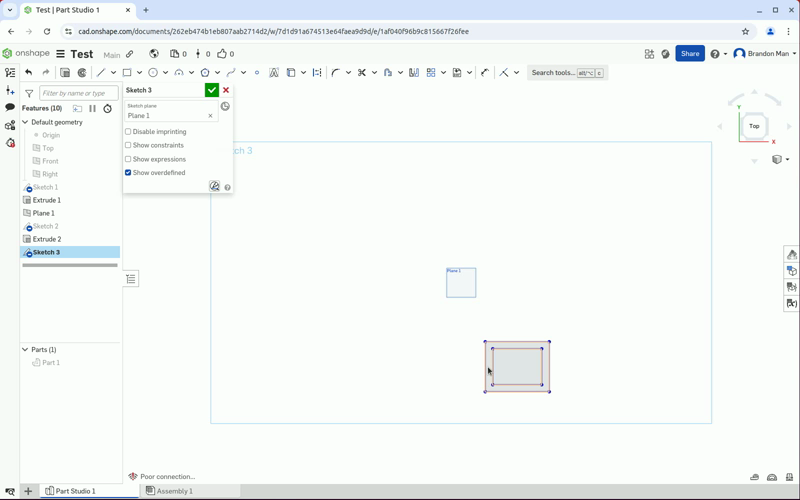
scroll(6)
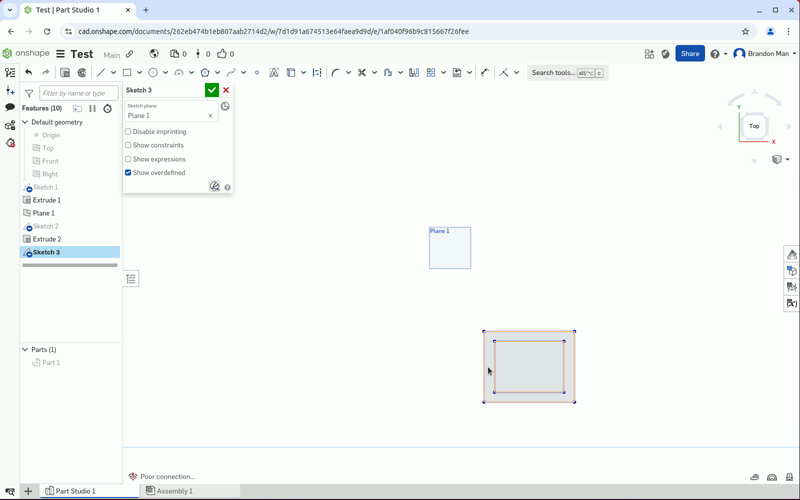
scroll(6)
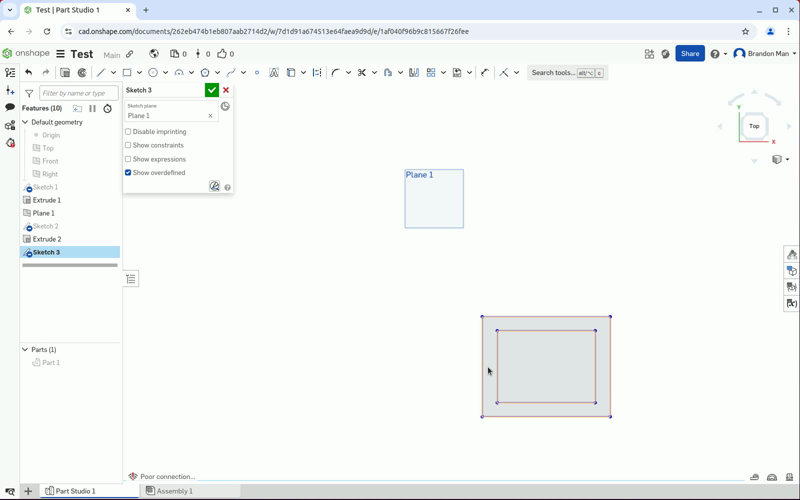
scroll(6)
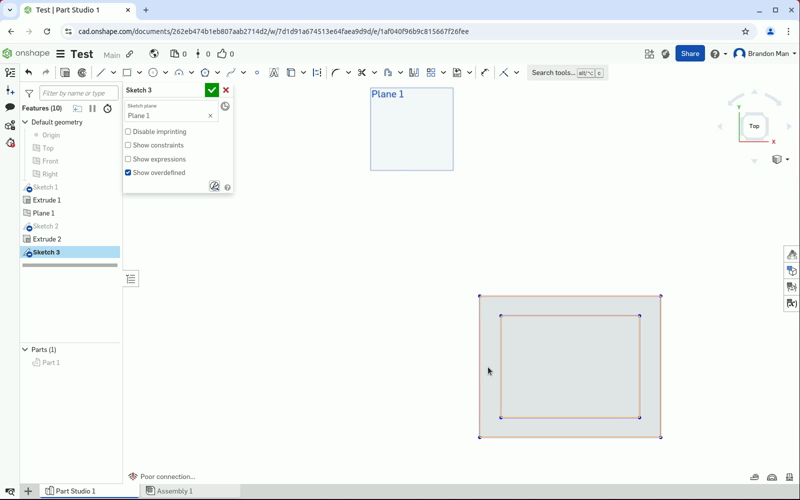
scroll(6)
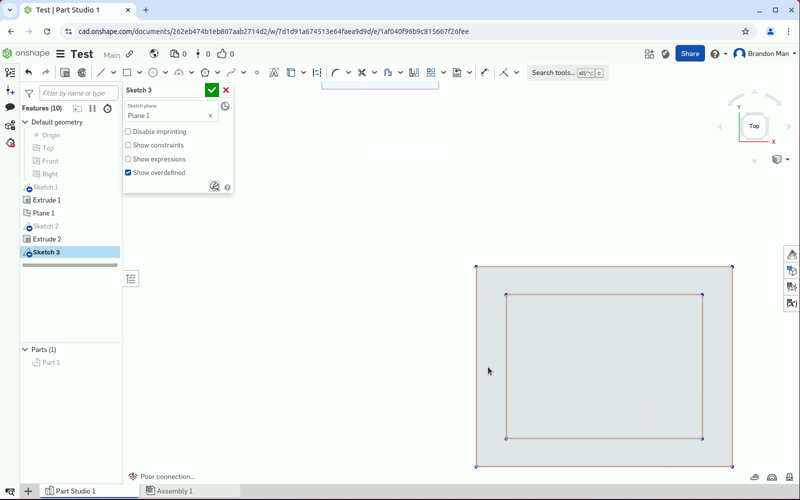
scroll(6)
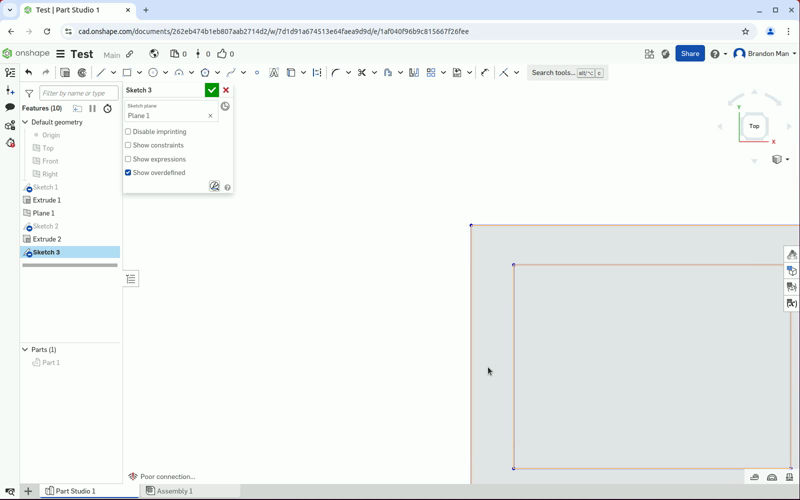
scroll(6)
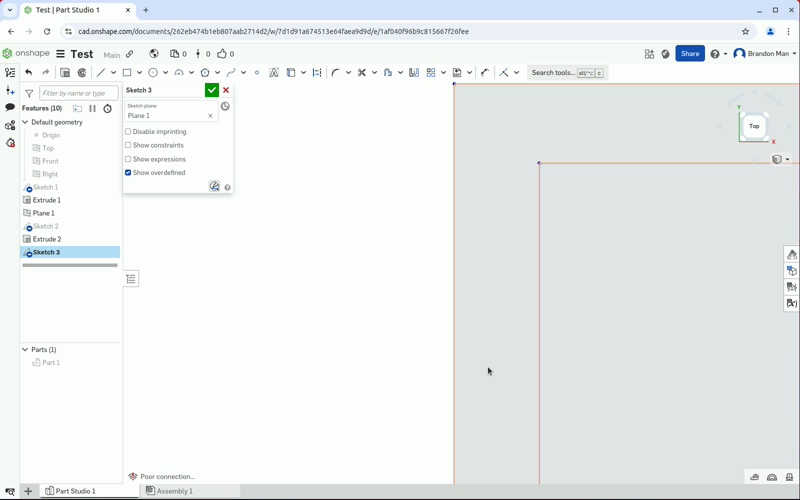
click(488, 366)
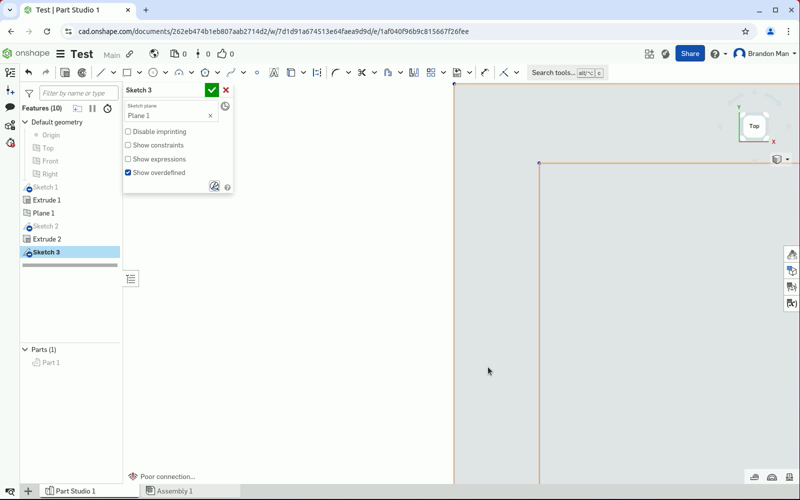
scroll(-6)
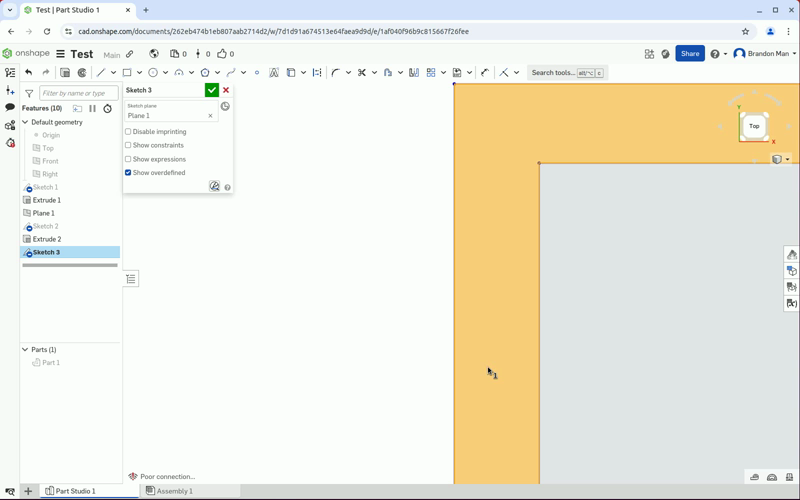
scroll(-6)
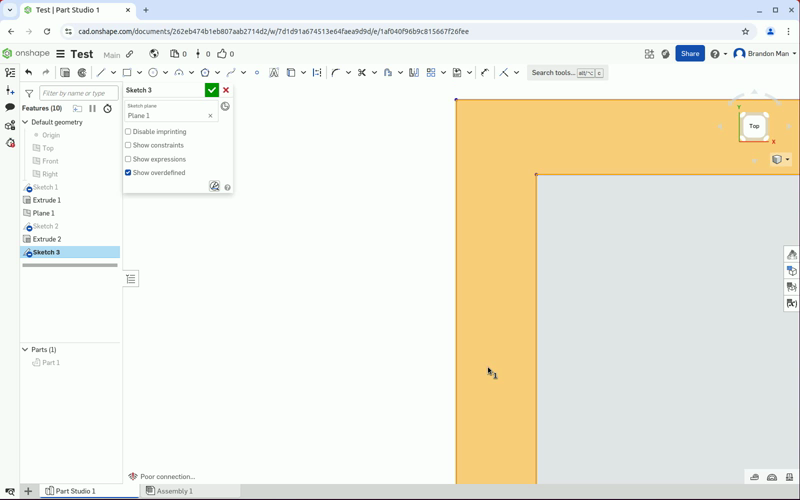
scroll(-6)
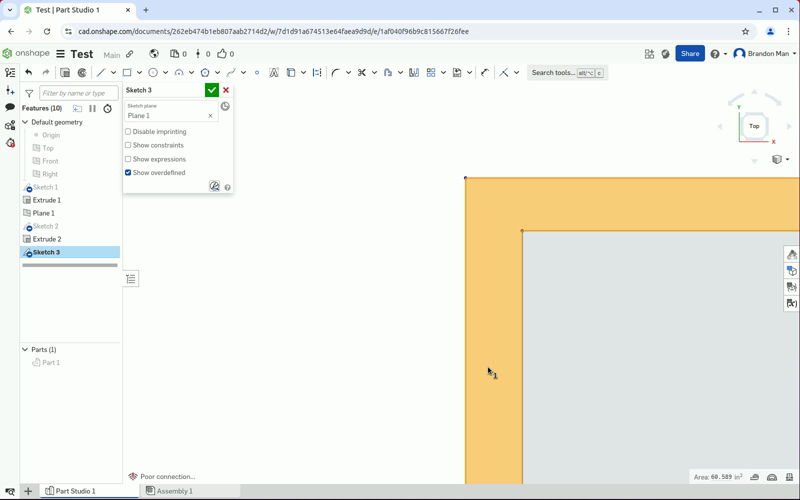
scroll(-6)
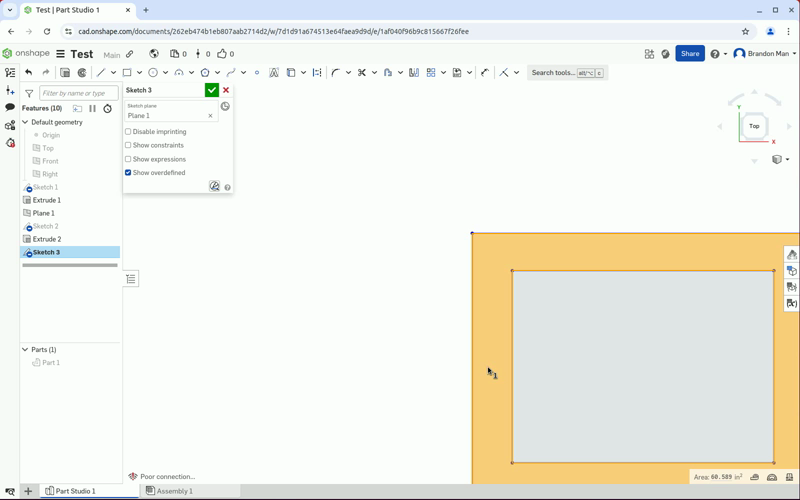
scroll(-6)
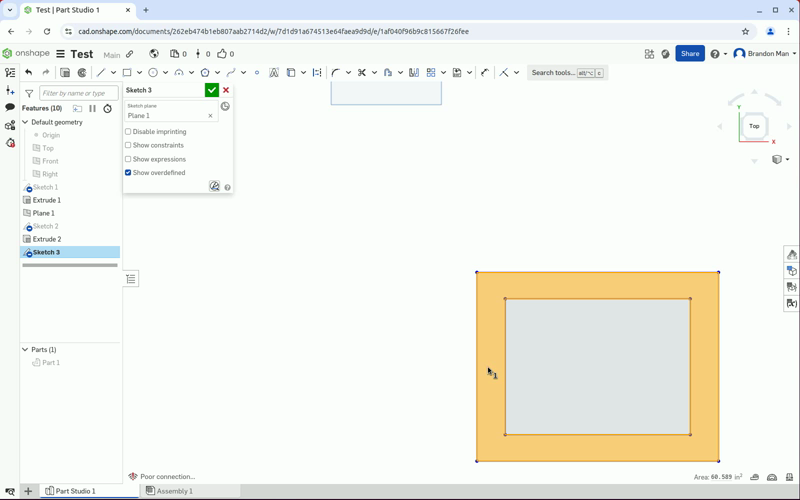
scroll(-6)
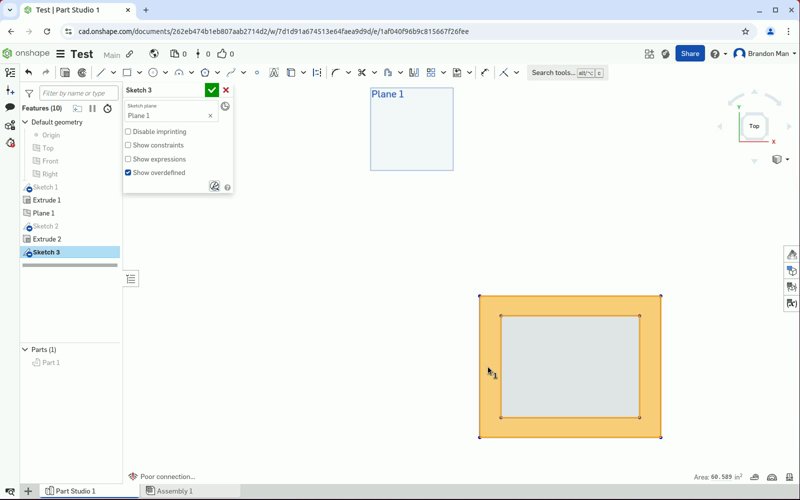
scroll(-6)
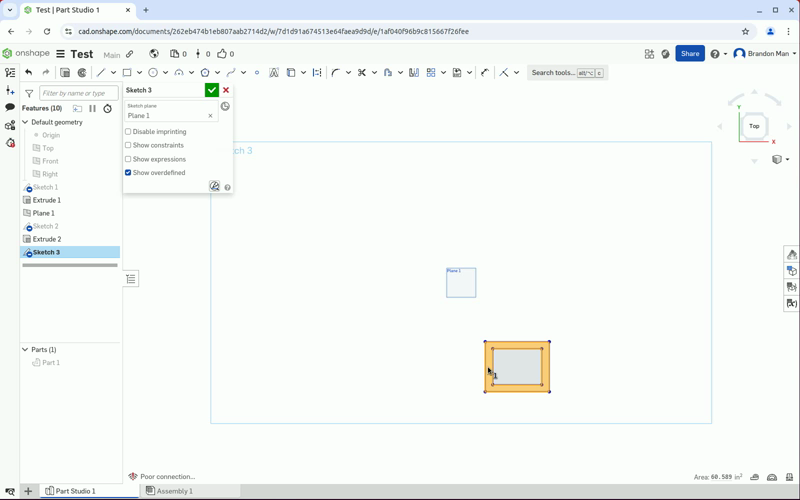
mouse_move(73, 352)
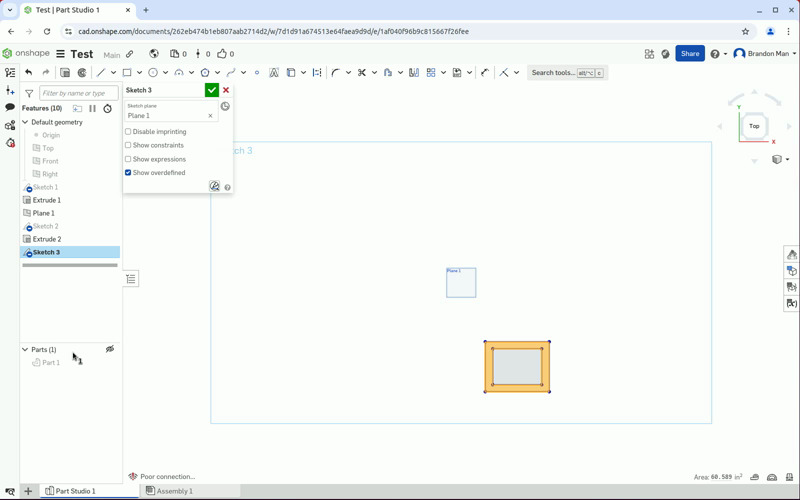
key(shift+y)
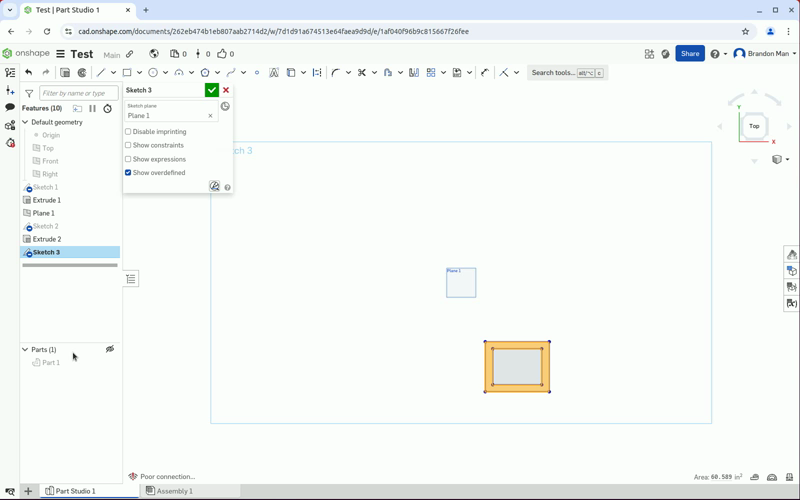
key(shift+e)
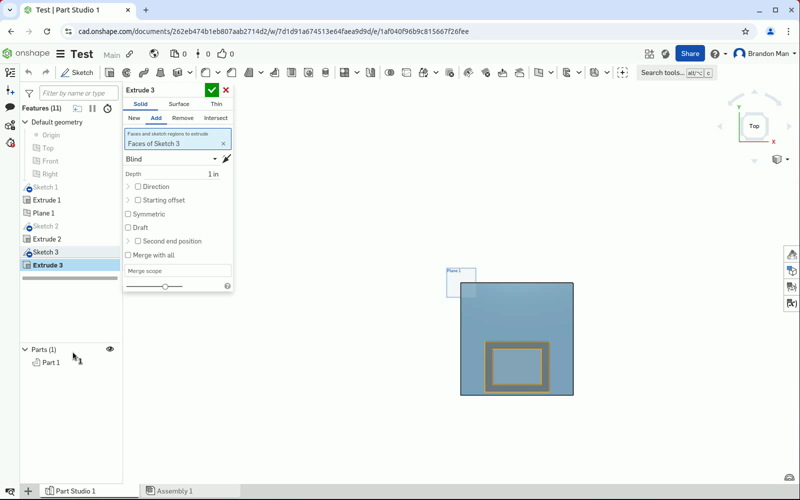
mouse_move(143, 106)
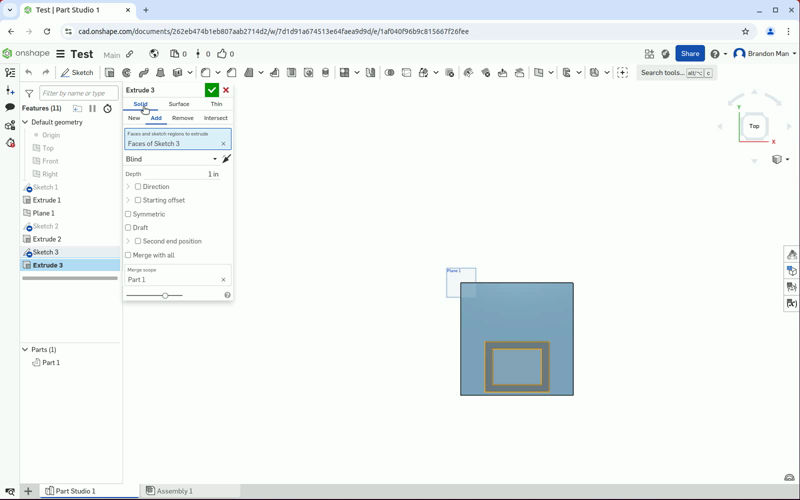
click(143, 106)
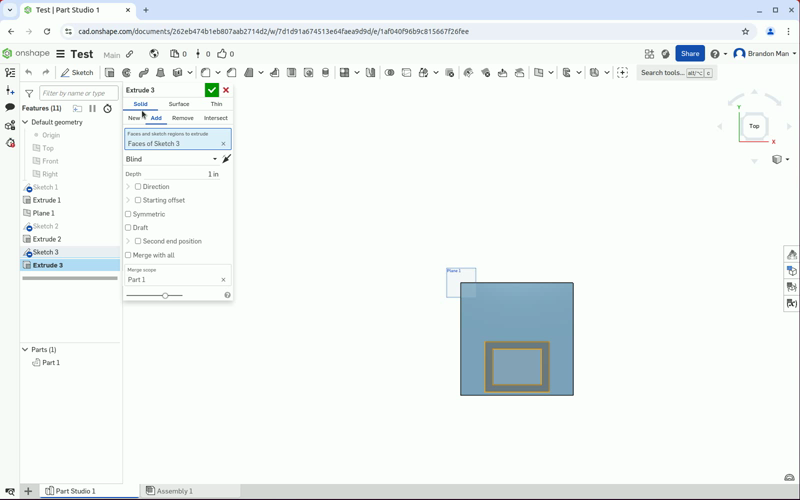
mouse_move(137, 120)
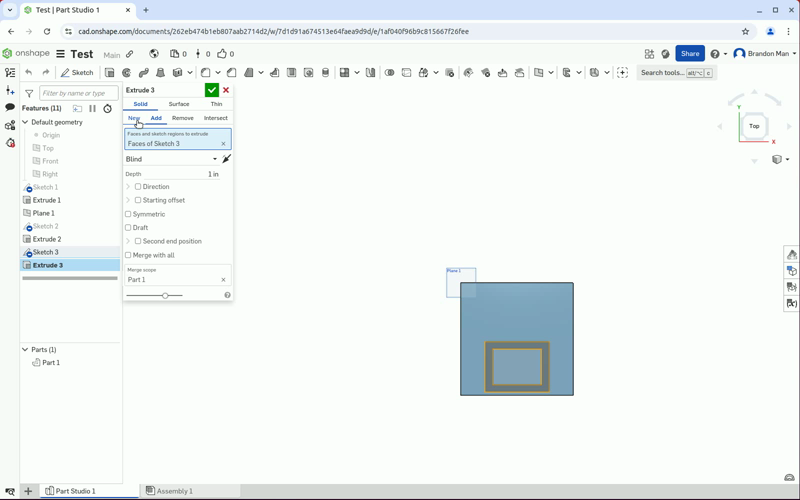
click(137, 120)
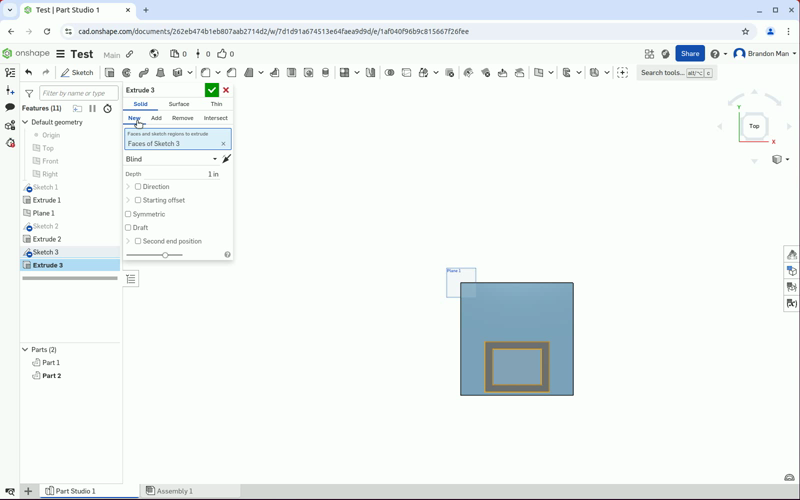
key(tab, 4)
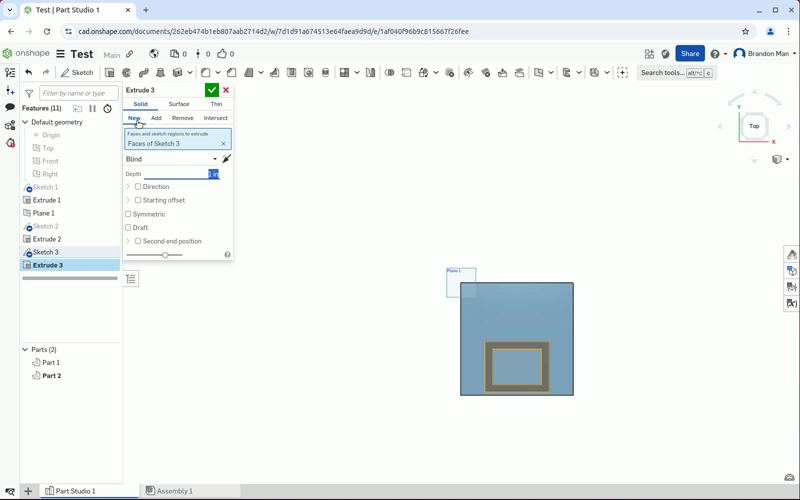
text(11.554)
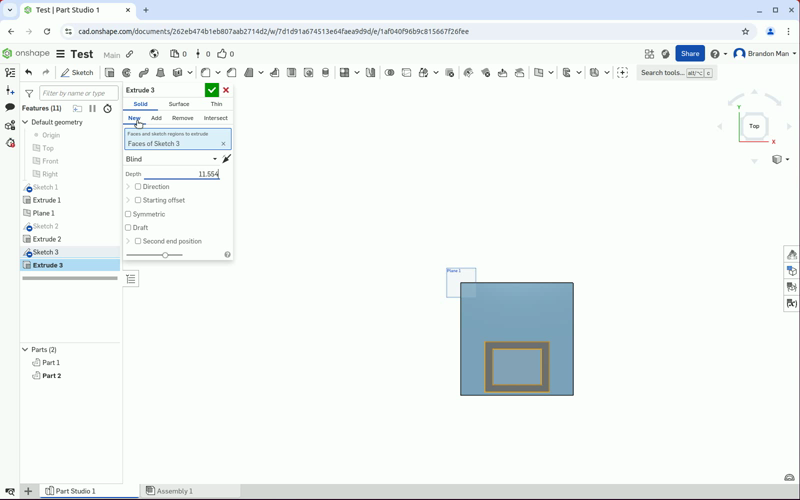
key(enter)
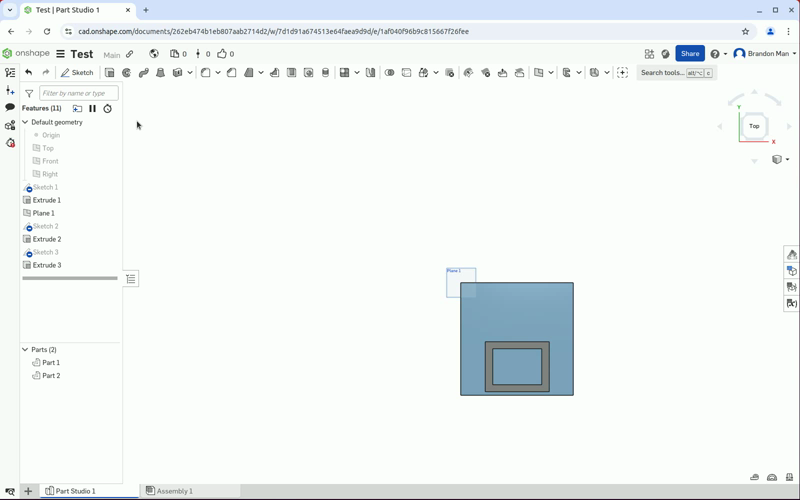
key(shift+h)
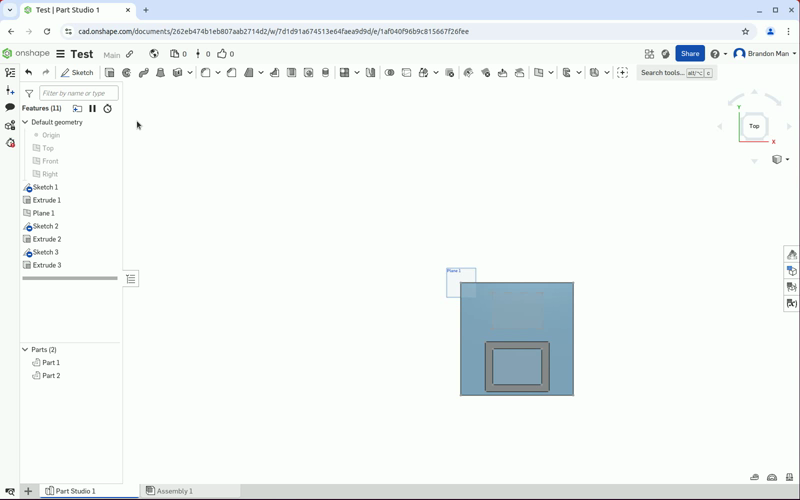
key(shift+h)
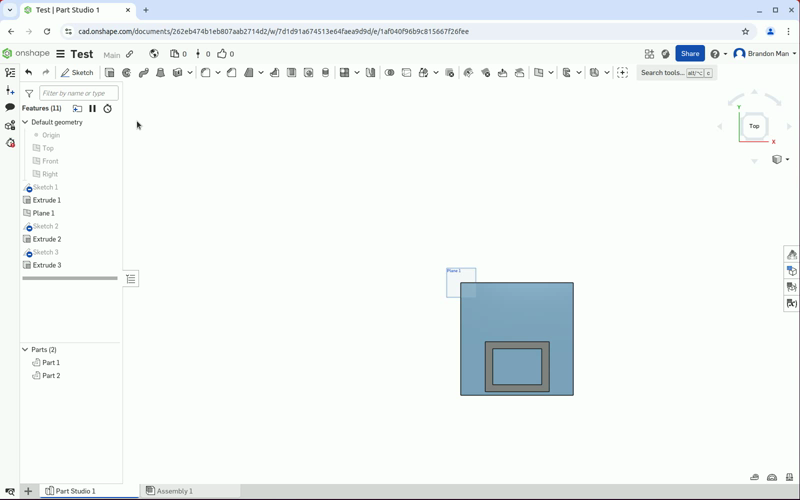
mouse_move(73, 189)
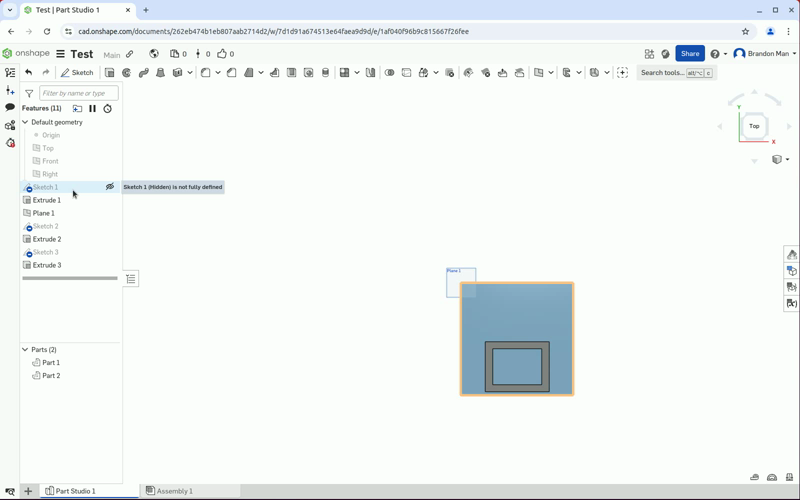
click(73, 189)
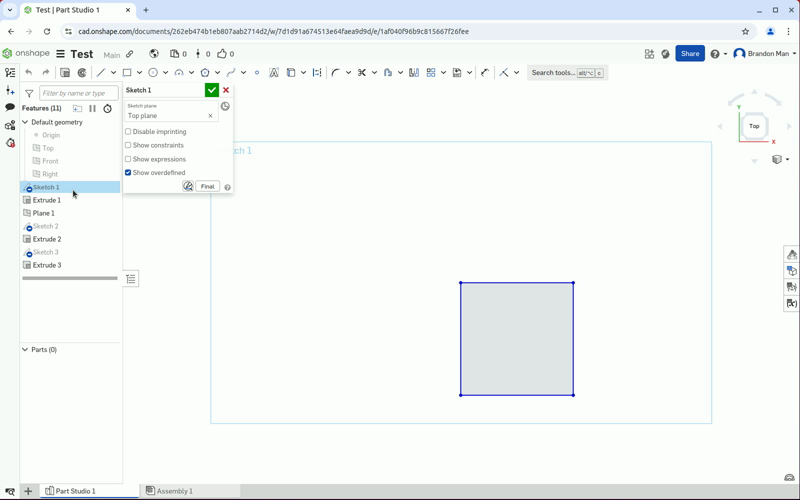
mouse_move(229, 92)
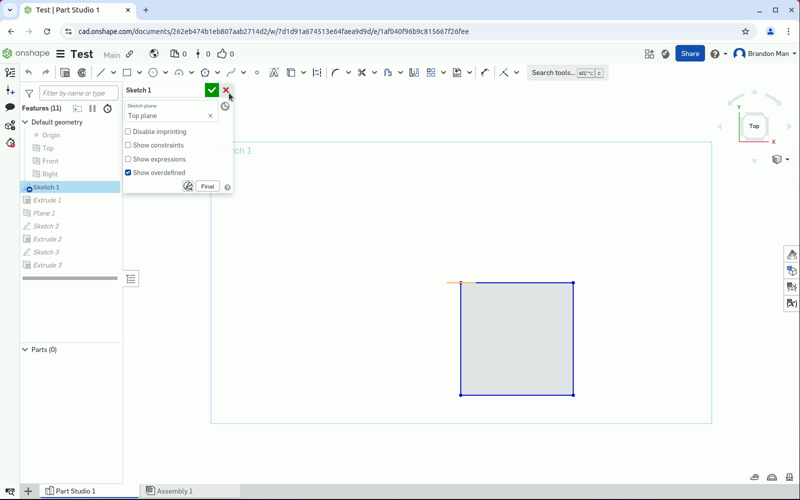
click(229, 92)
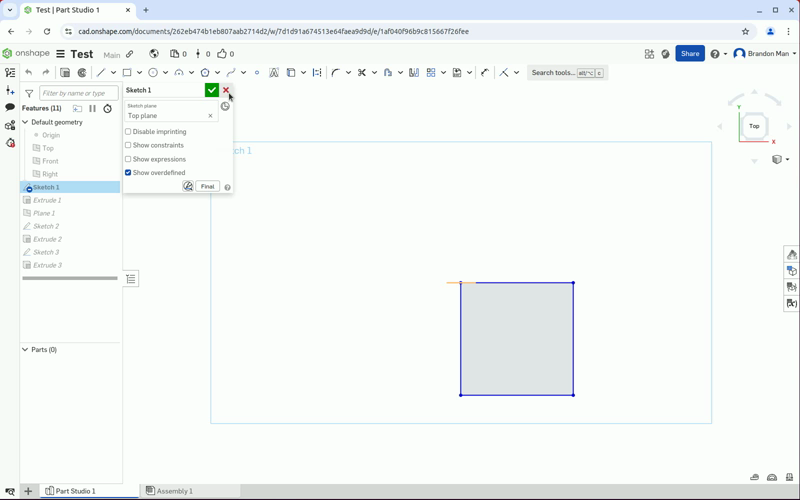
key(shift+s)
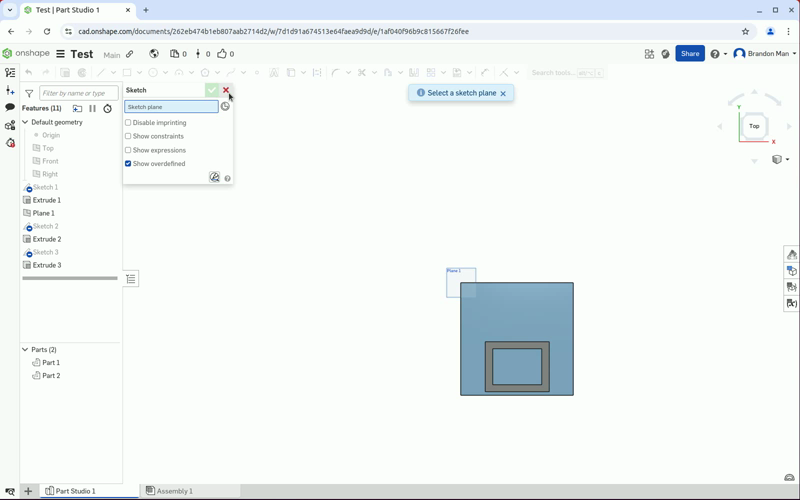
mouse_move(73, 215)
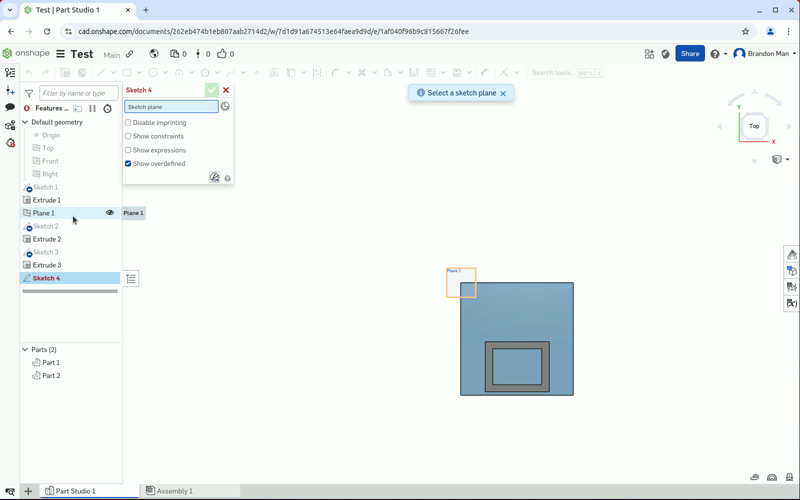
click(73, 215)
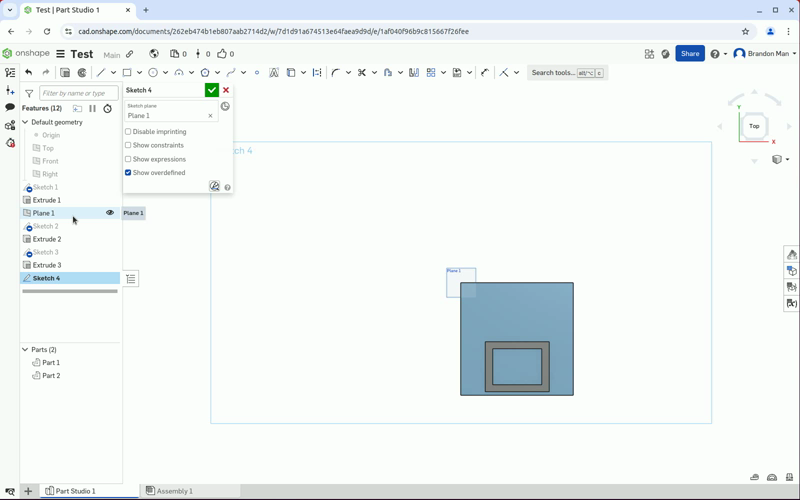
mouse_move(73, 352)
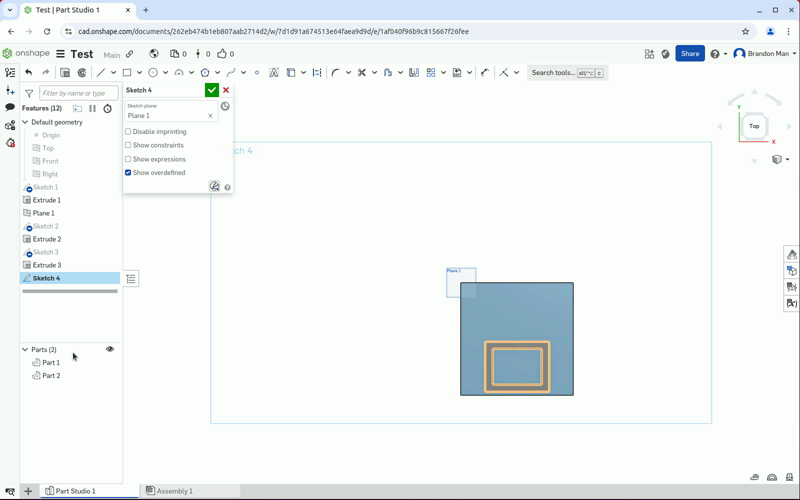
key(y)
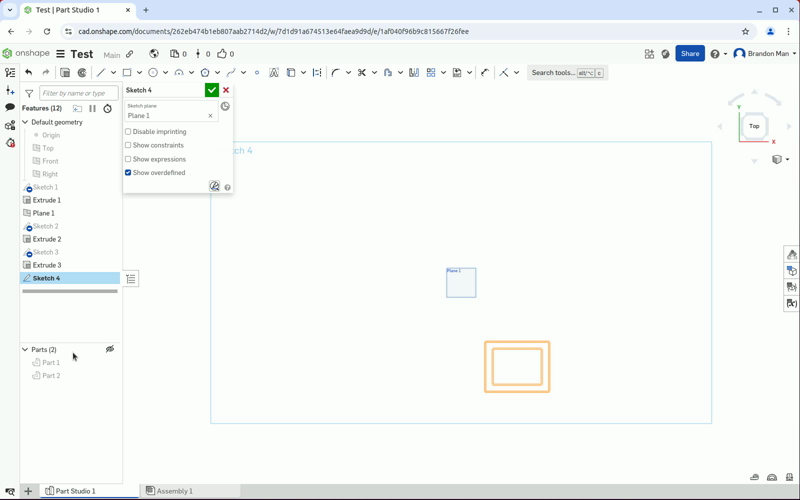
key(l)
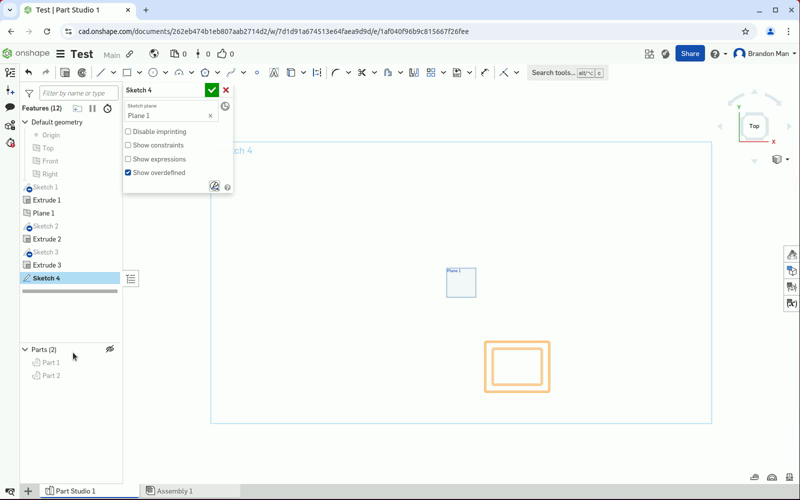
key_down(shift)
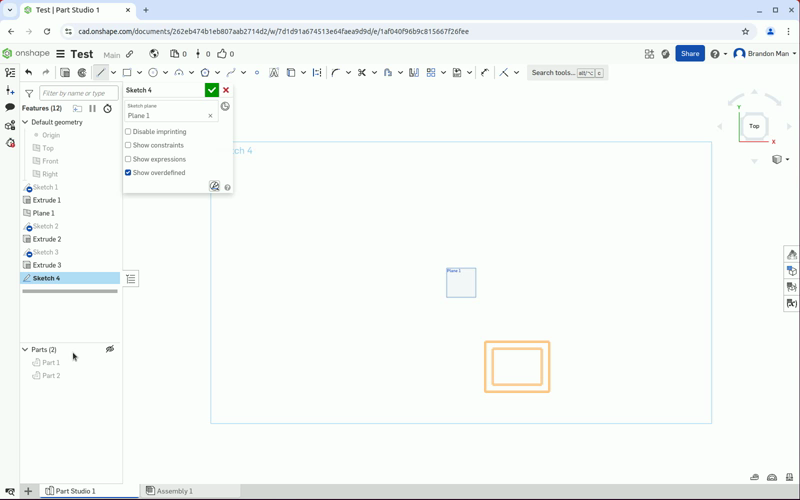
mouse_move(492, 384)
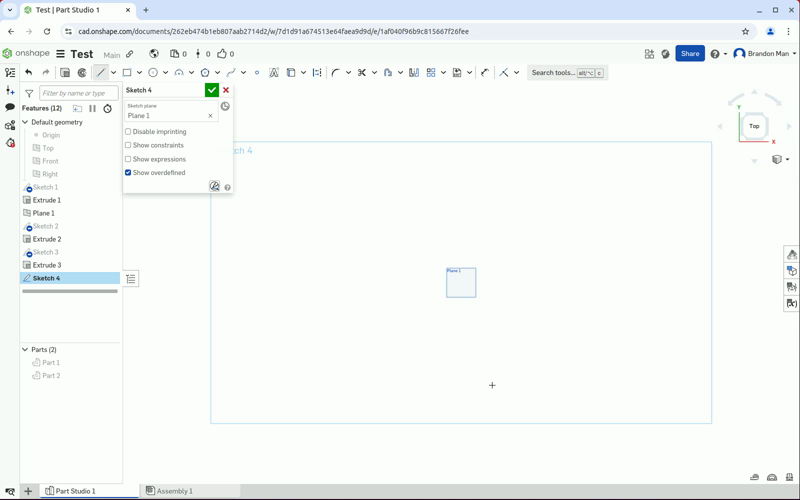
click(492, 384)
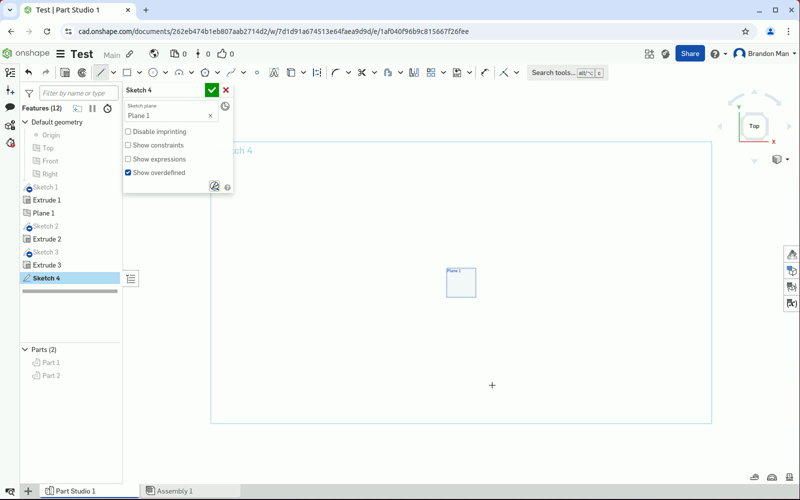
key_up(shift)
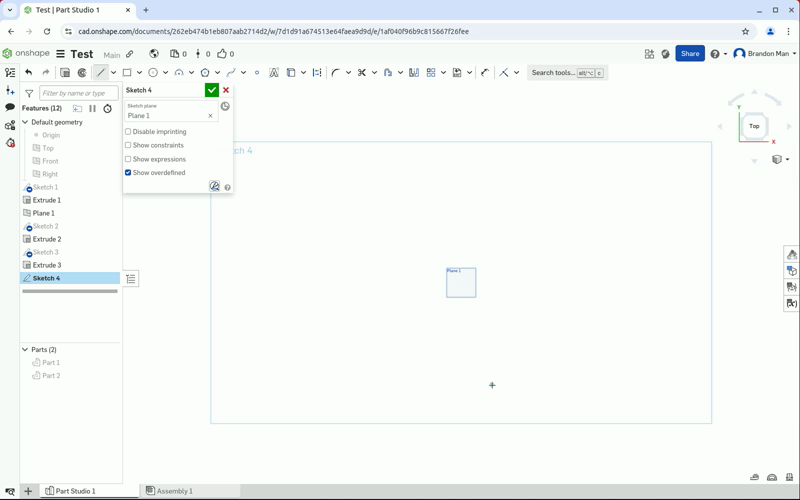
key_down(shift)
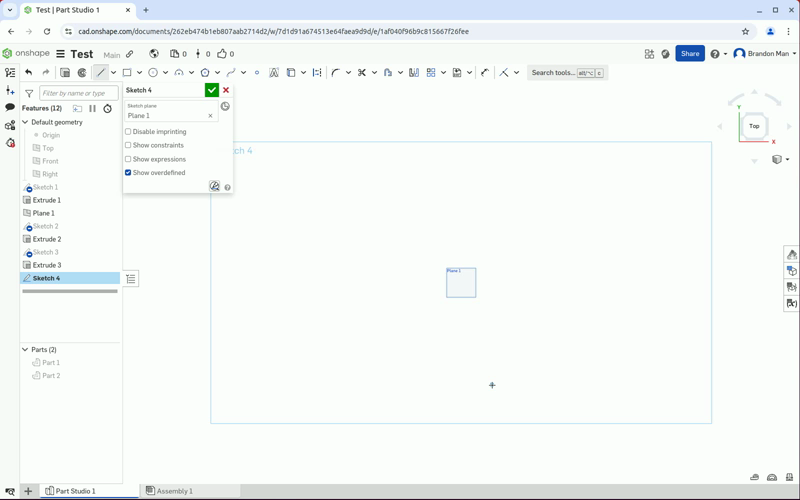
mouse_move(522, 384)
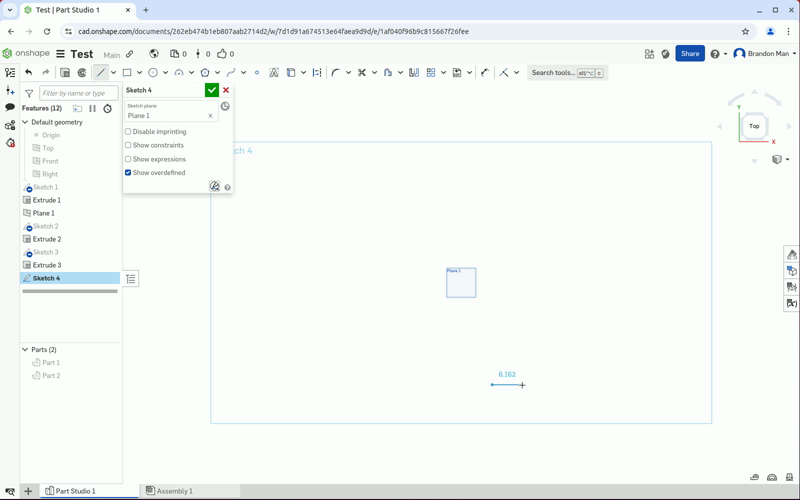
mouse_move(542, 384)
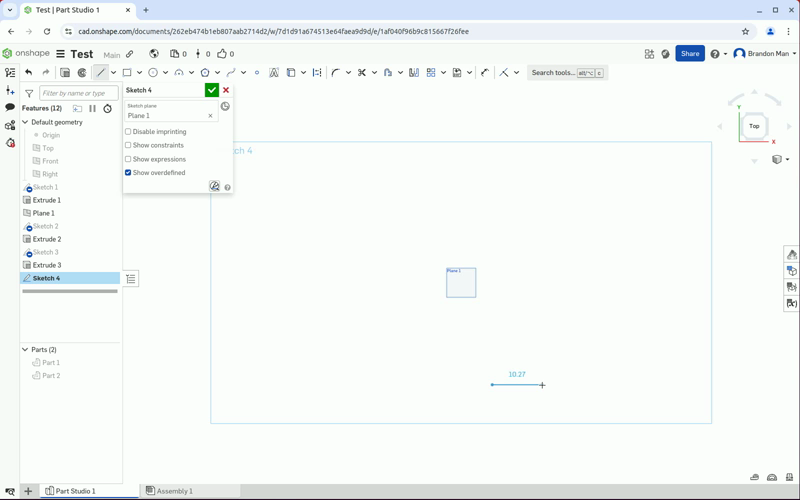
click(542, 384)
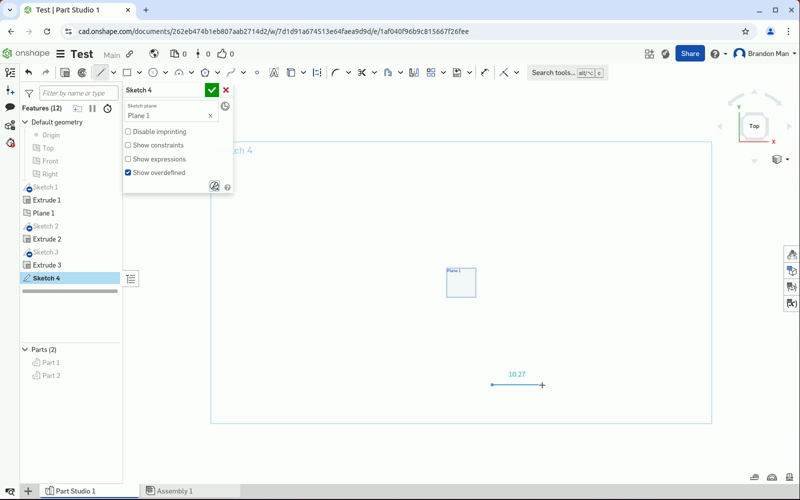
key_up(shift)
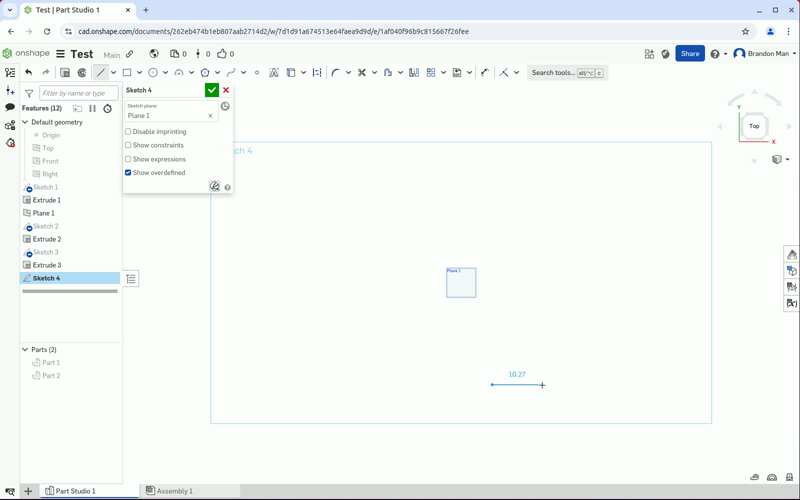
key_down(shift)
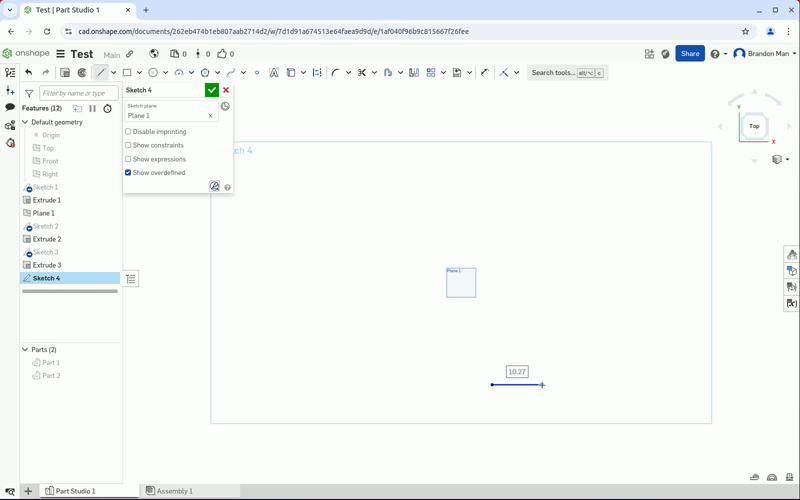
mouse_move(572, 384)
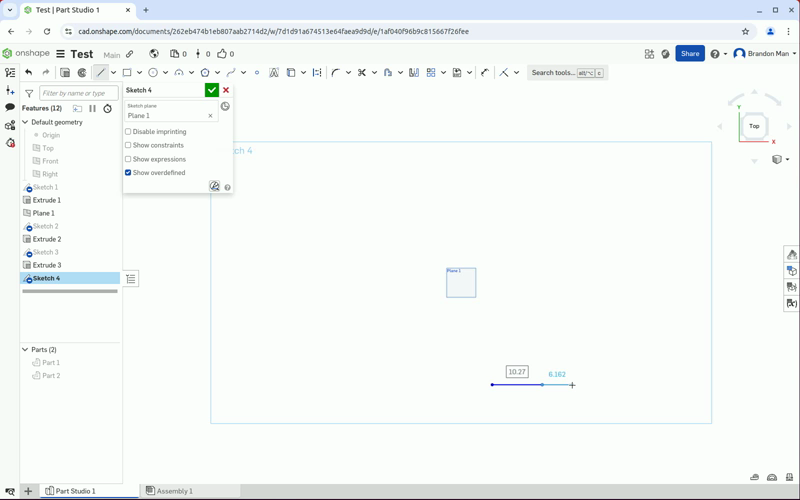
mouse_move(542, 348)
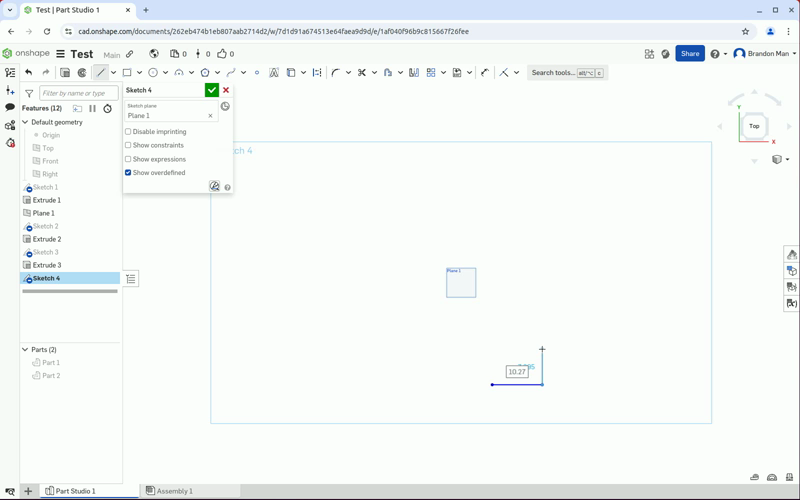
click(542, 348)
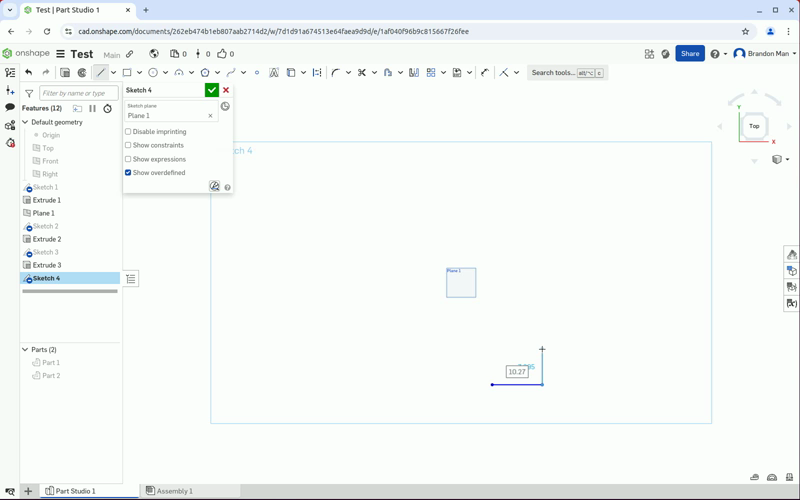
key_up(shift)
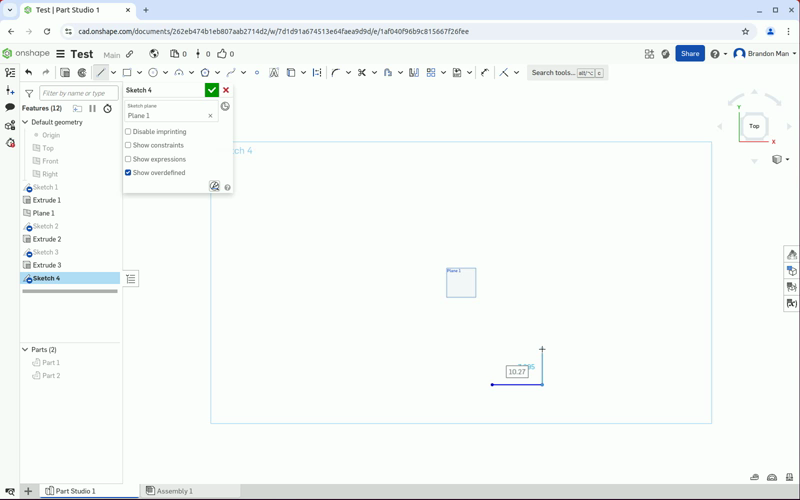
key_down(shift)
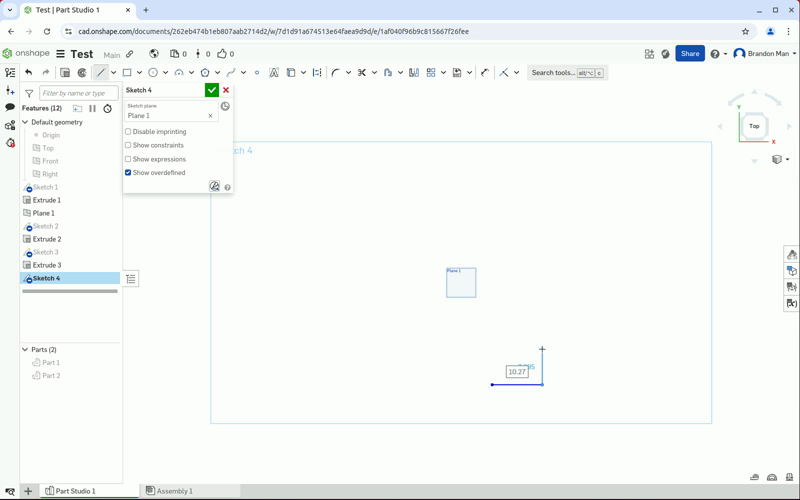
mouse_move(572, 348)
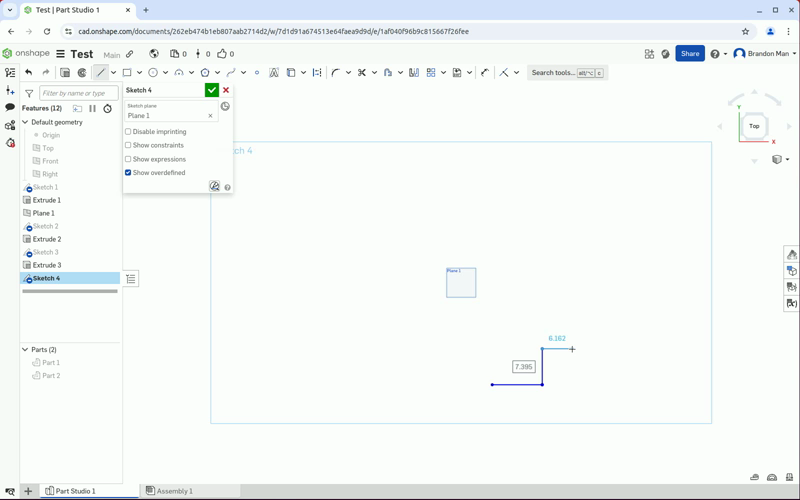
mouse_move(492, 348)
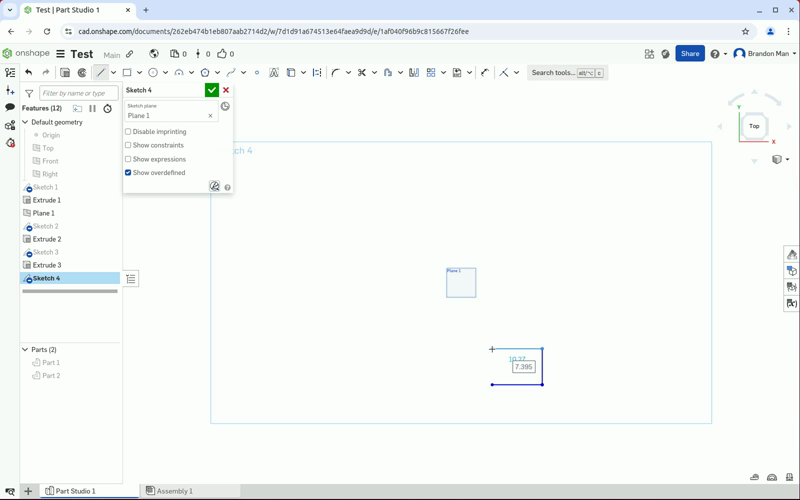
click(492, 348)
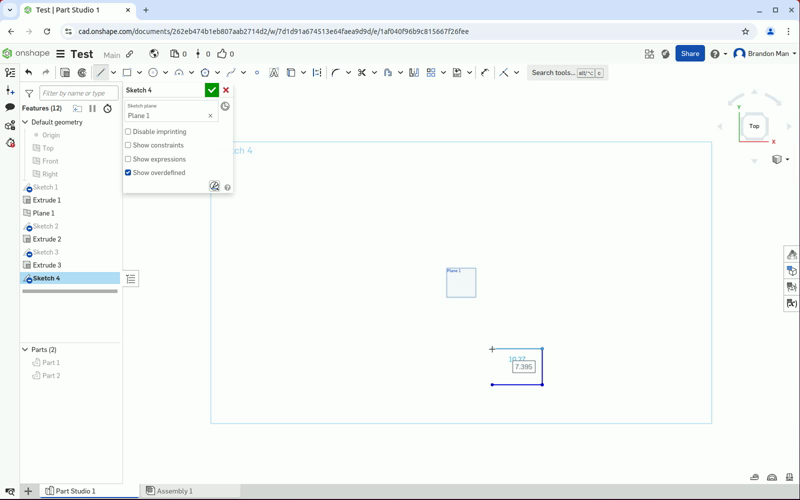
key_up(shift)
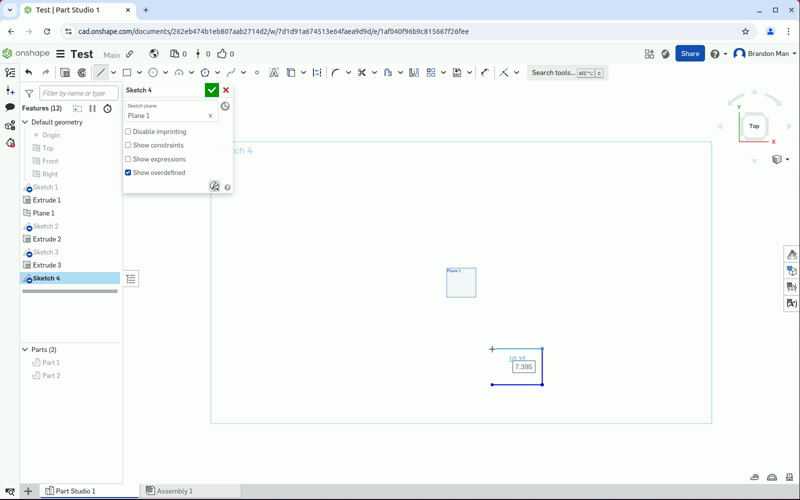
mouse_move(522, 348)
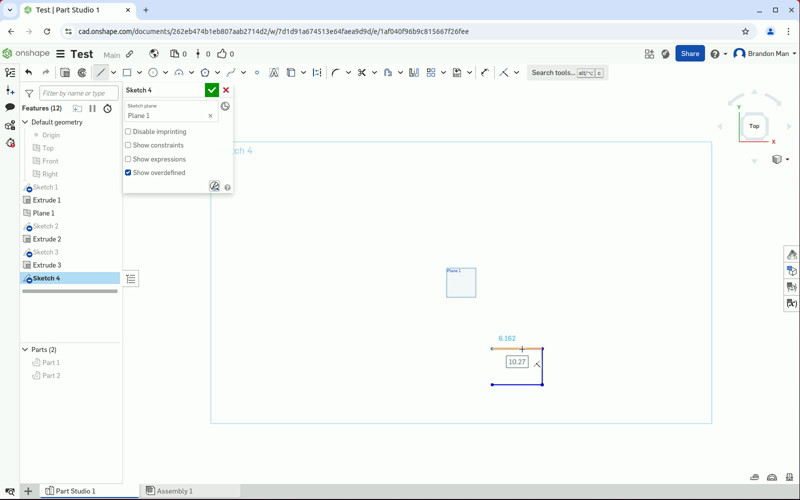
key_down(shift)
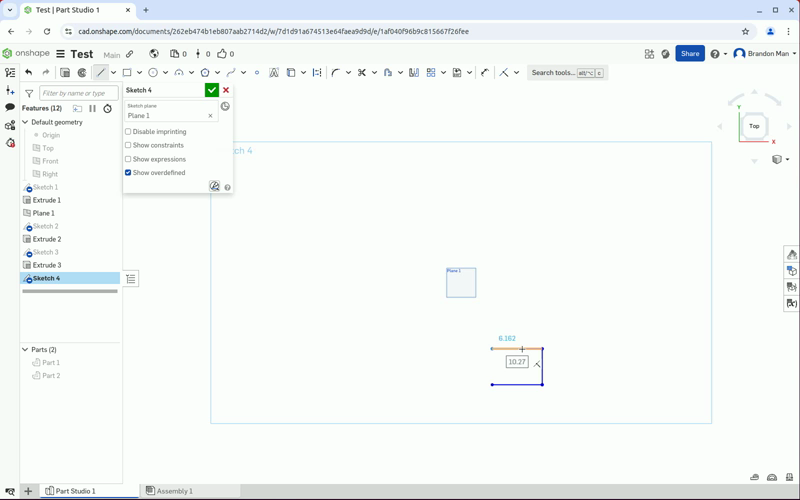
mouse_move(492, 384)
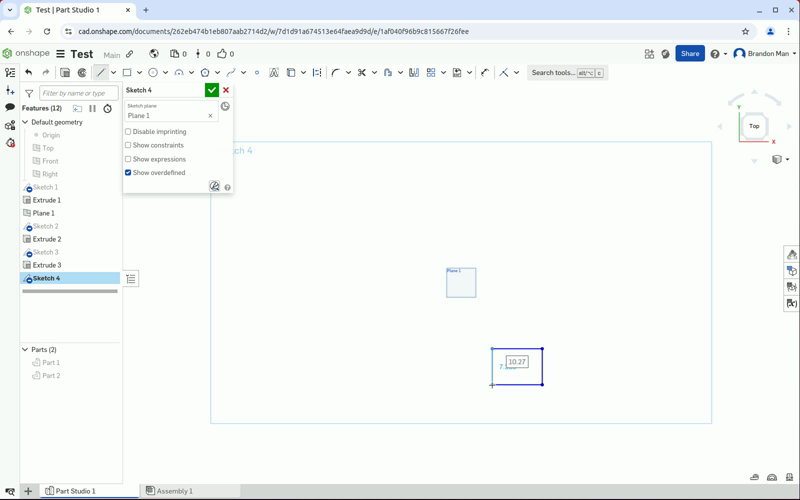
key_up(shift)
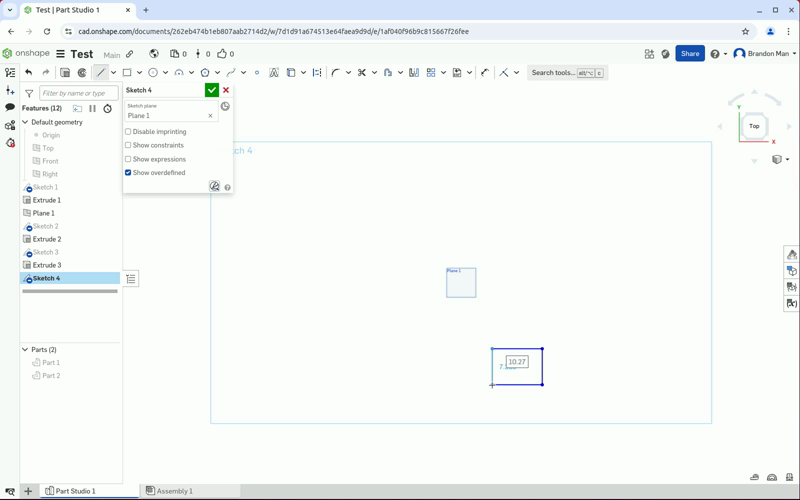
click(492, 384)
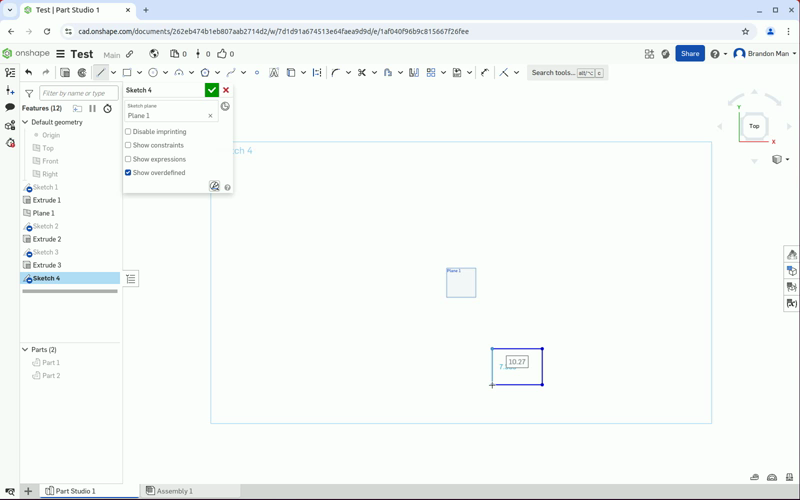
key(esc)
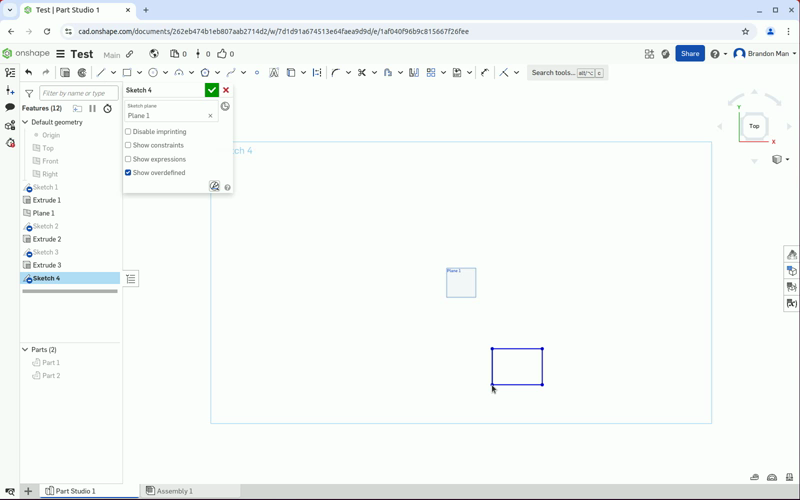
mouse_move(508, 351)
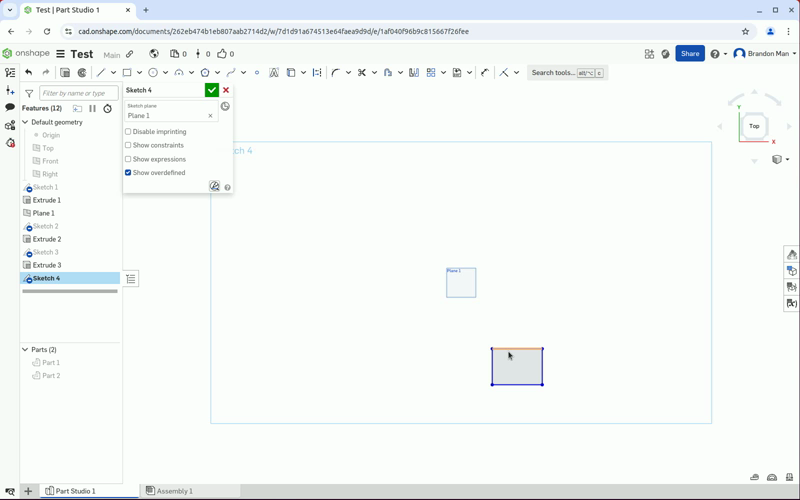
click(508, 351)
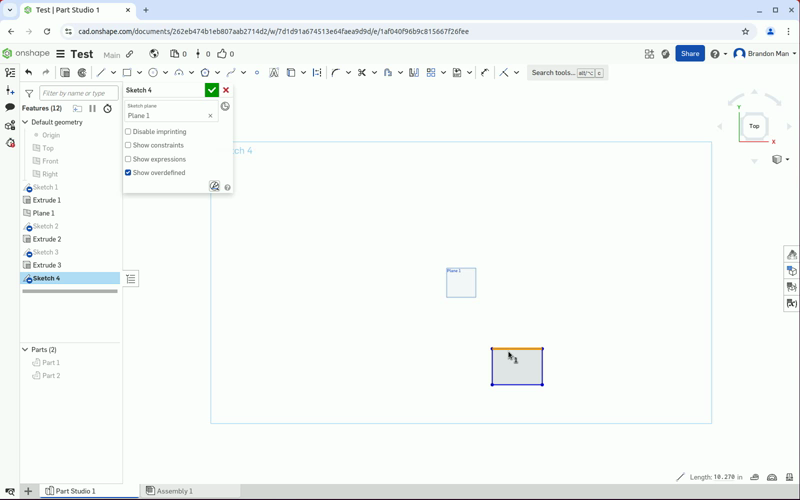
mouse_move(73, 352)
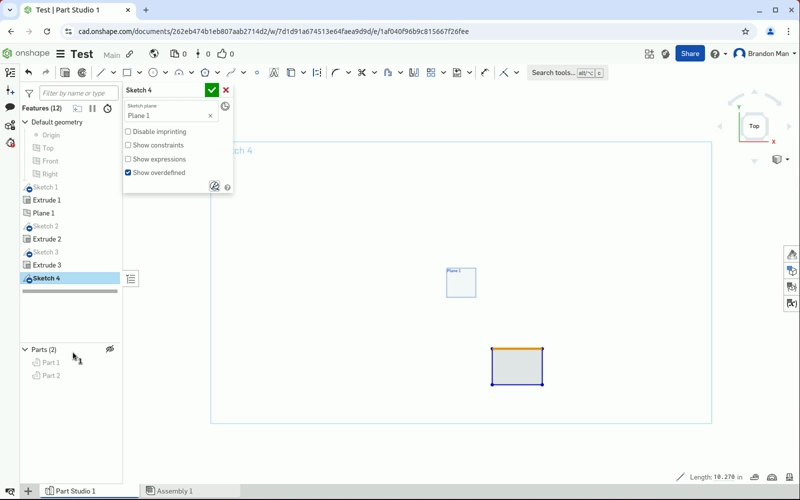
key(shift+y)
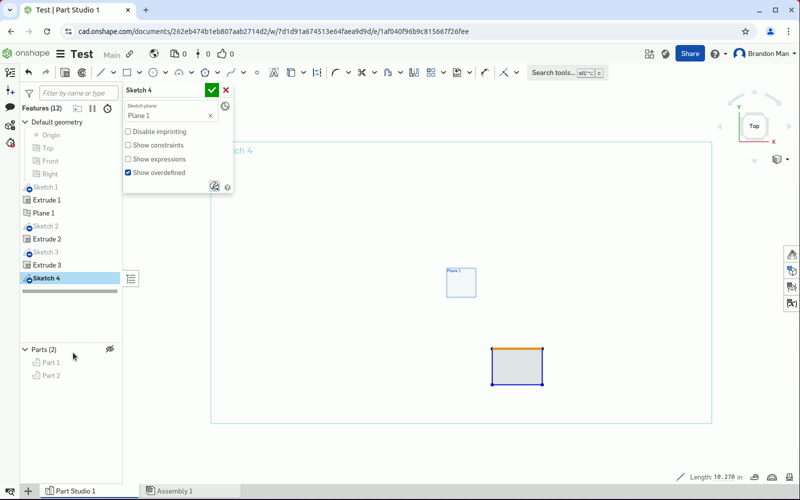
key(shift+e)
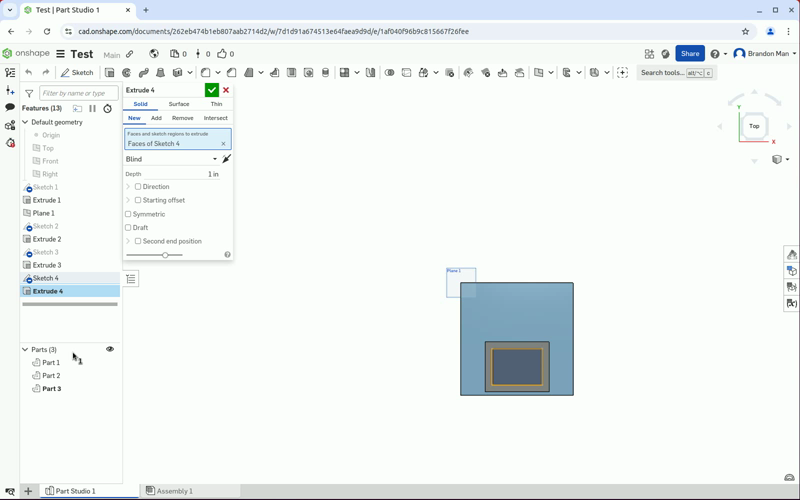
mouse_move(143, 106)
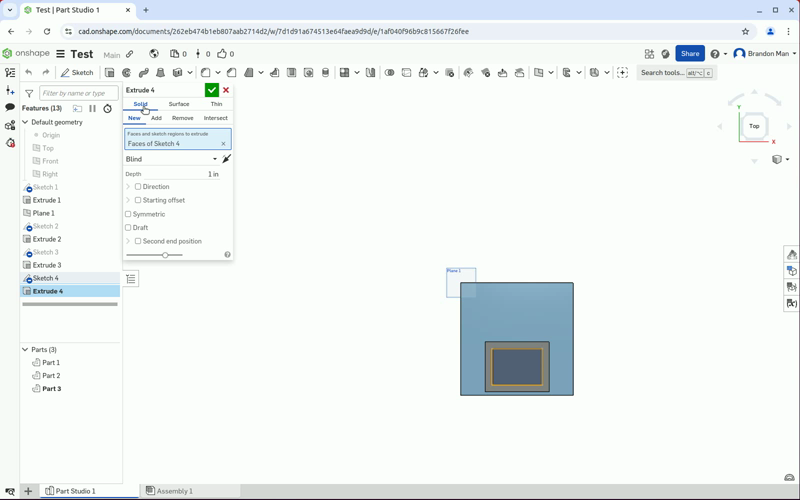
click(143, 106)
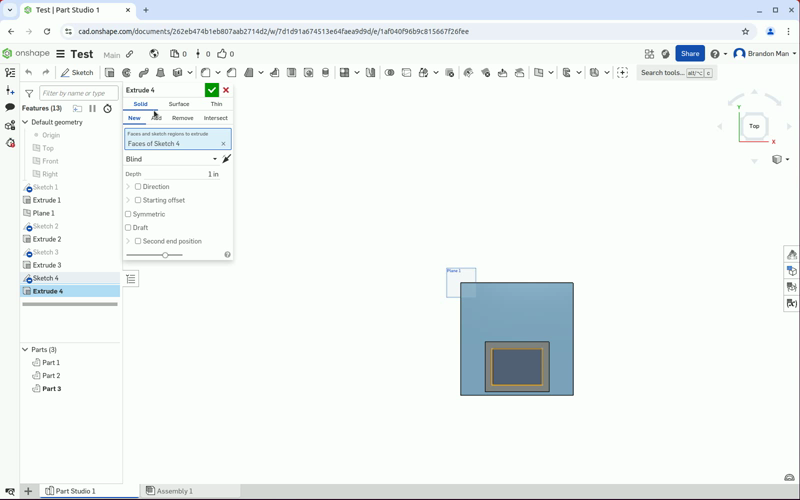
mouse_move(186, 120)
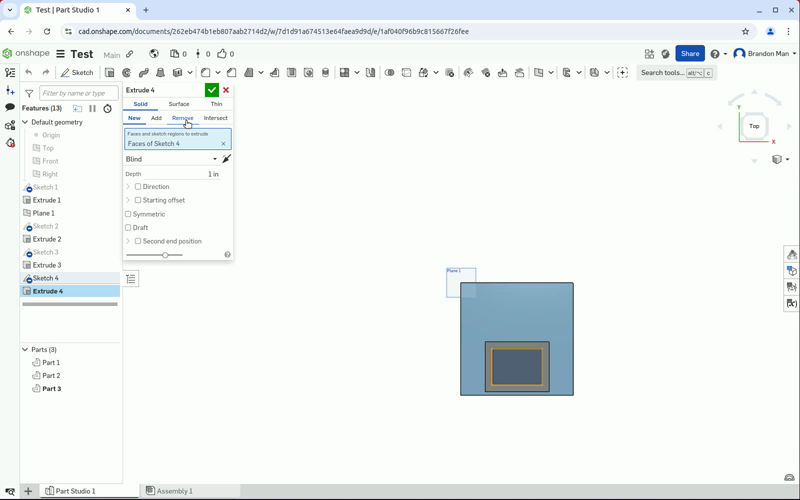
click(186, 120)
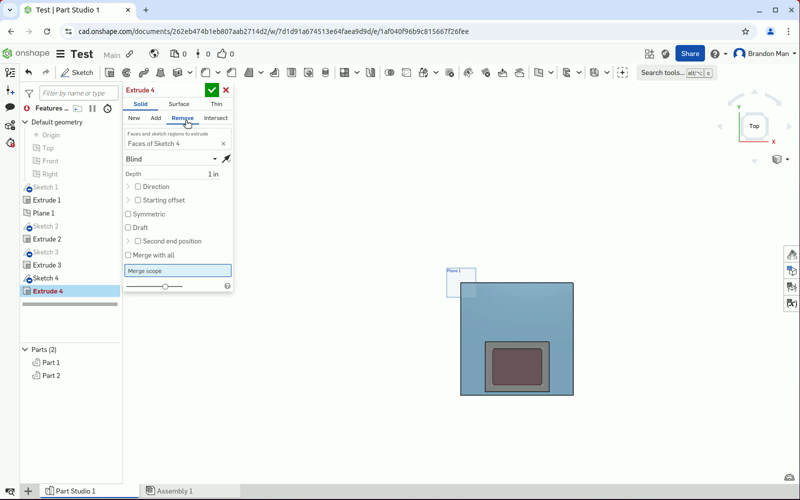
key(tab, 4)
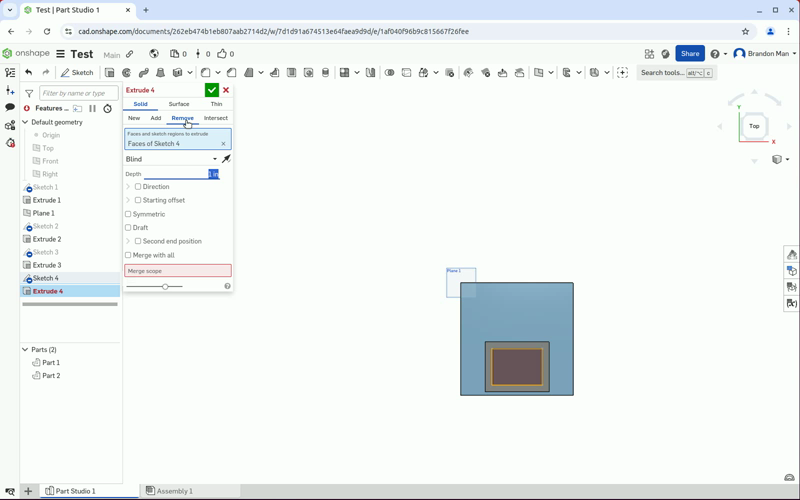
text(19.257)
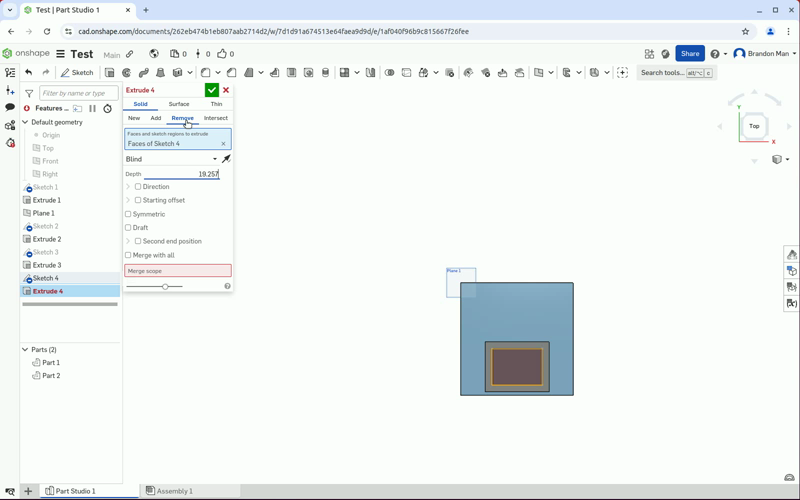
key(tab, 6)
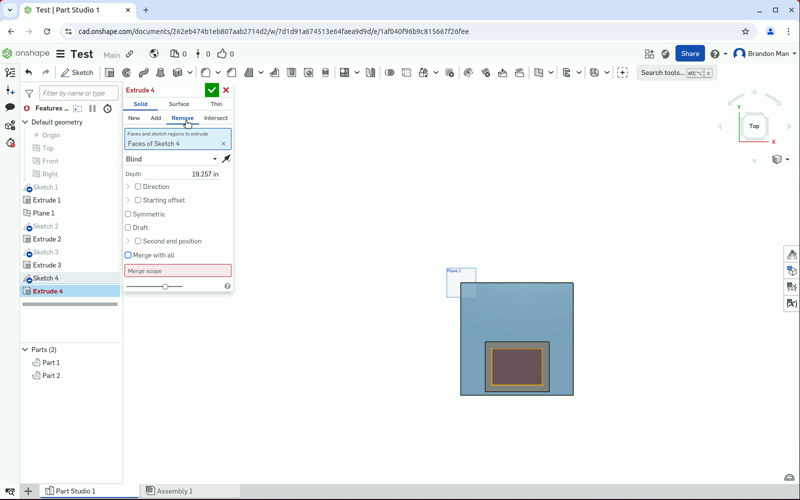
key(space)
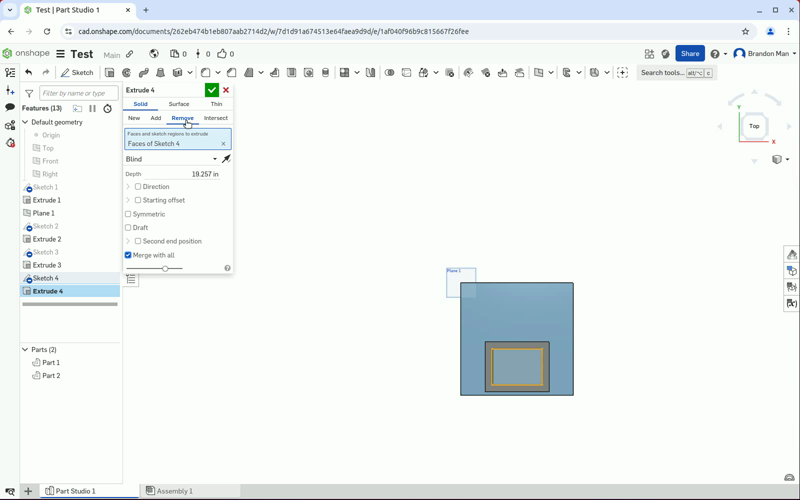
key(enter)
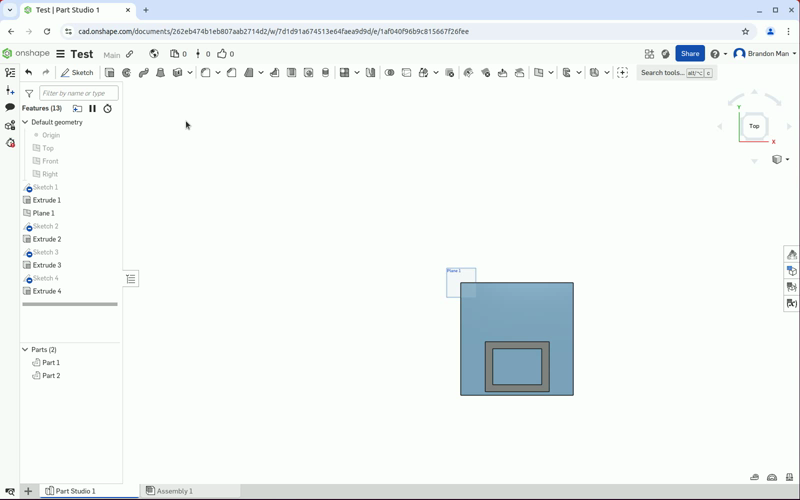
key(shift+h)
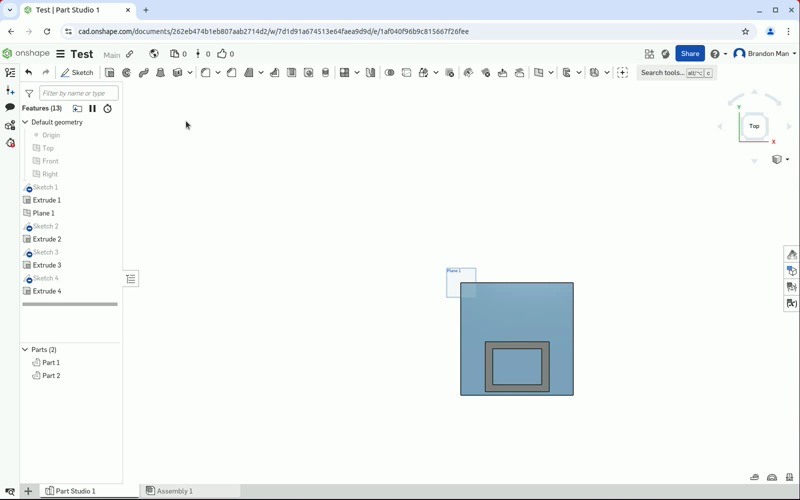
key(shift+h)
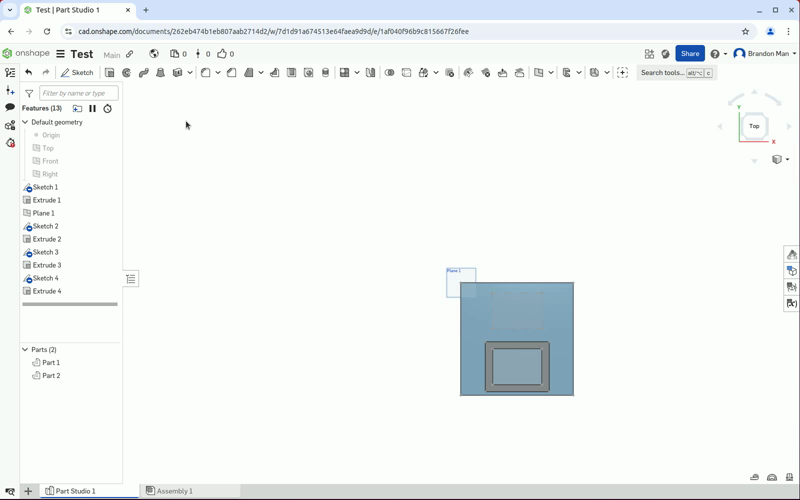
key(shift+7)
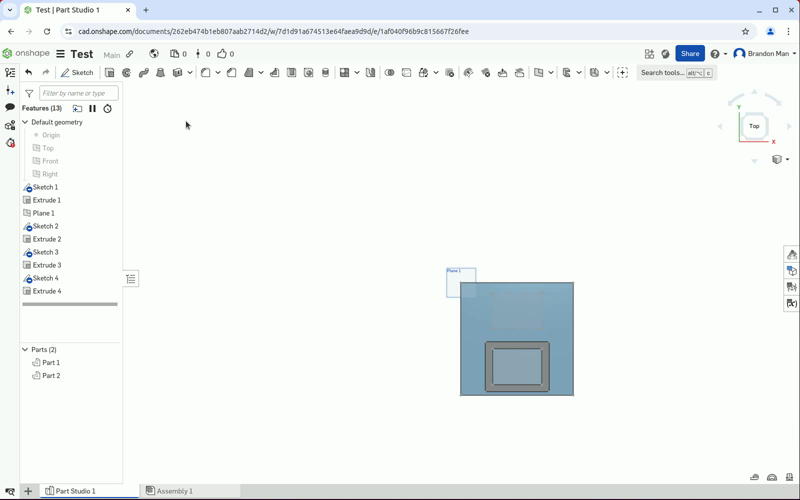
key(up, 3)
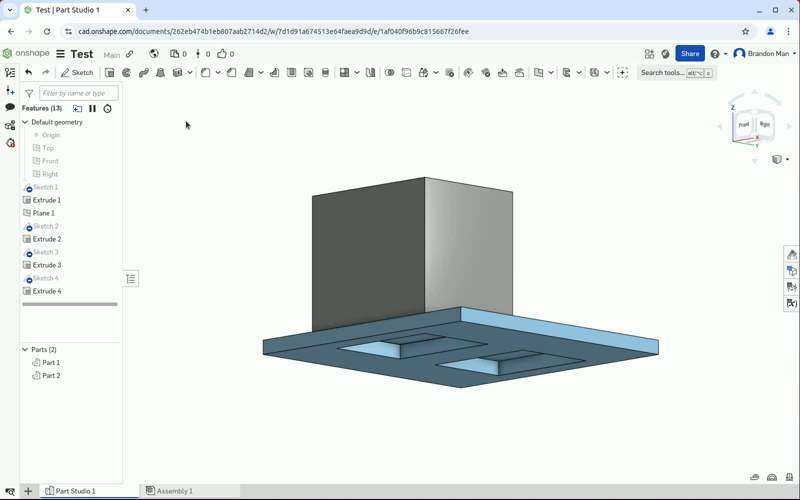
key(left, 3)
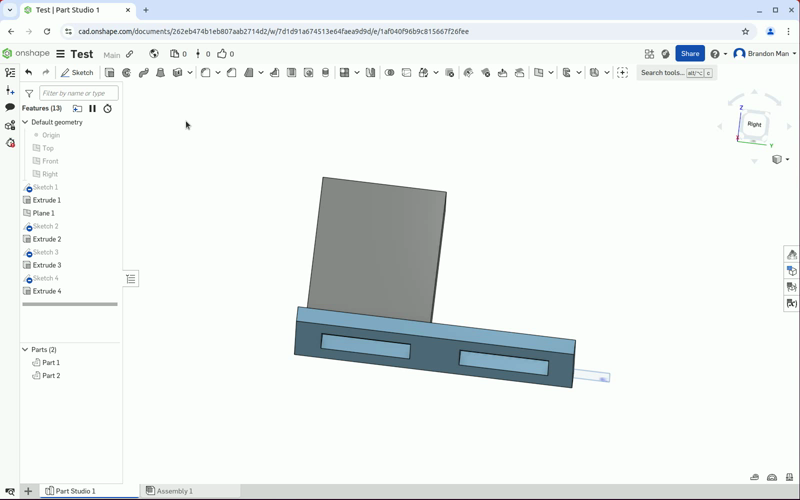
key(right, 3)
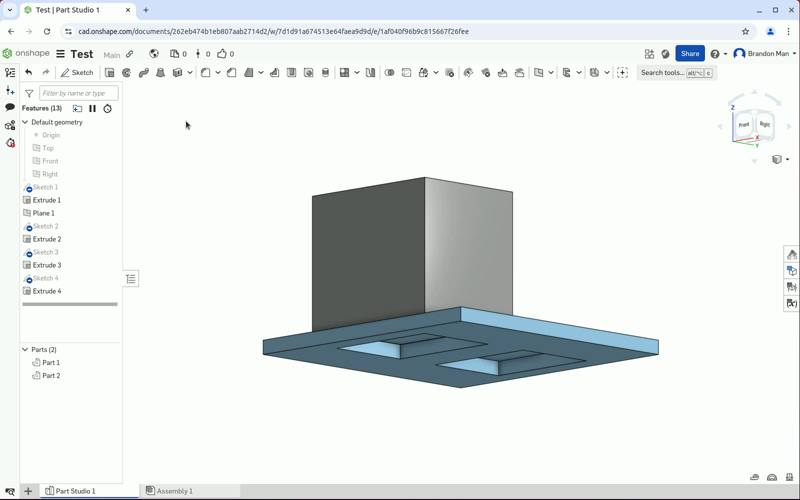
key(down, 3)
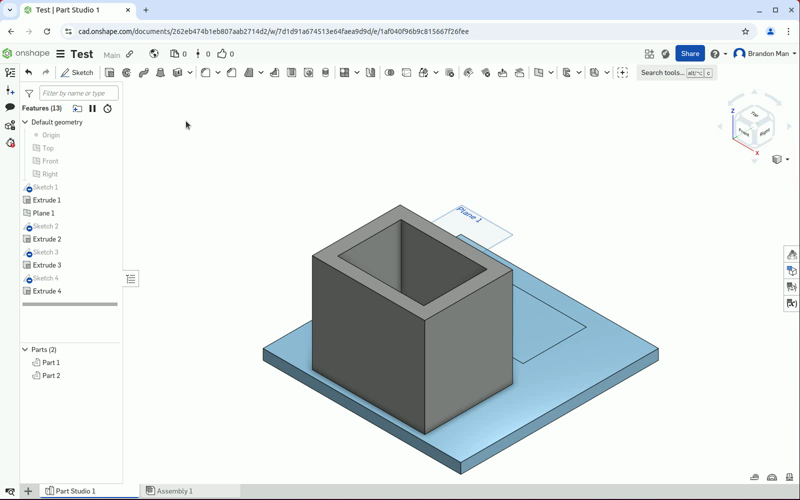
mouse_move(73, 189)
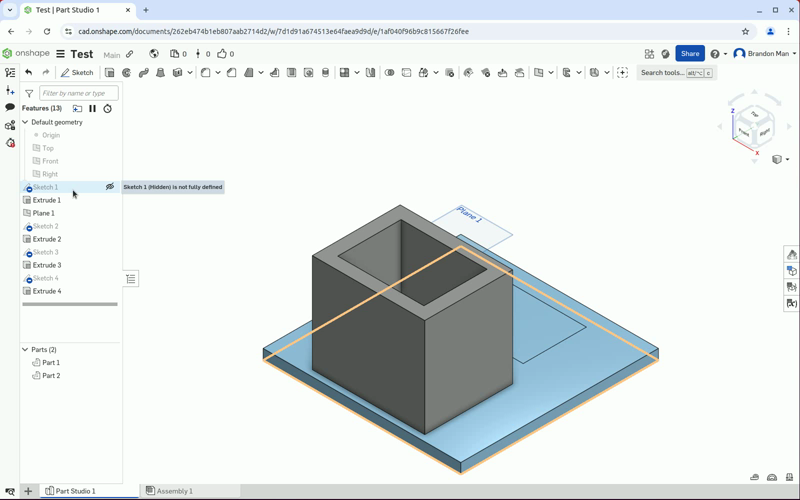
click(73, 189)